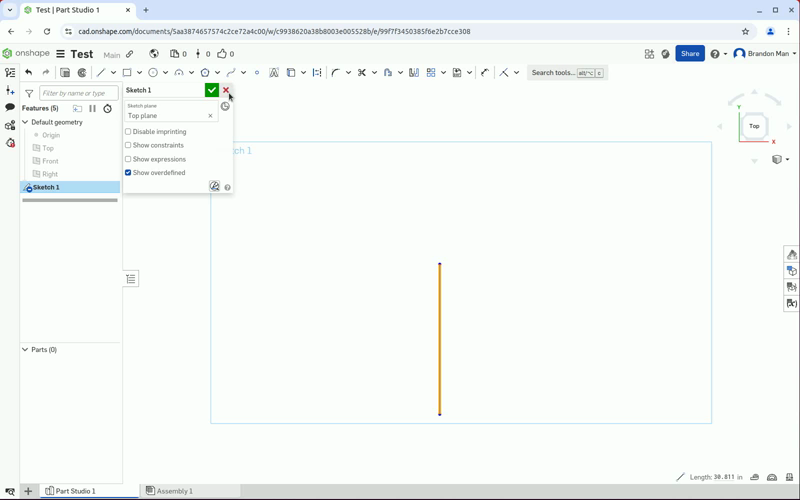
key(shift+h)
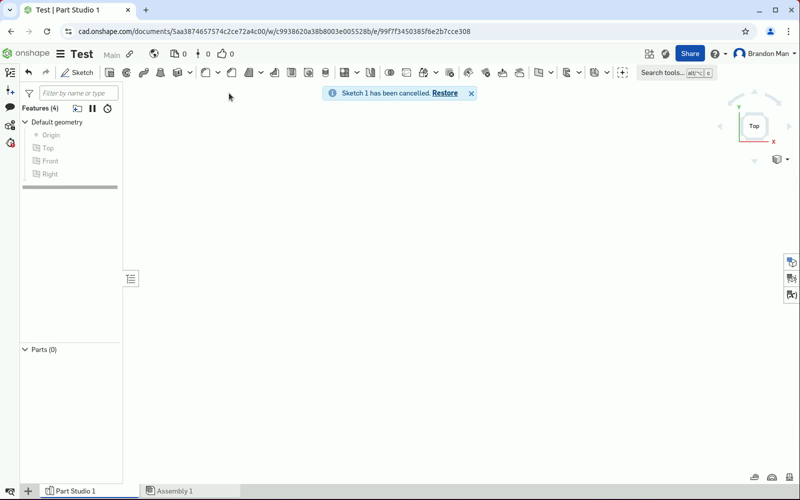
mouse_move(73, 352)
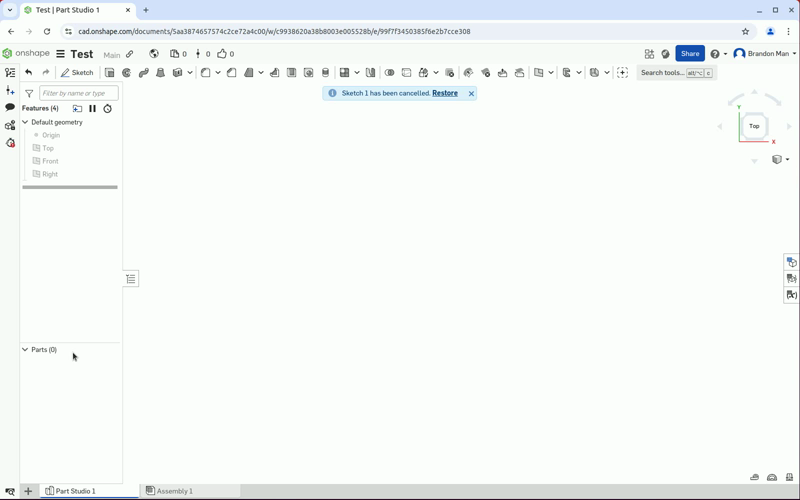
key(y)
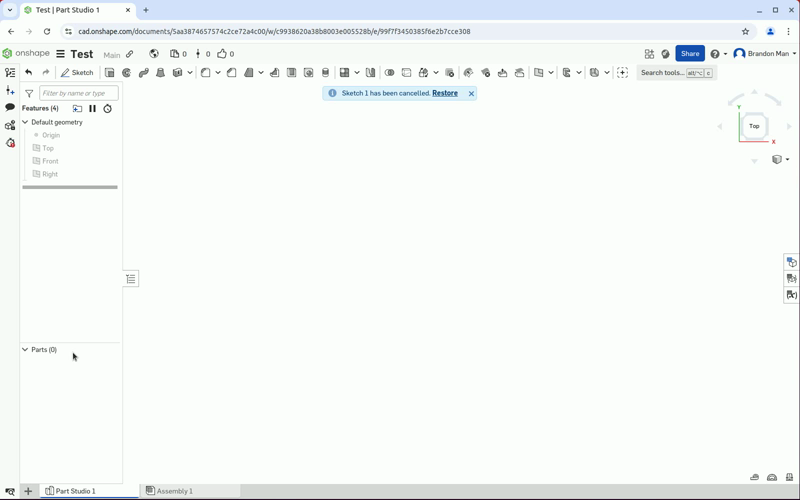
key(shift+p)
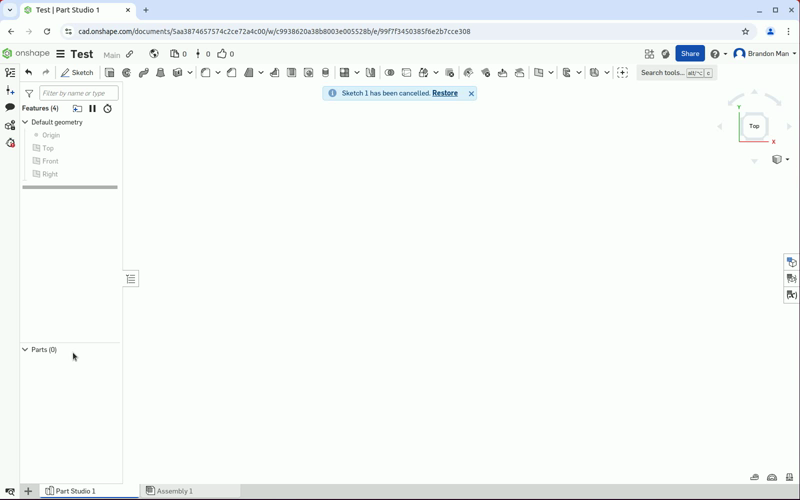
key(space)
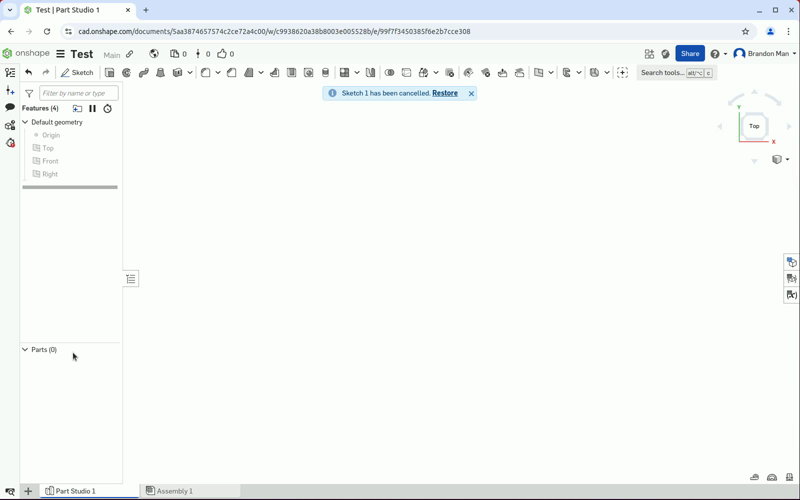
key_down(shift)
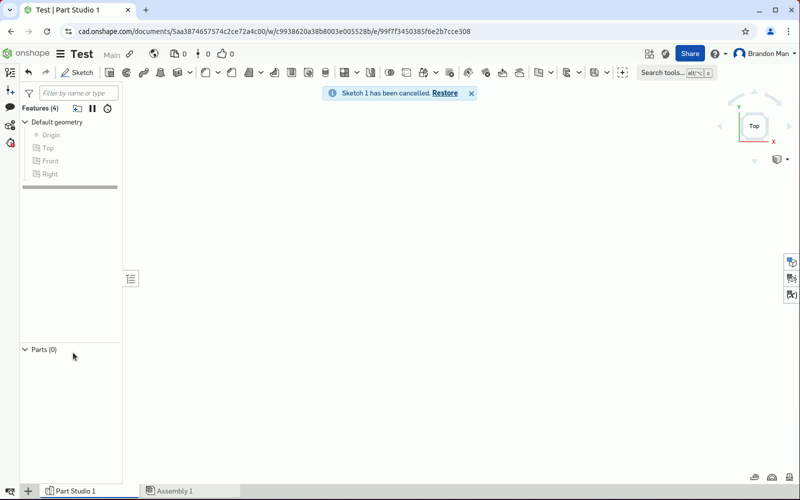
key(up)
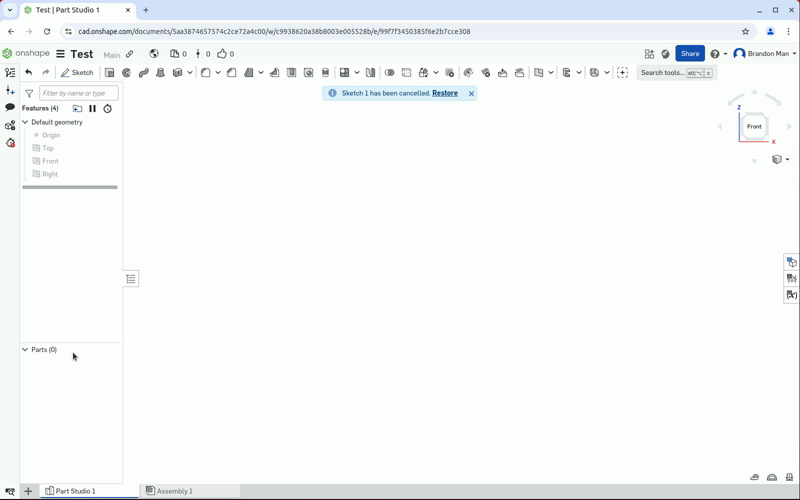
key_up(shift)
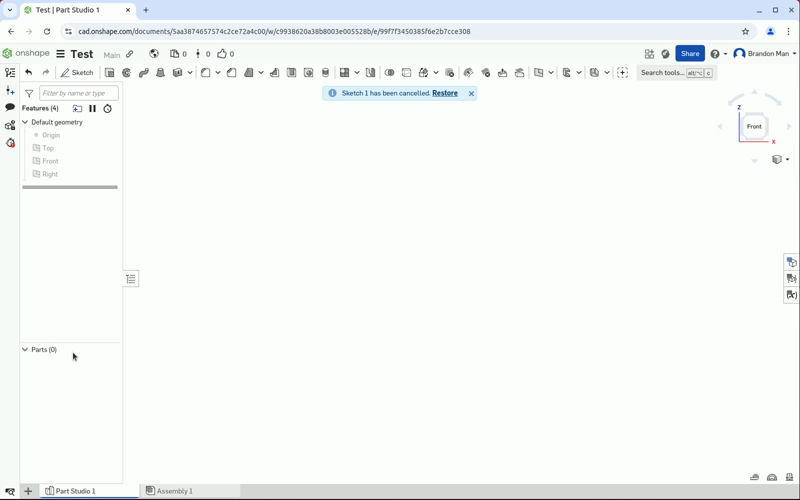
mouse_move(73, 352)
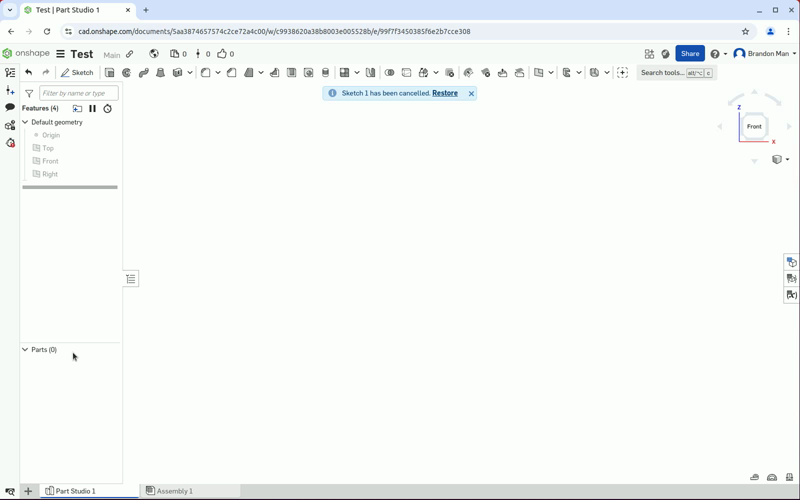
key(shift+y)
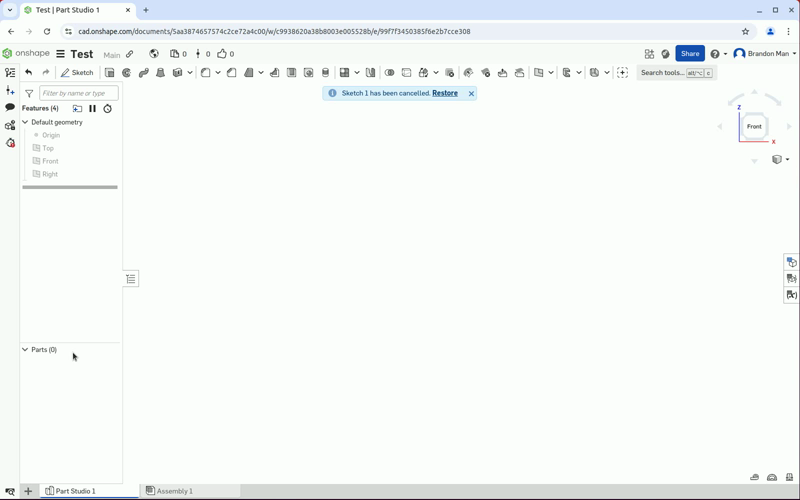
key(shift+s)
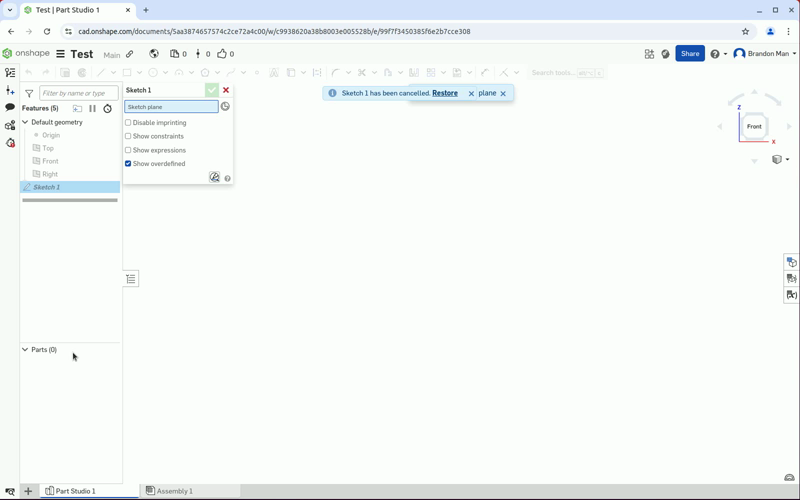
mouse_move(73, 163)
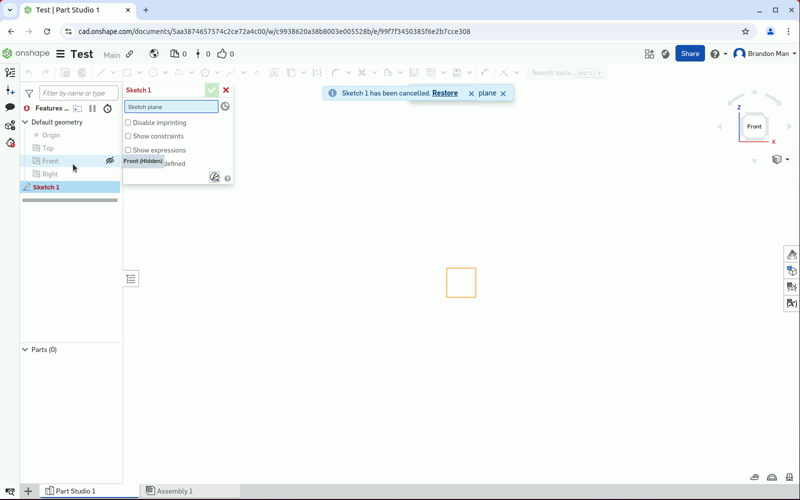
click(73, 163)
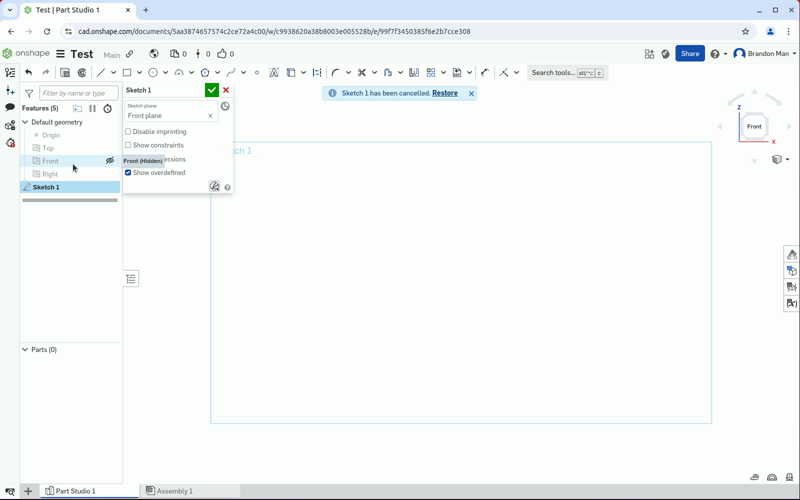
mouse_move(73, 352)
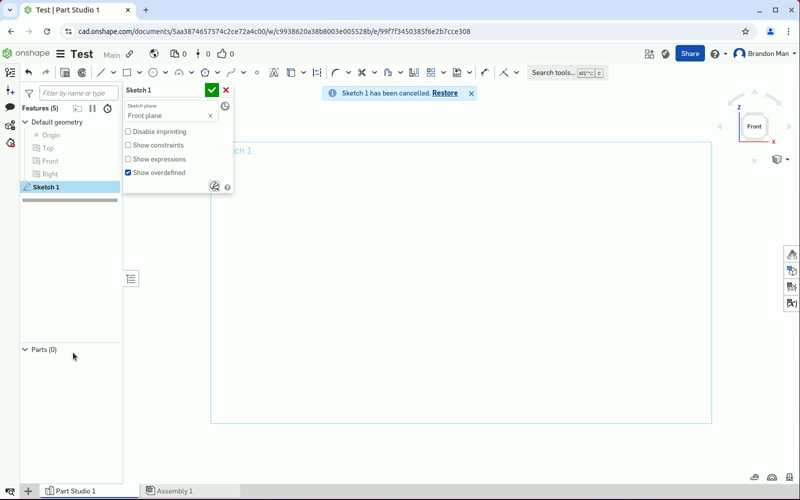
key(y)
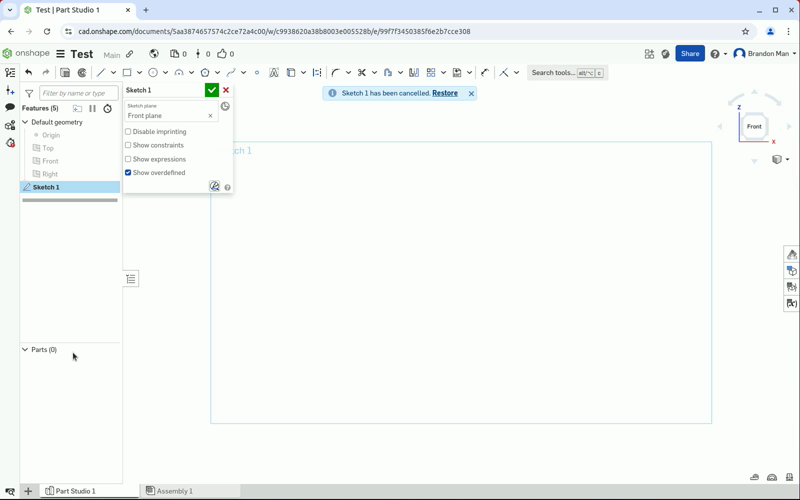
key(l)
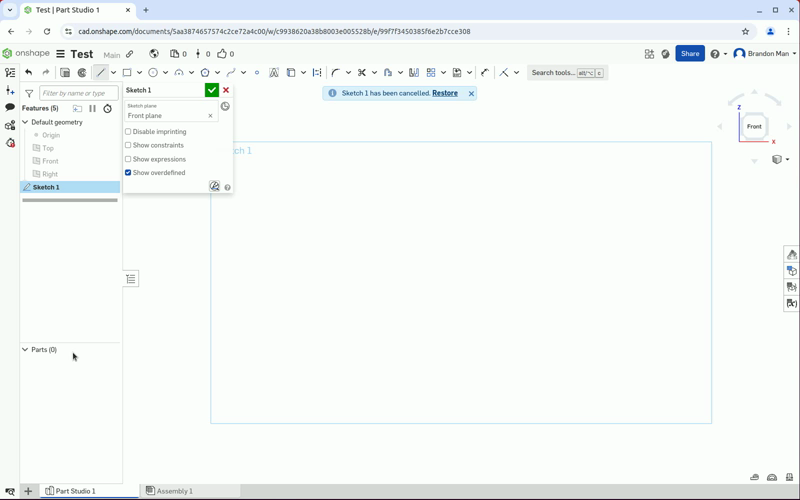
key_down(shift)
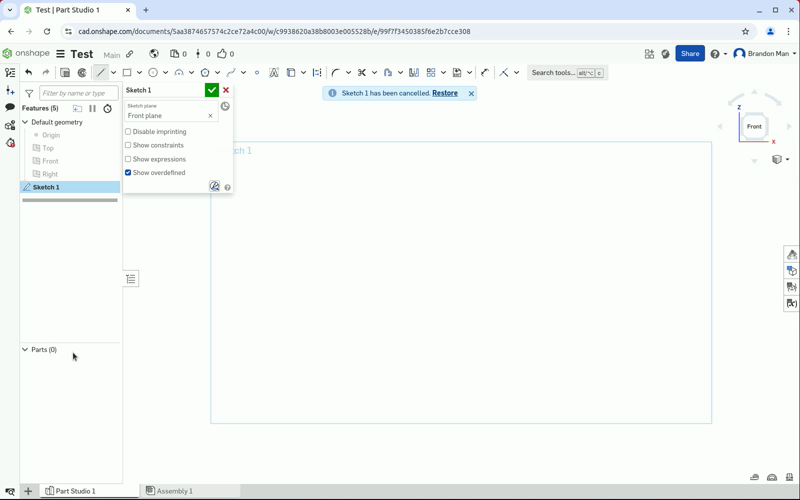
mouse_move(405, 241)
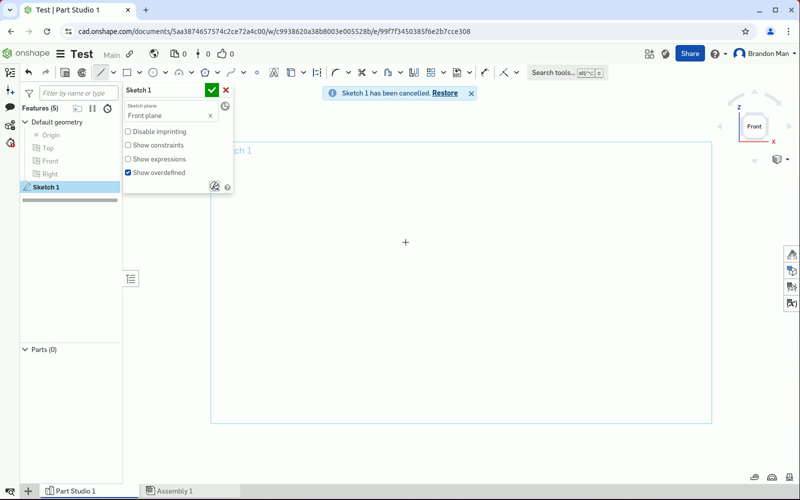
click(405, 241)
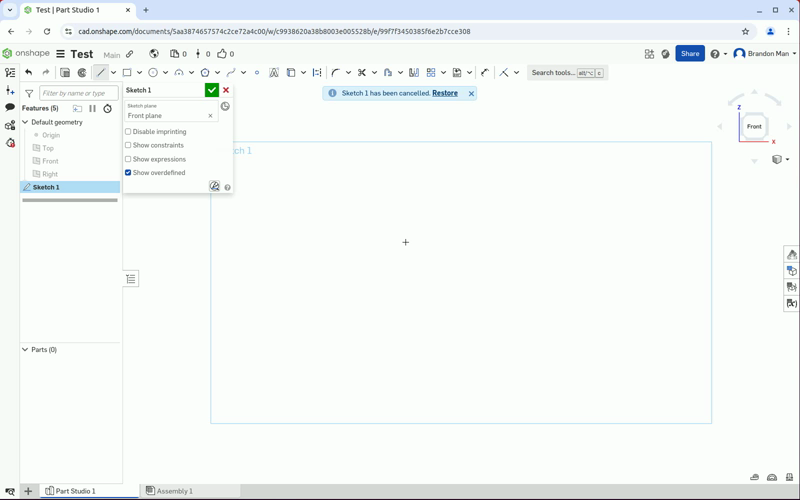
key_up(shift)
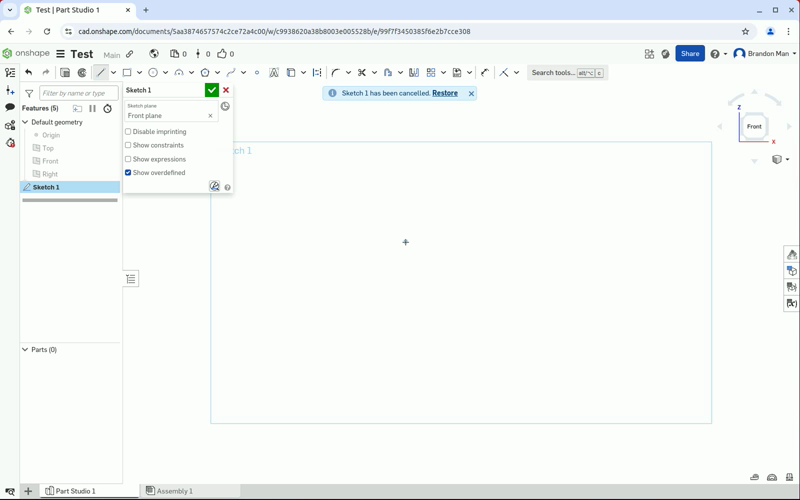
key_down(shift)
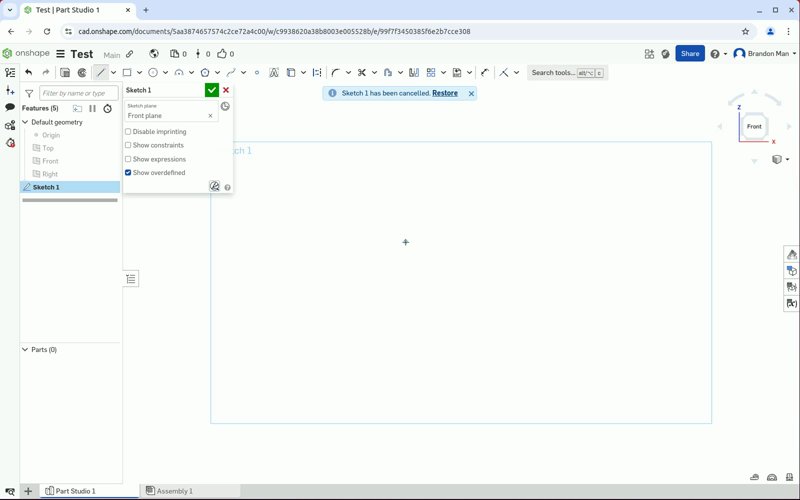
mouse_move(435, 241)
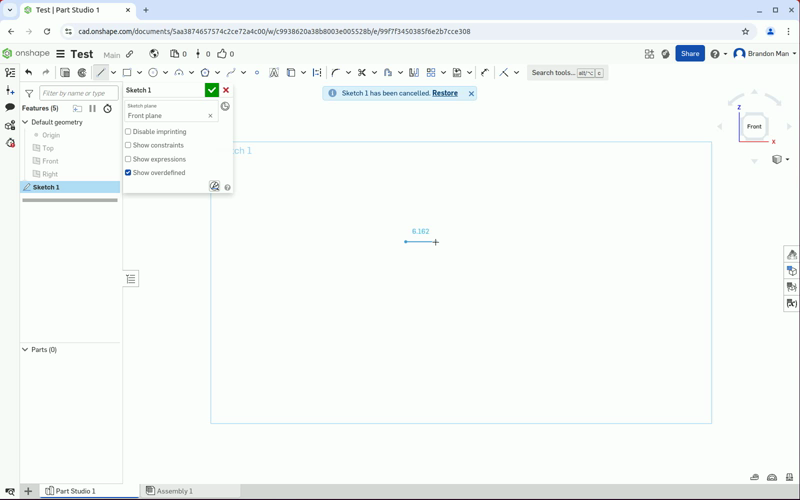
mouse_move(456, 241)
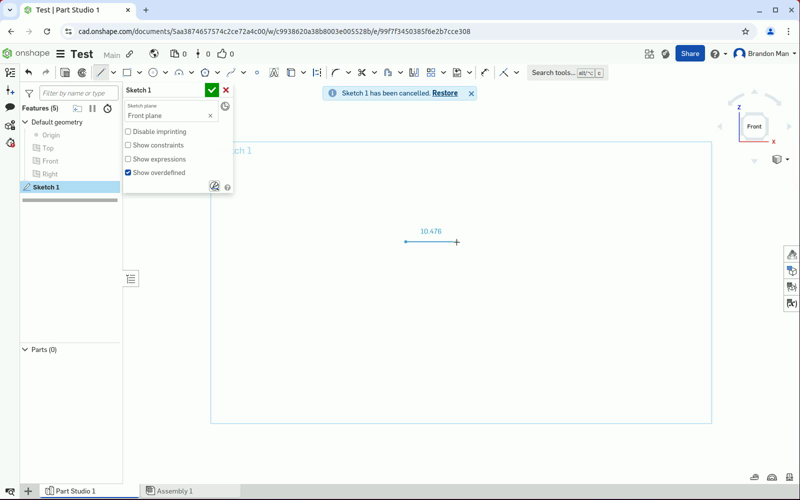
click(456, 241)
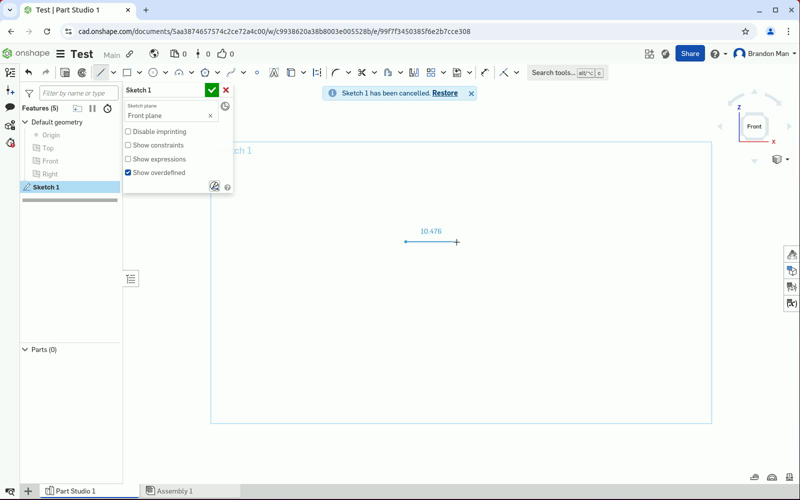
key_up(shift)
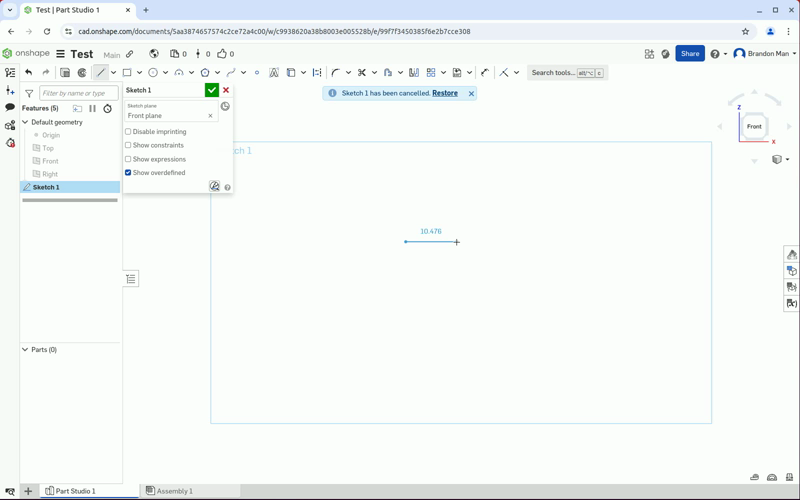
key_down(shift)
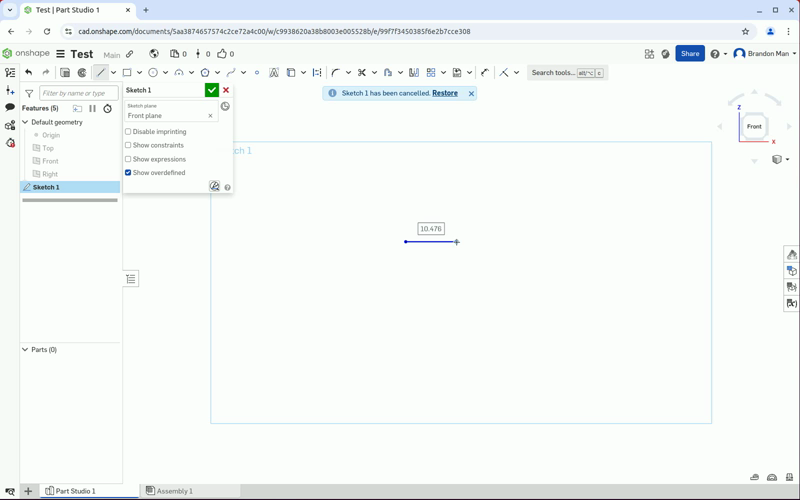
mouse_move(486, 241)
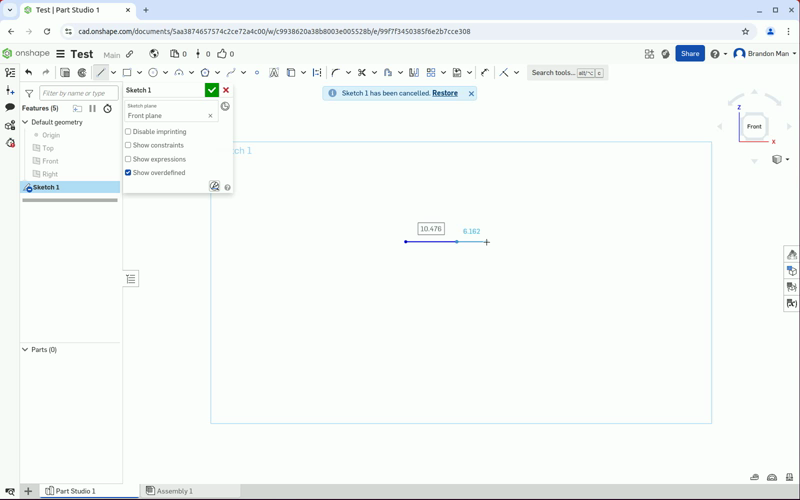
mouse_move(456, 232)
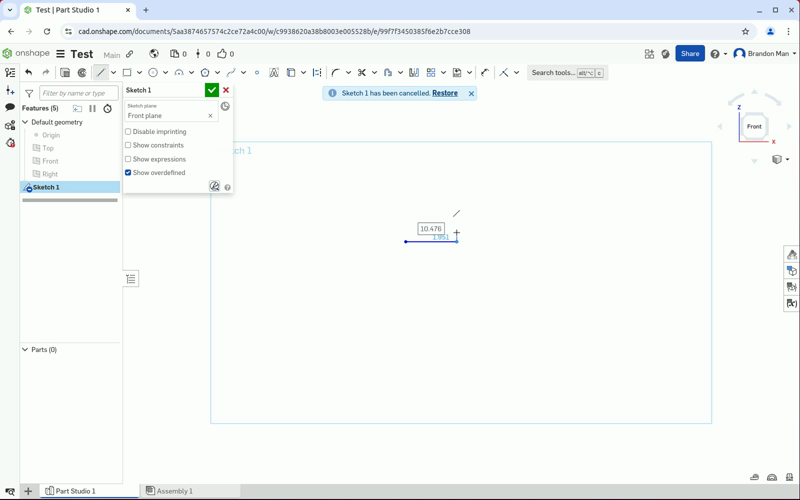
click(456, 232)
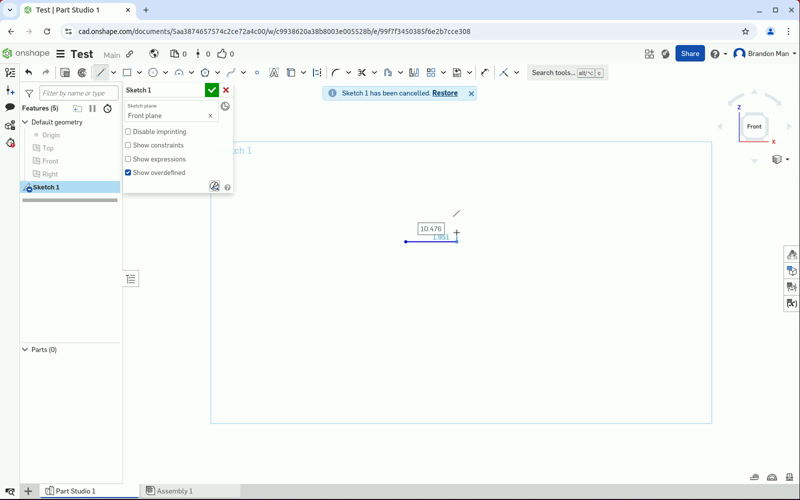
key_up(shift)
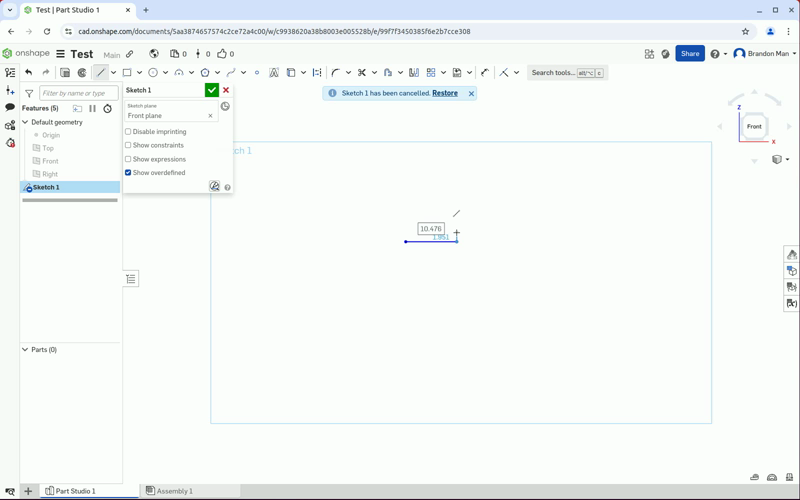
key_down(shift)
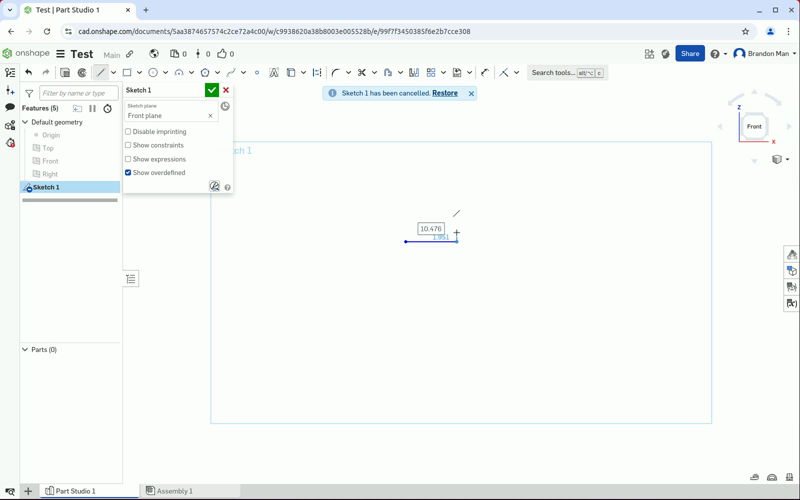
mouse_move(486, 232)
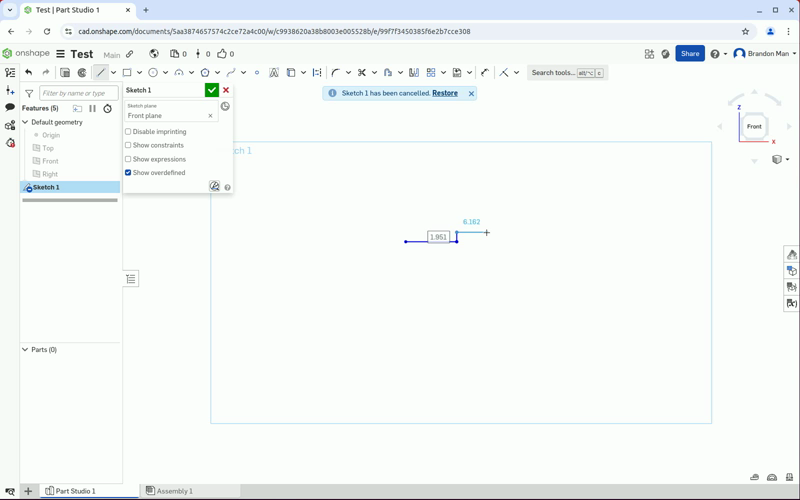
mouse_move(405, 232)
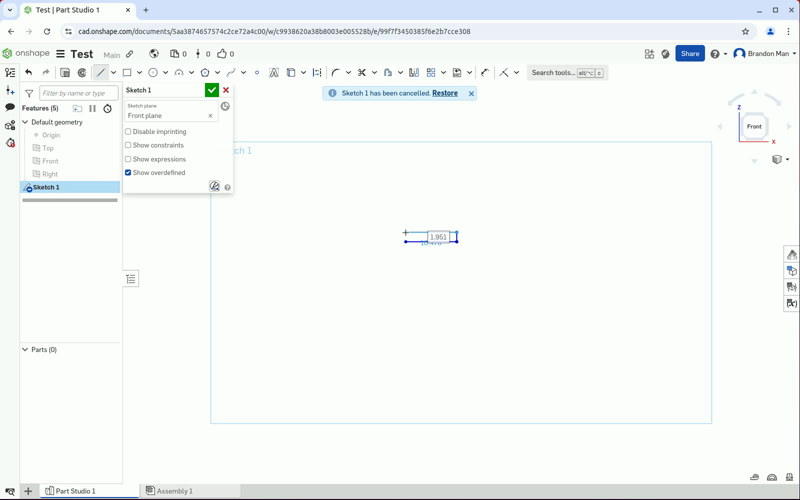
click(405, 232)
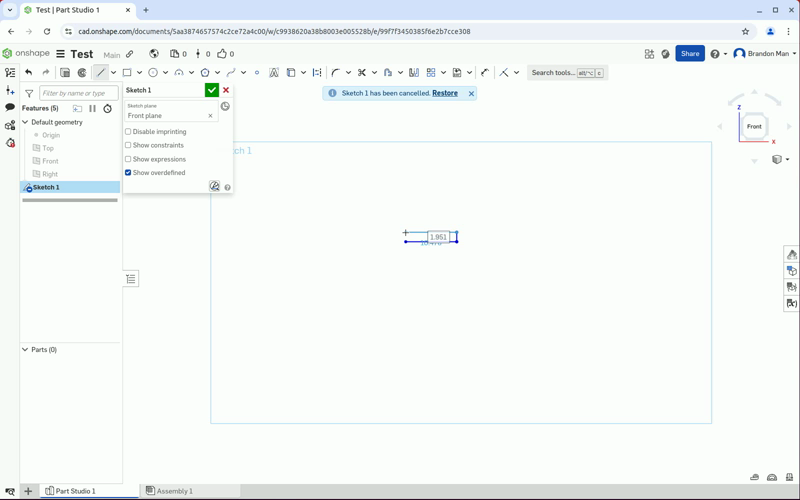
key_up(shift)
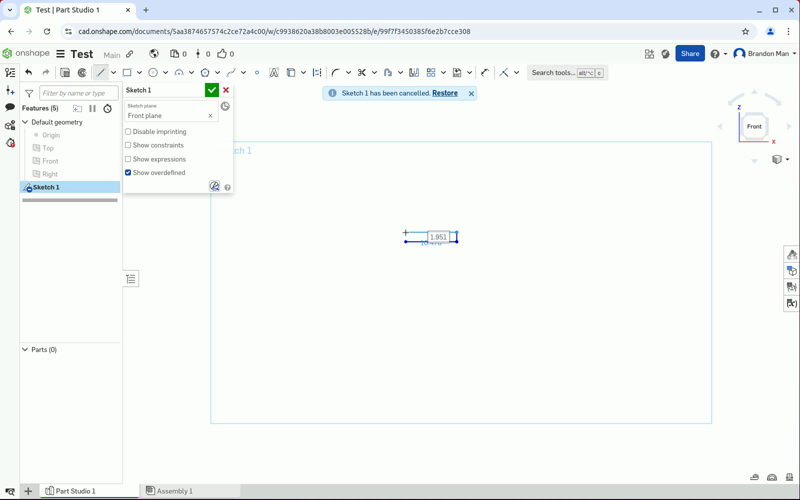
mouse_move(435, 232)
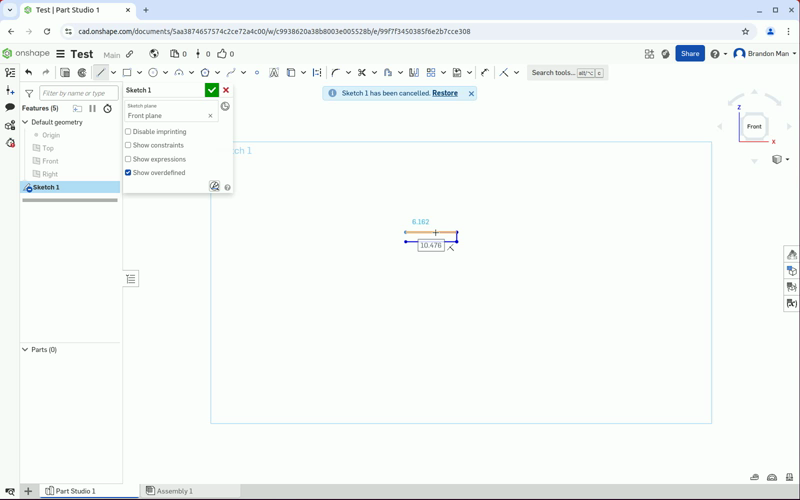
key_down(shift)
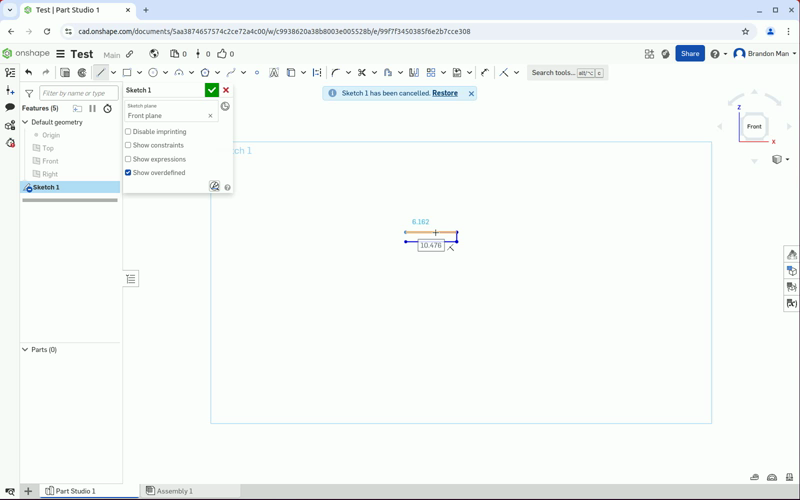
mouse_move(405, 241)
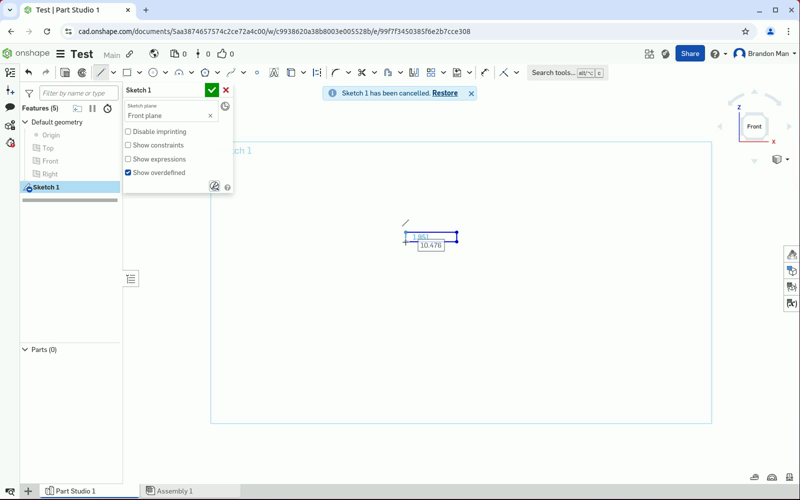
key_up(shift)
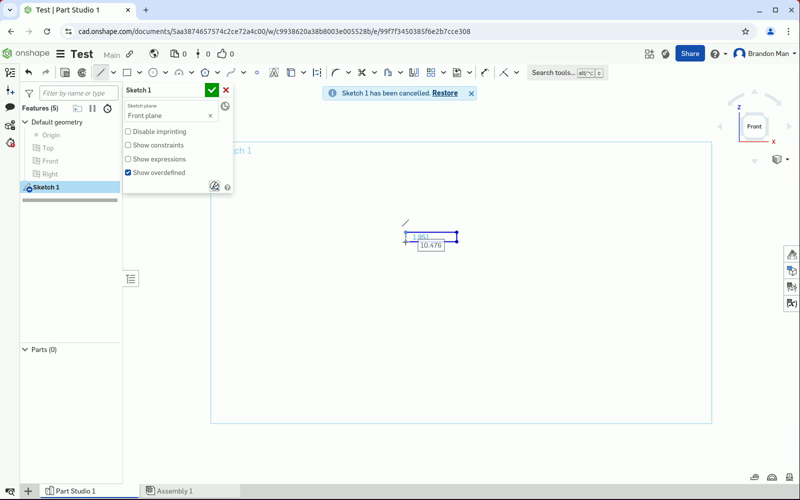
click(405, 241)
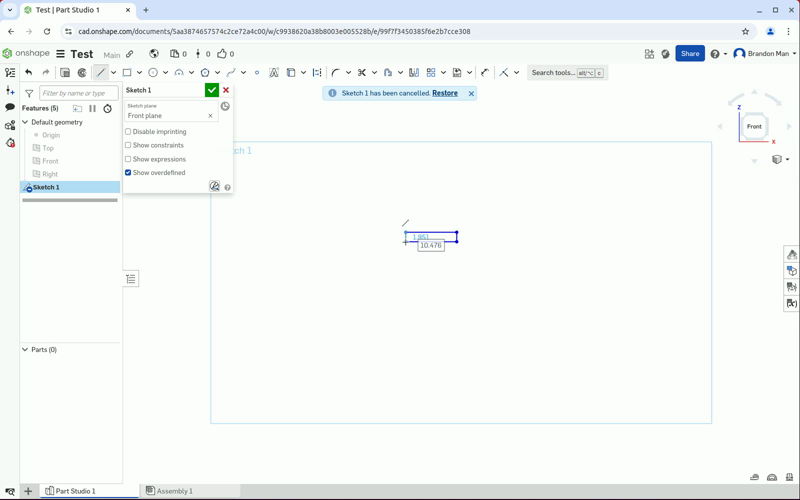
key(esc)
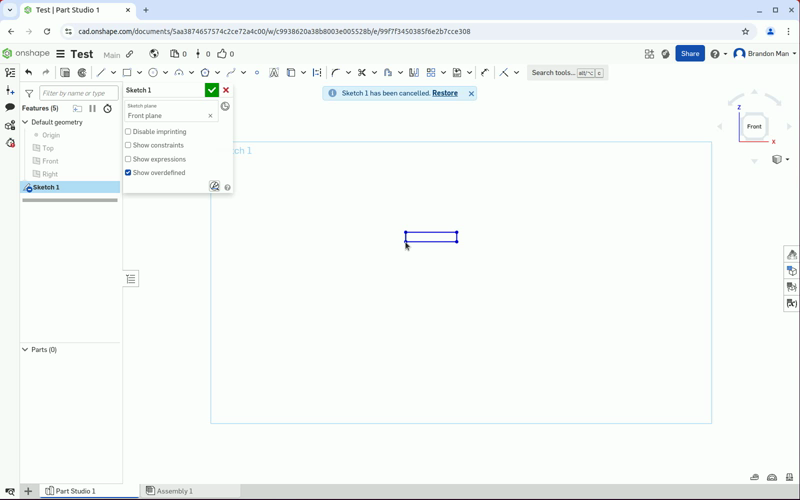
mouse_move(426, 234)
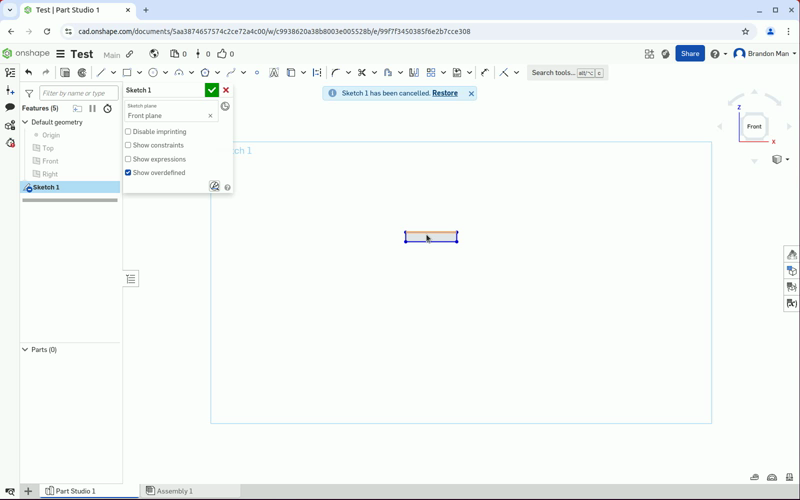
scroll(6)
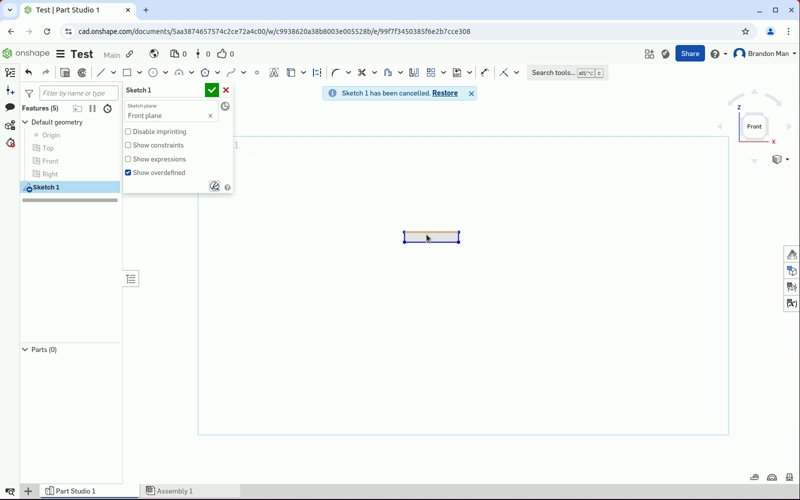
scroll(6)
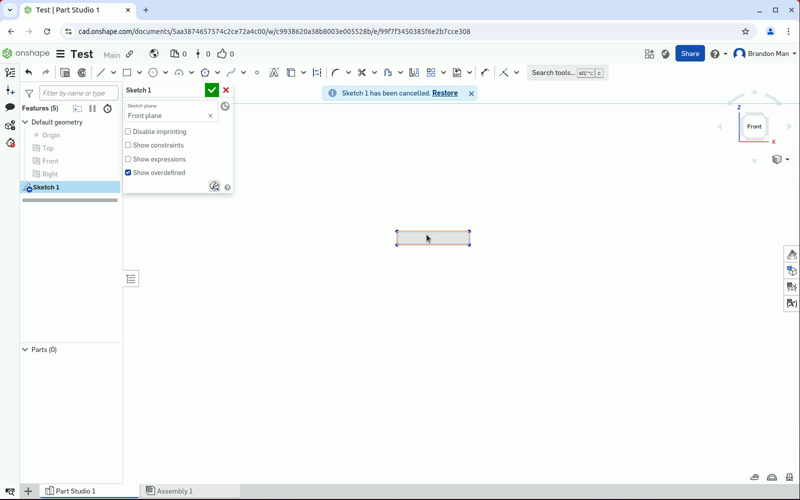
scroll(6)
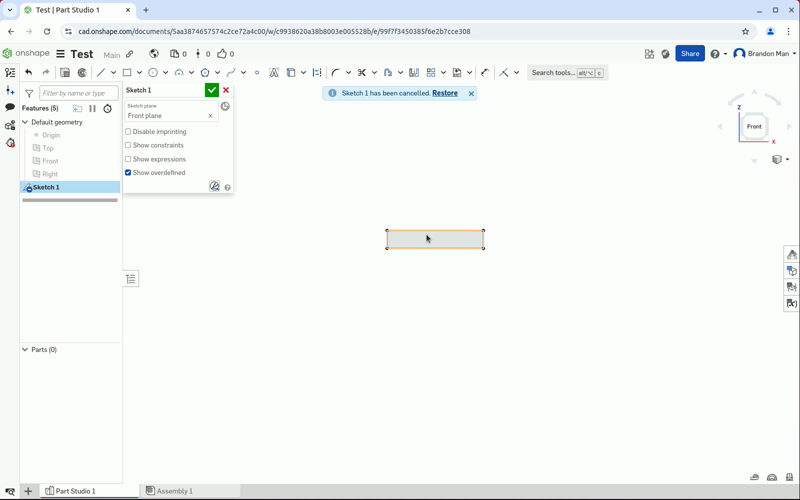
scroll(6)
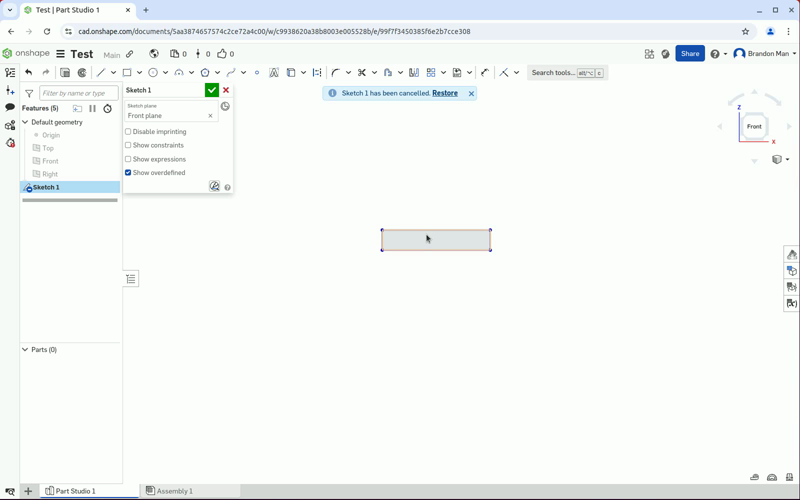
scroll(6)
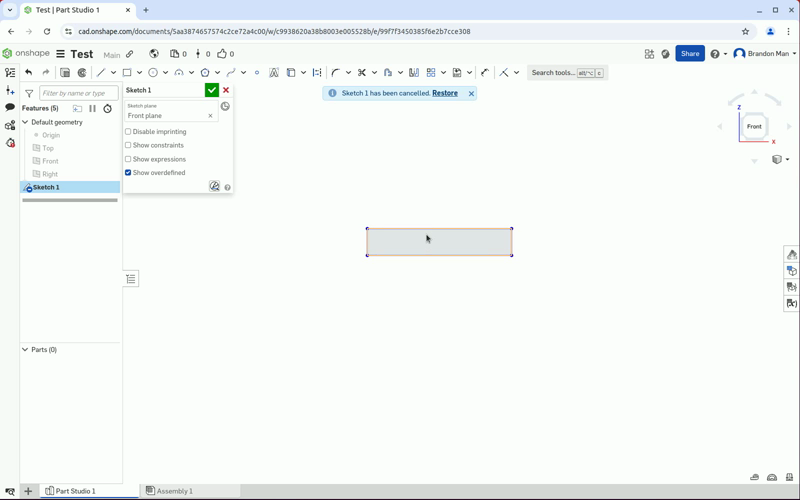
scroll(6)
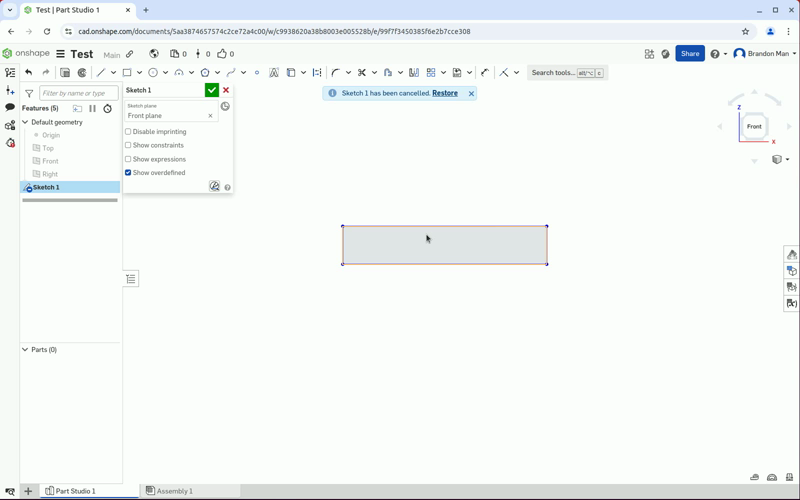
scroll(6)
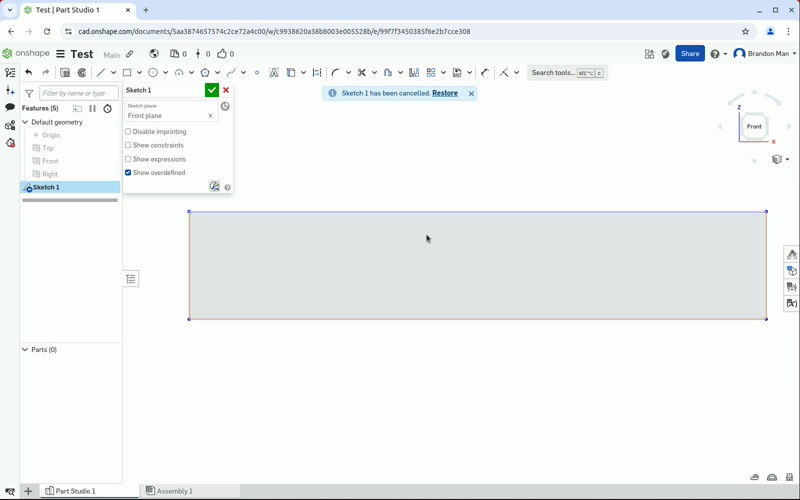
click(426, 234)
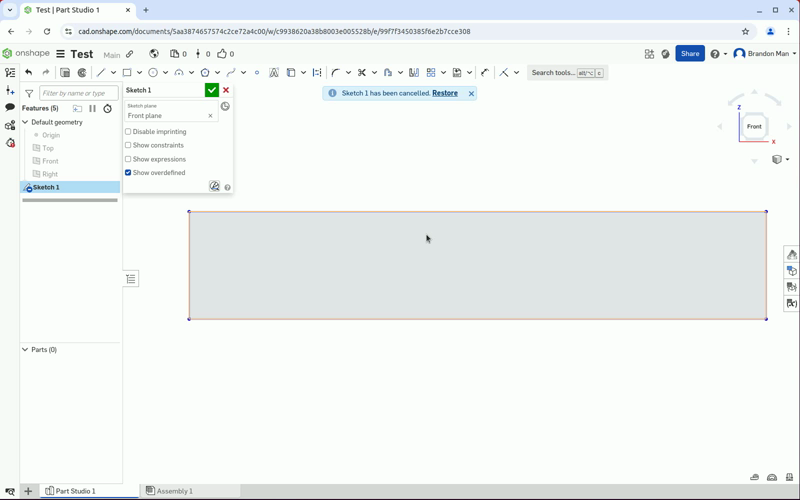
scroll(-6)
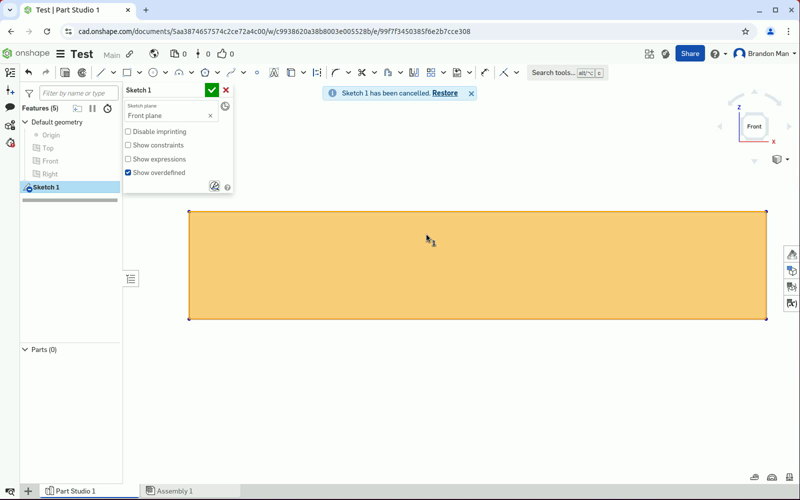
scroll(-6)
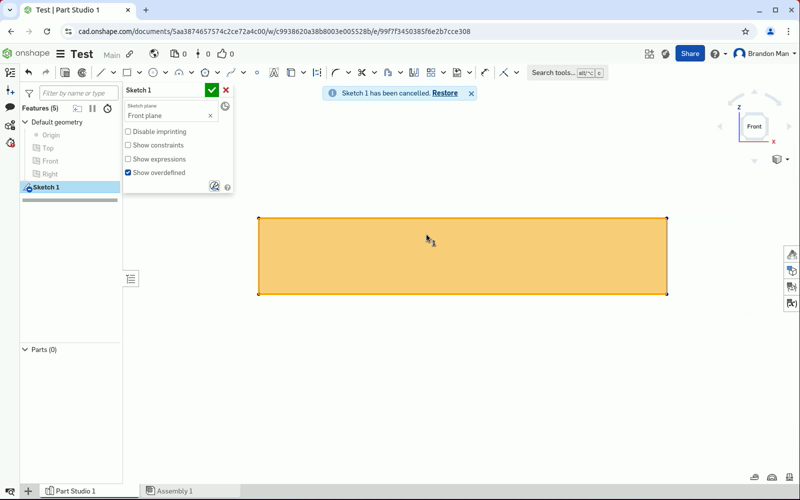
scroll(-6)
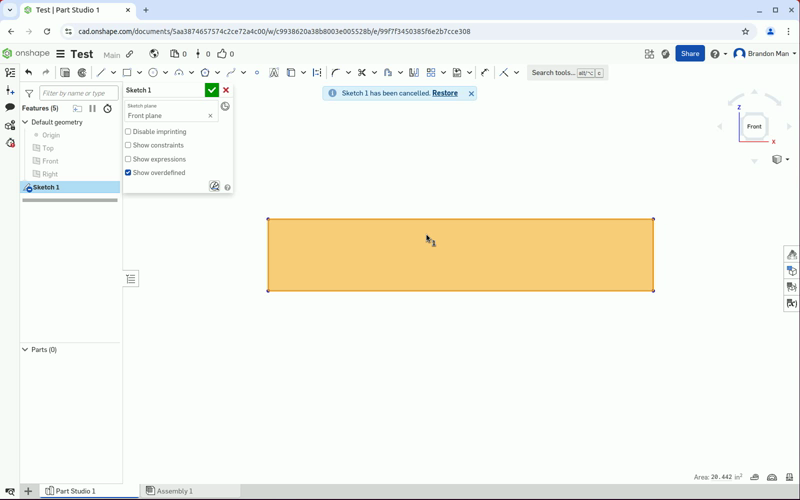
scroll(-6)
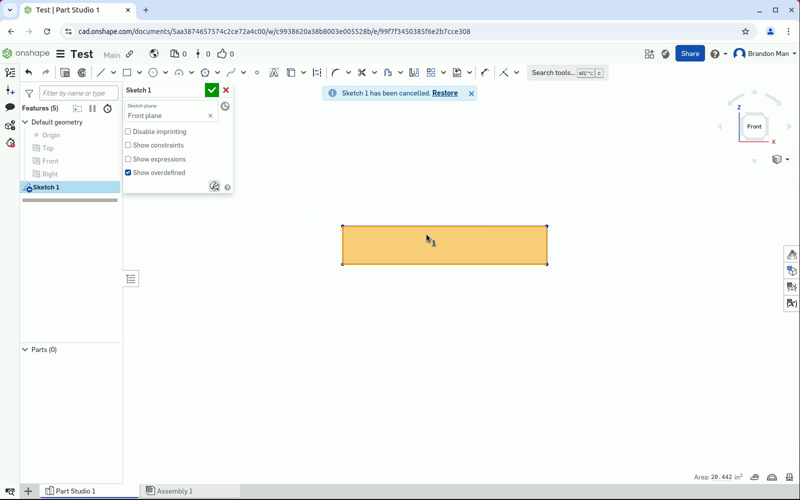
scroll(-6)
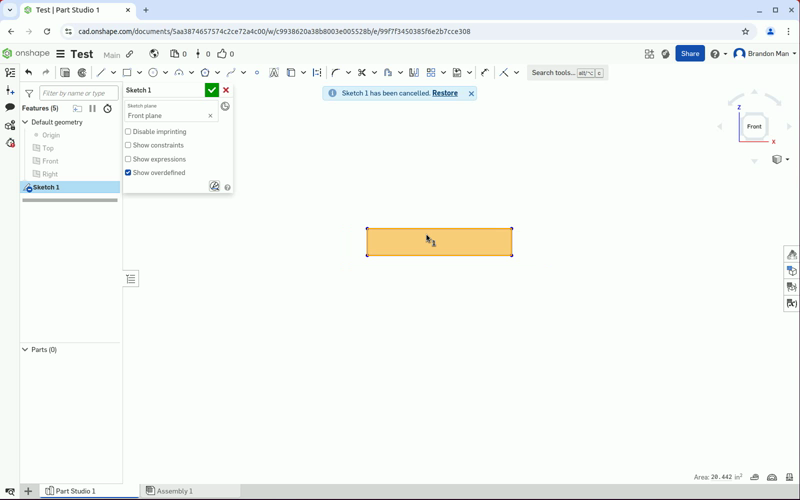
scroll(-6)
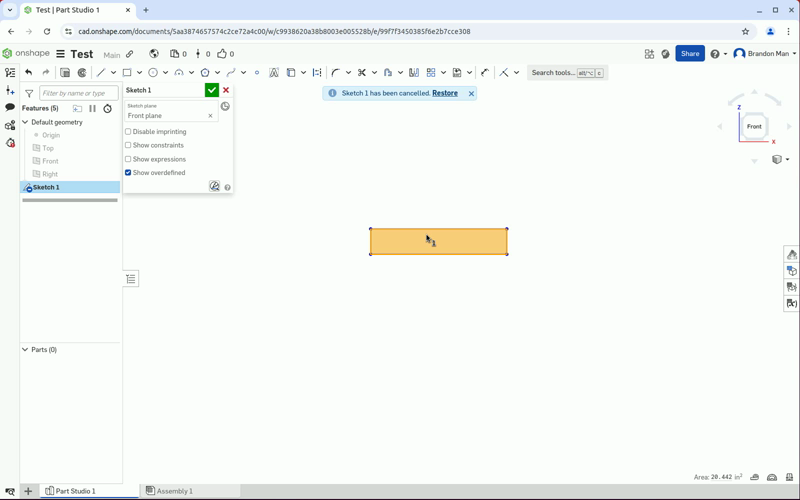
scroll(-6)
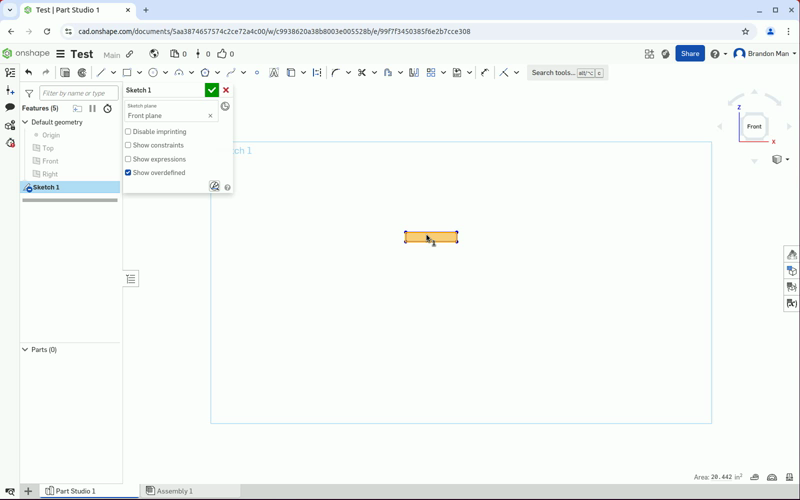
mouse_move(73, 352)
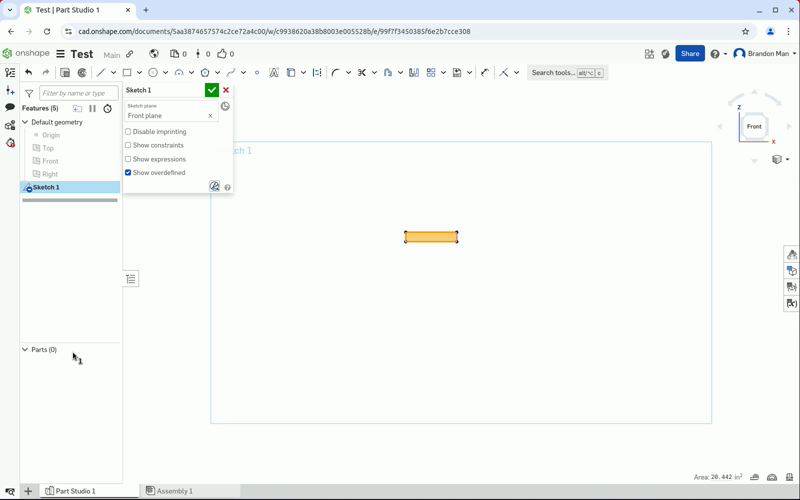
key(shift+y)
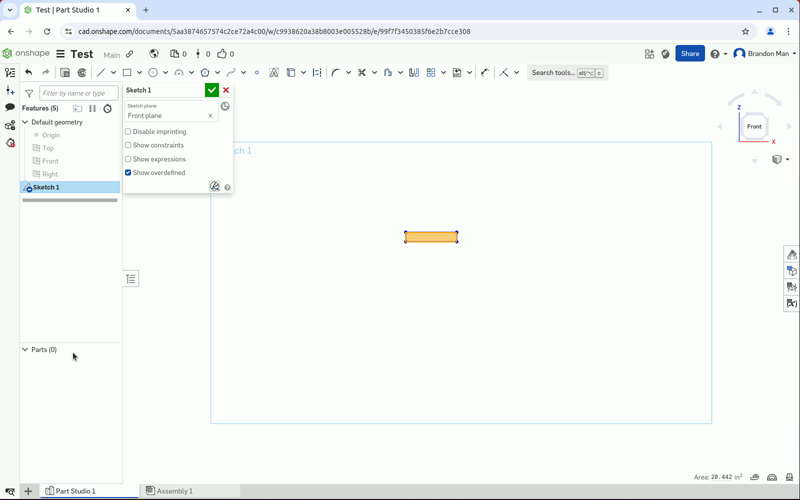
key(shift+e)
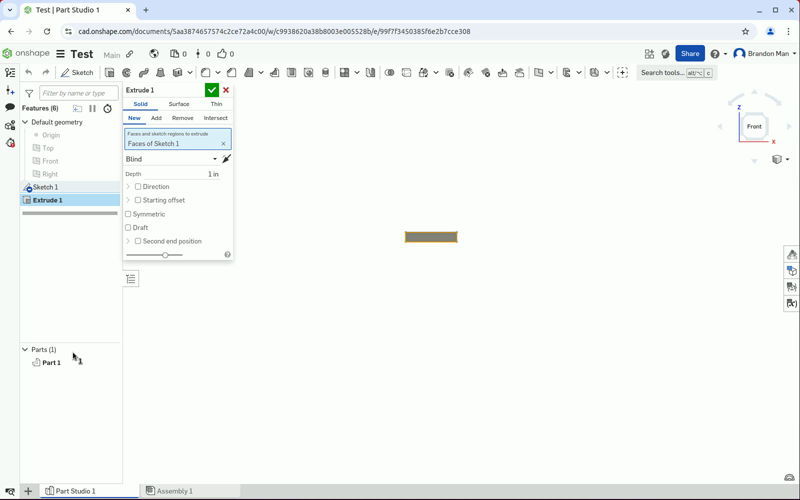
mouse_move(143, 106)
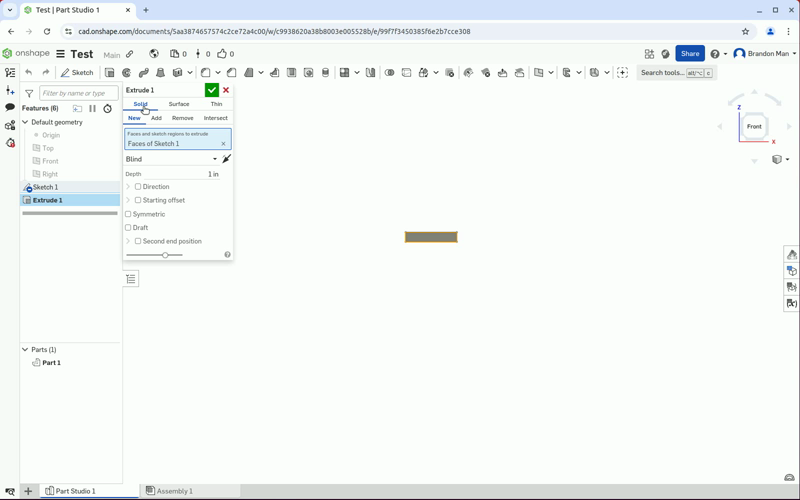
click(143, 106)
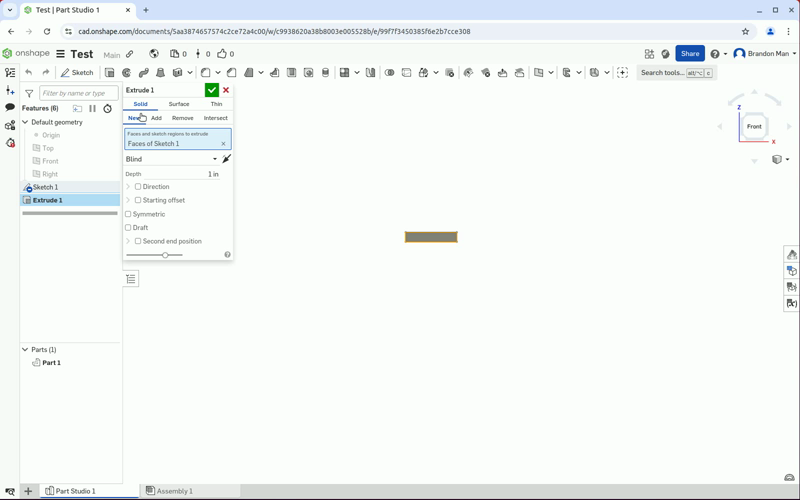
mouse_move(137, 120)
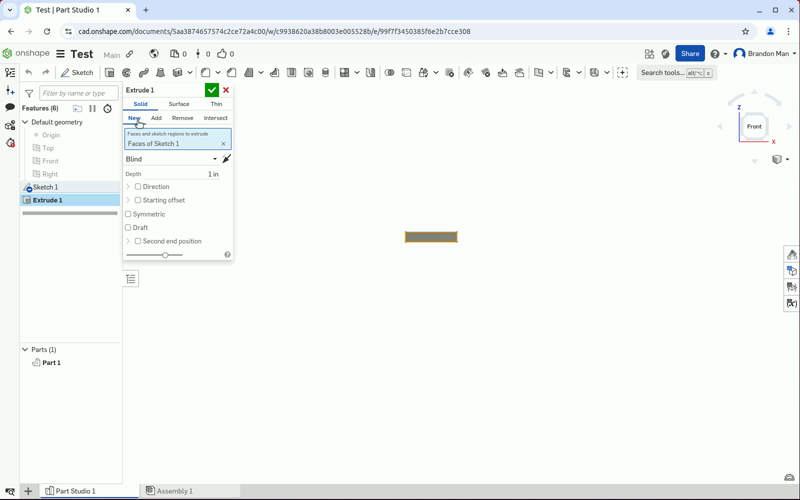
click(137, 120)
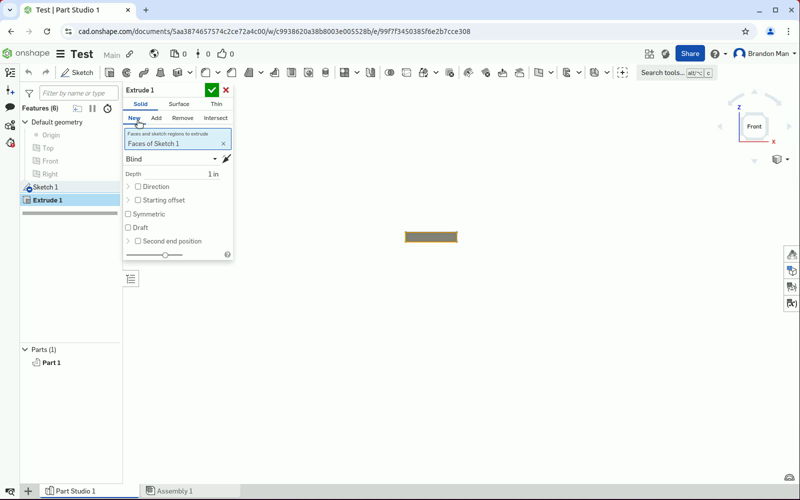
key(tab, 4)
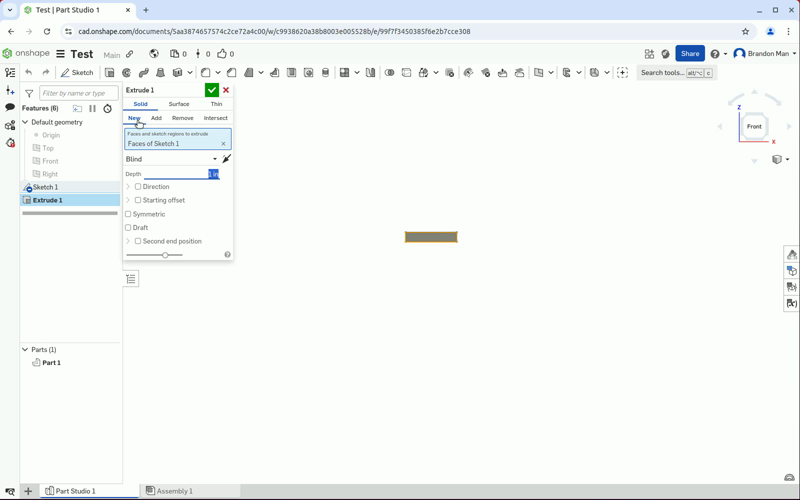
text(0.962)
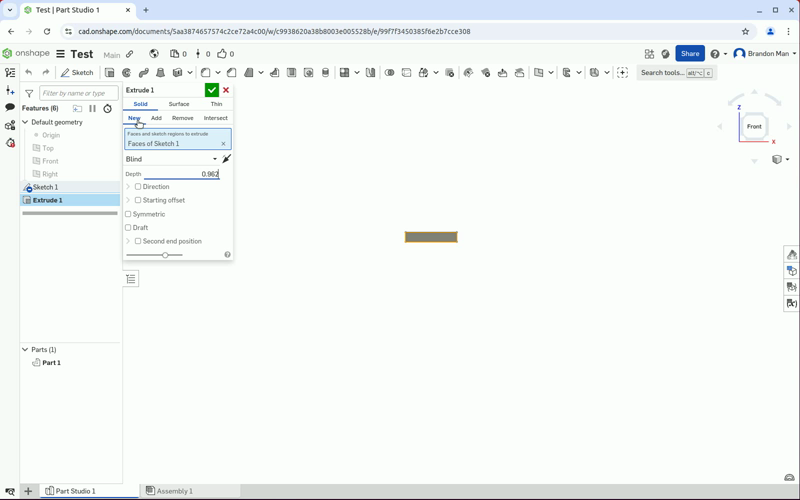
key(tab, 3)
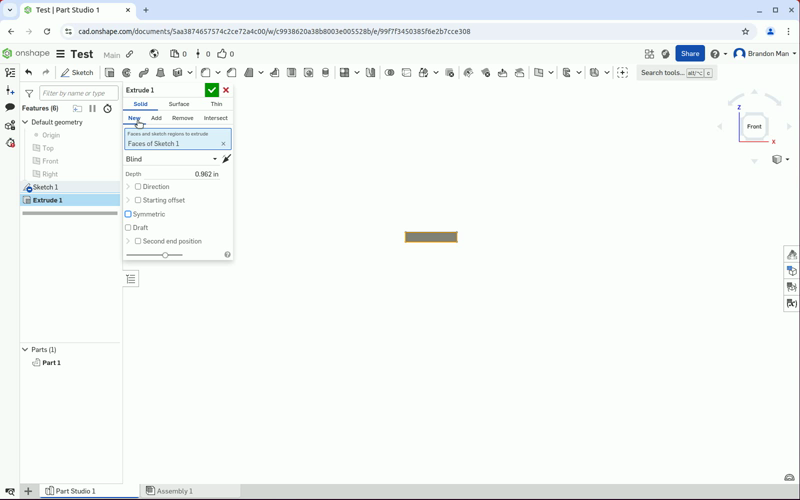
key(space)
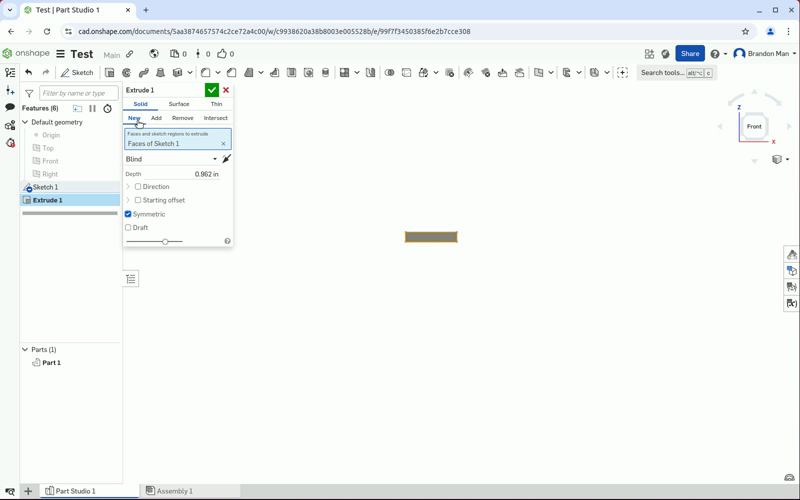
key(enter)
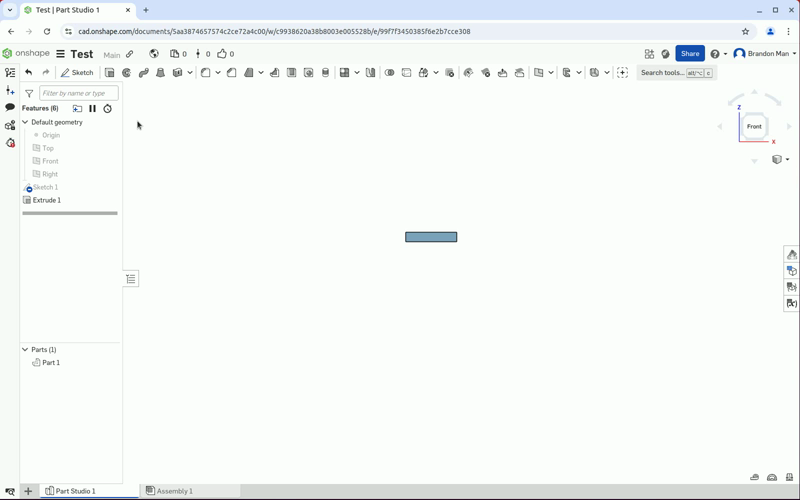
key(shift+h)
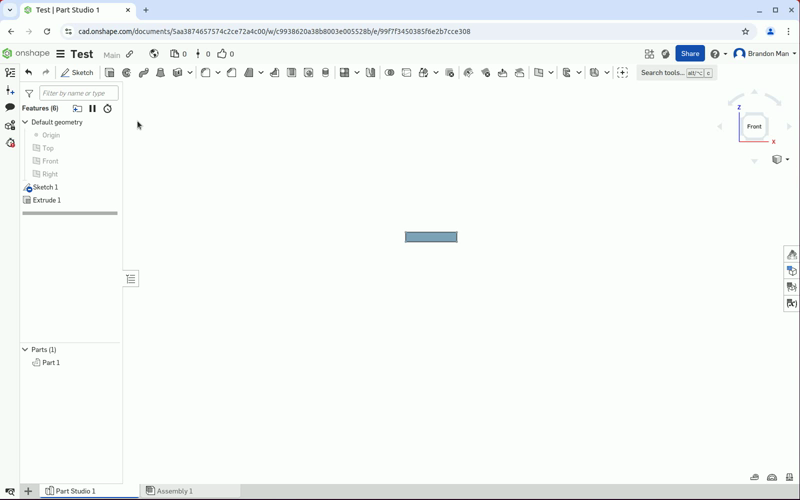
key(shift+h)
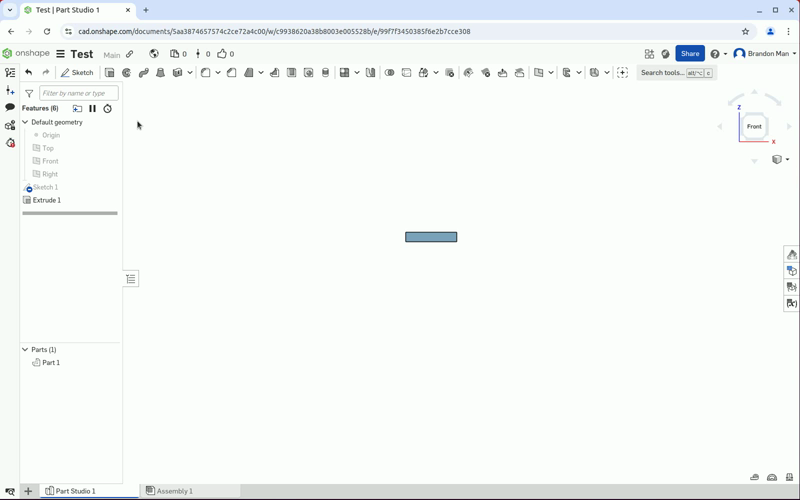
mouse_move(73, 189)
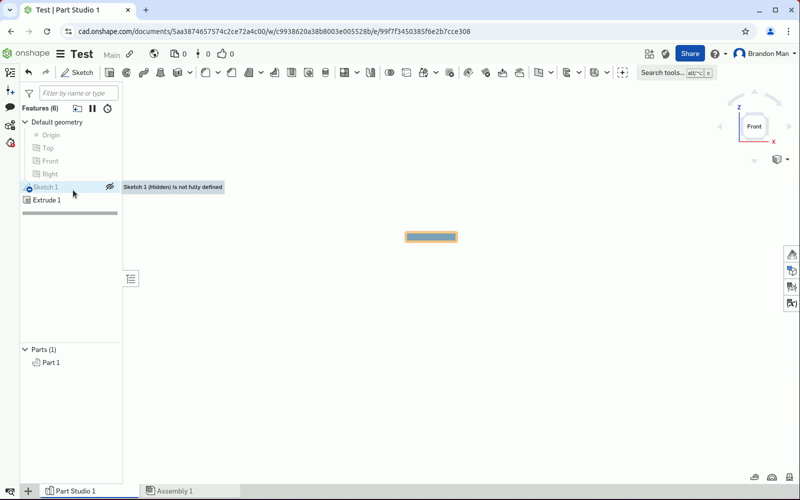
click(73, 189)
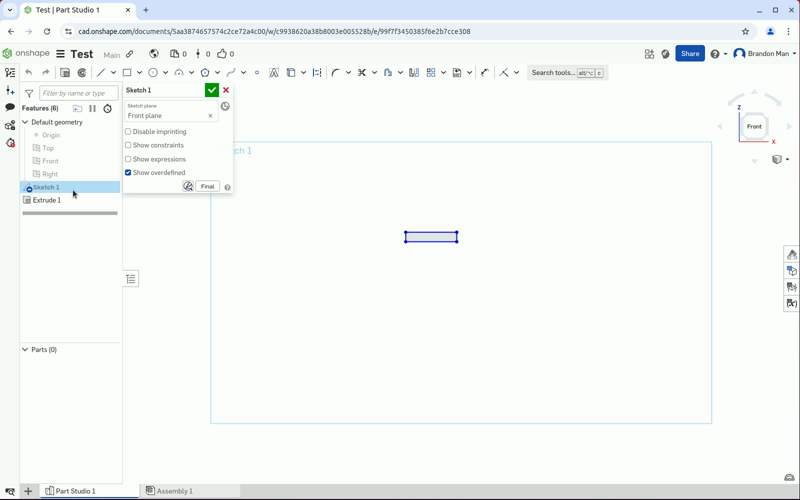
mouse_move(229, 92)
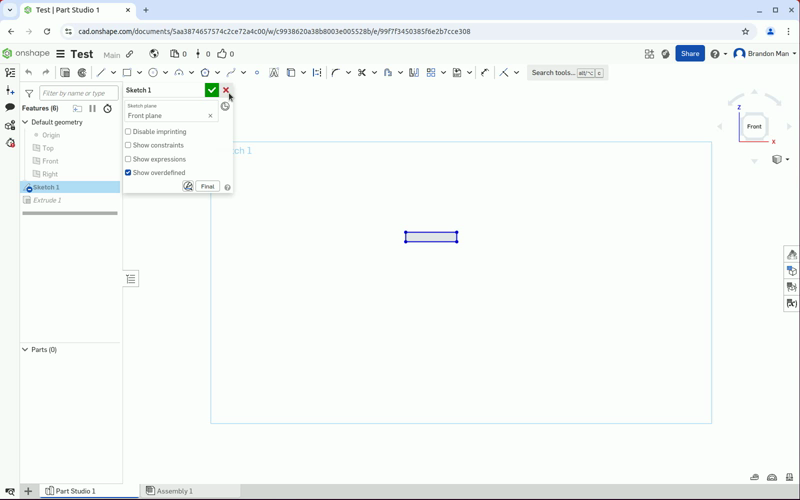
click(229, 92)
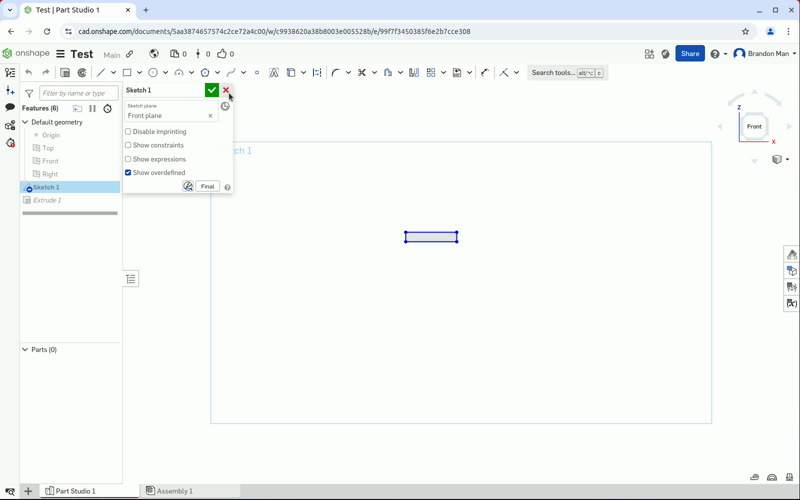
key(shift+s)
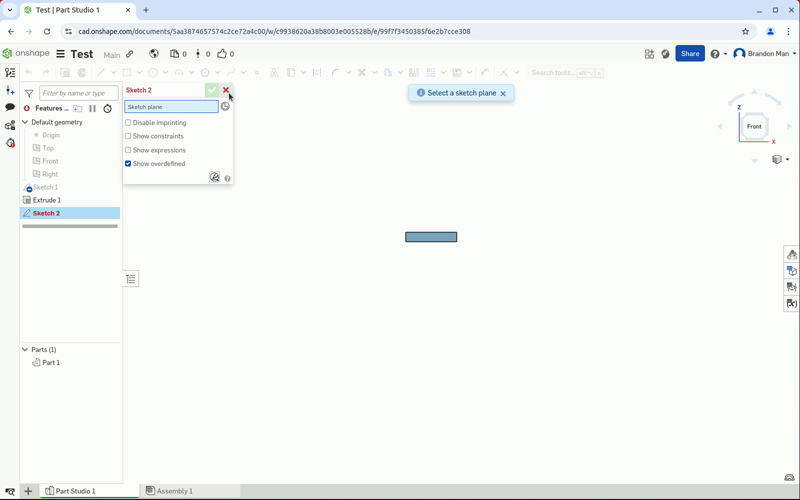
mouse_move(73, 163)
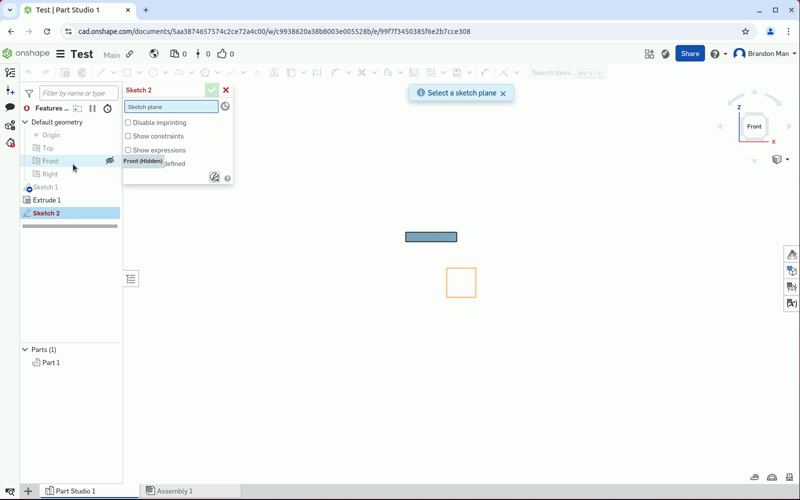
click(73, 163)
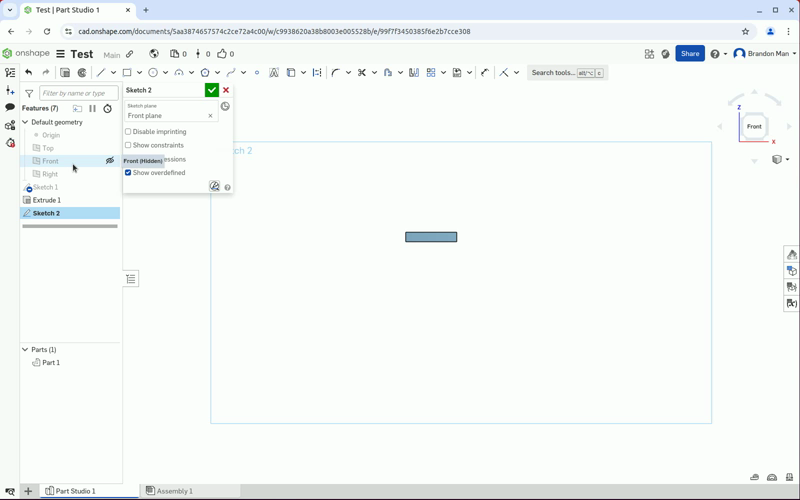
mouse_move(73, 352)
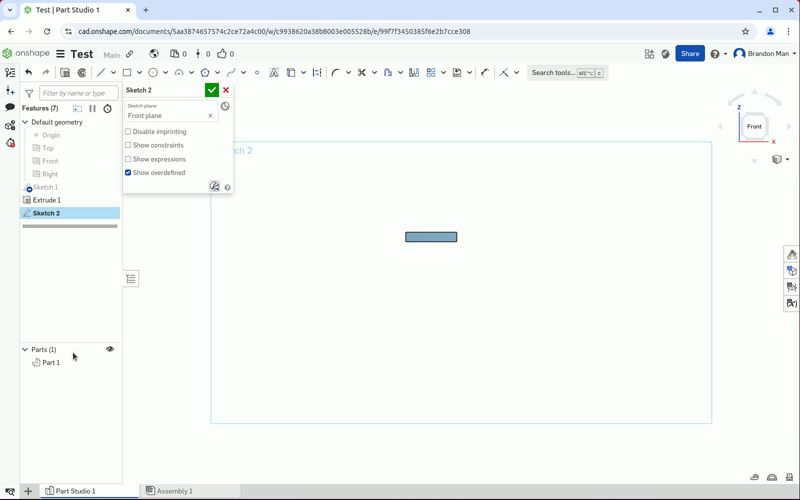
key(y)
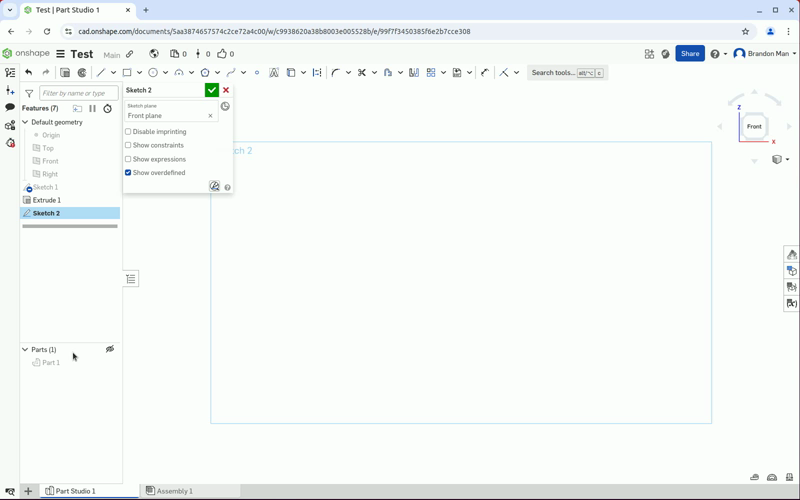
key(l)
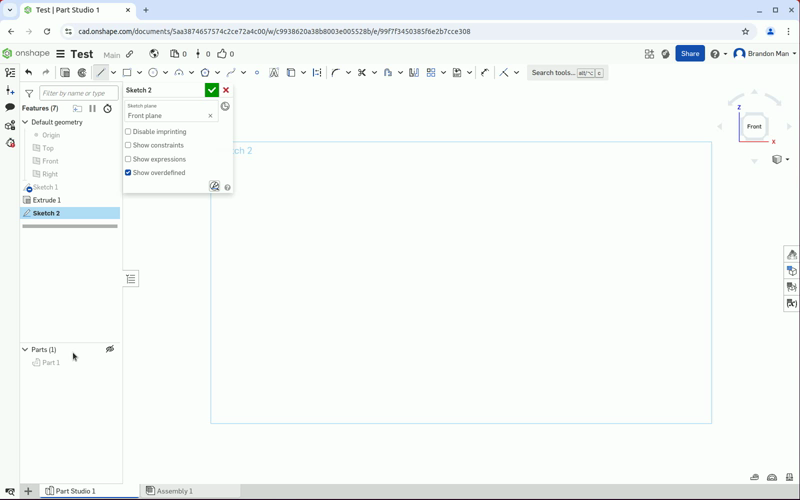
key_down(shift)
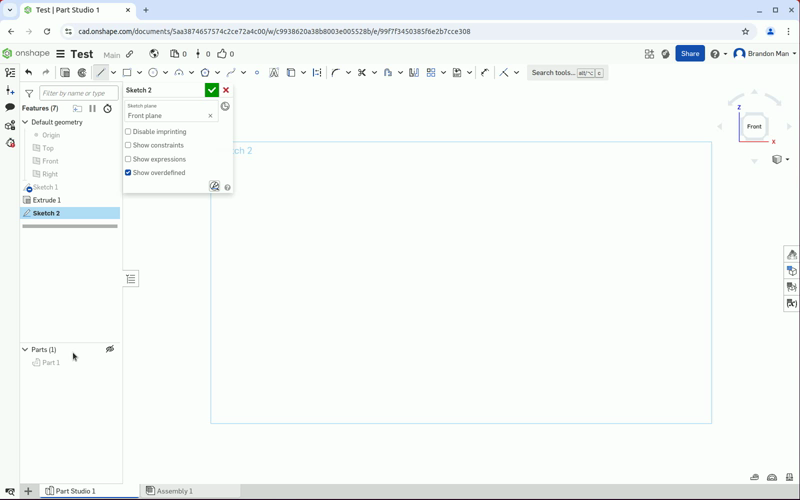
mouse_move(456, 241)
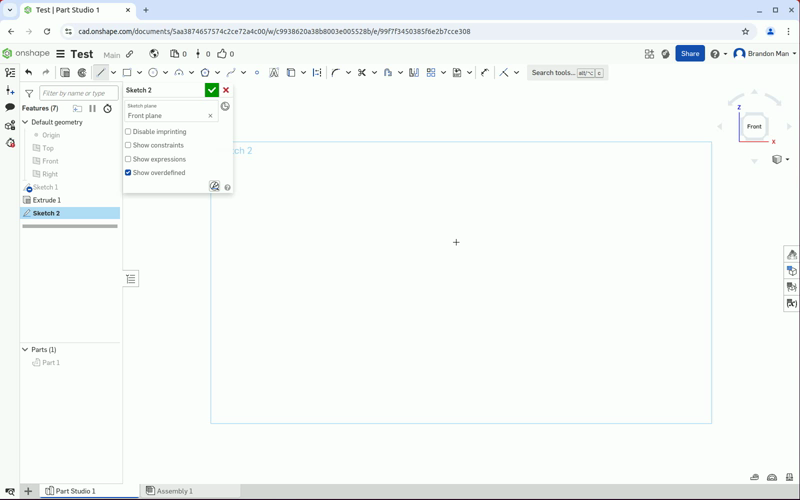
click(456, 241)
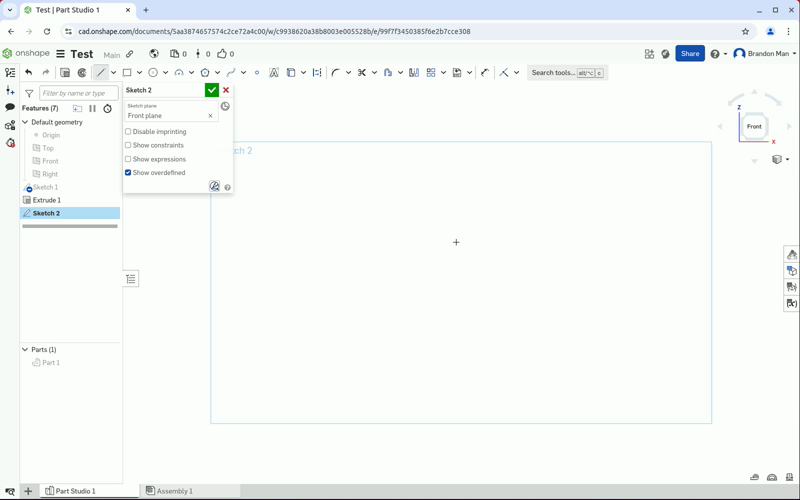
key_up(shift)
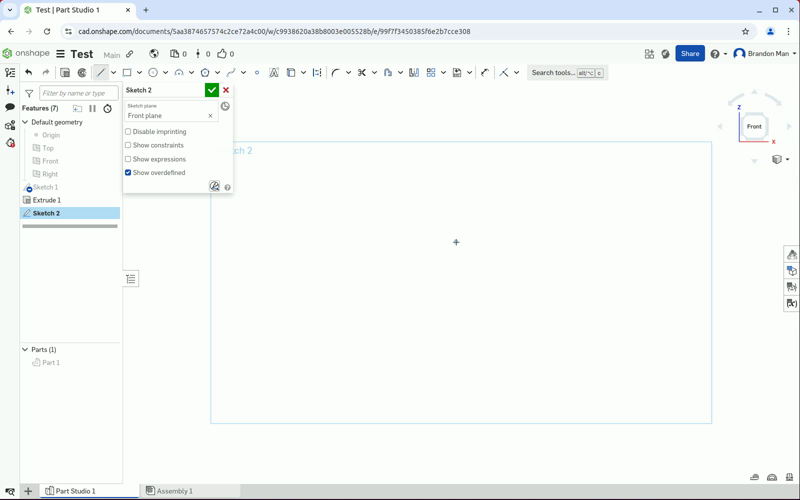
key_down(shift)
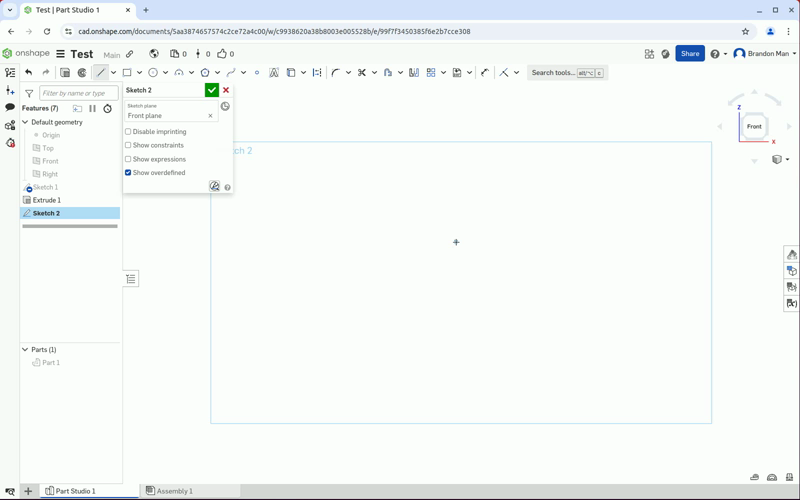
mouse_move(486, 241)
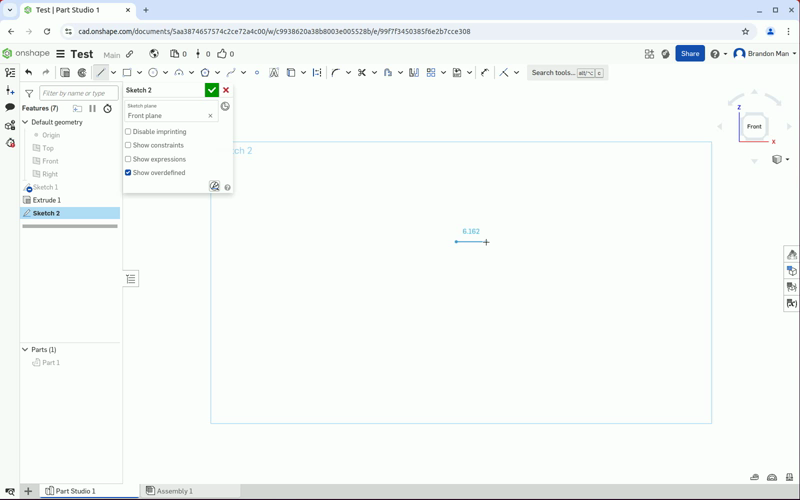
mouse_move(466, 241)
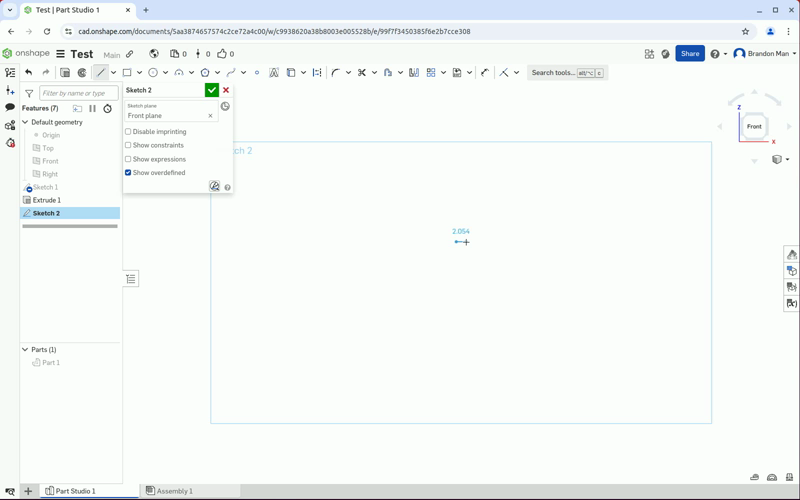
click(466, 241)
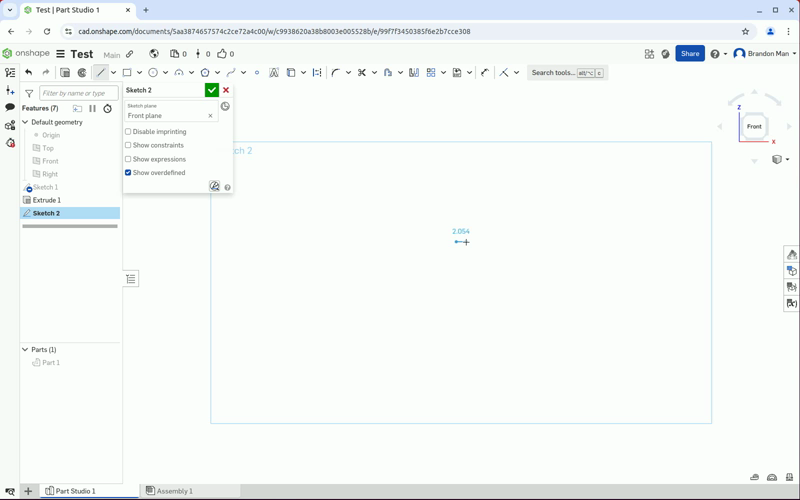
key_up(shift)
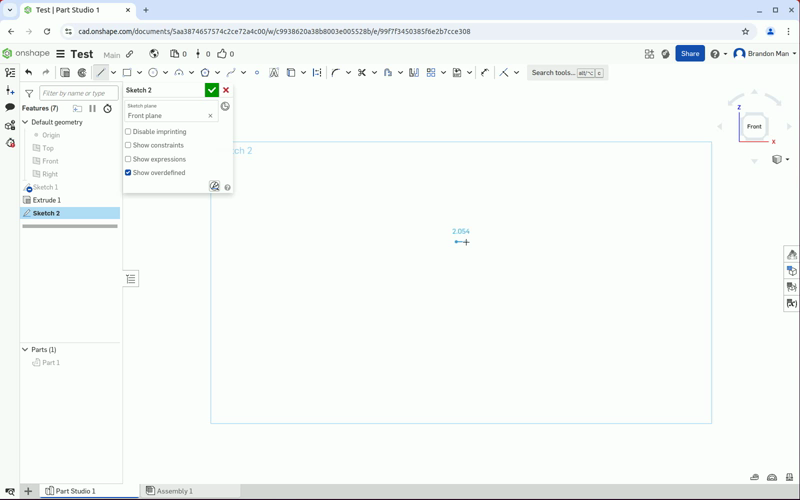
key_down(shift)
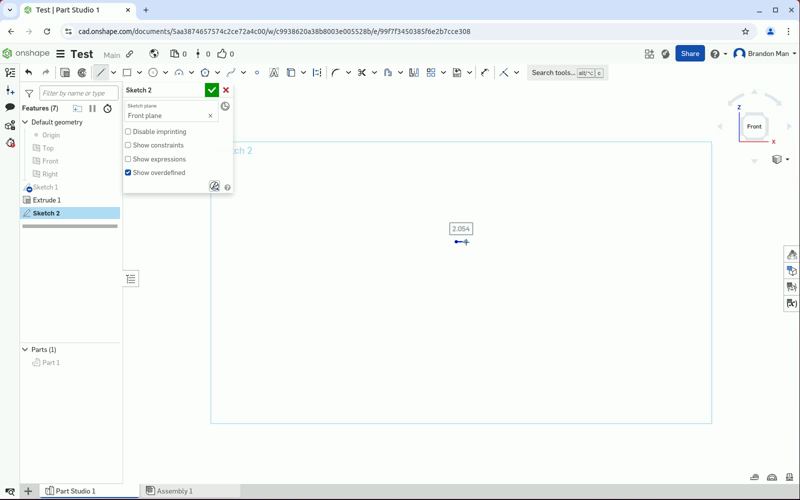
mouse_move(496, 241)
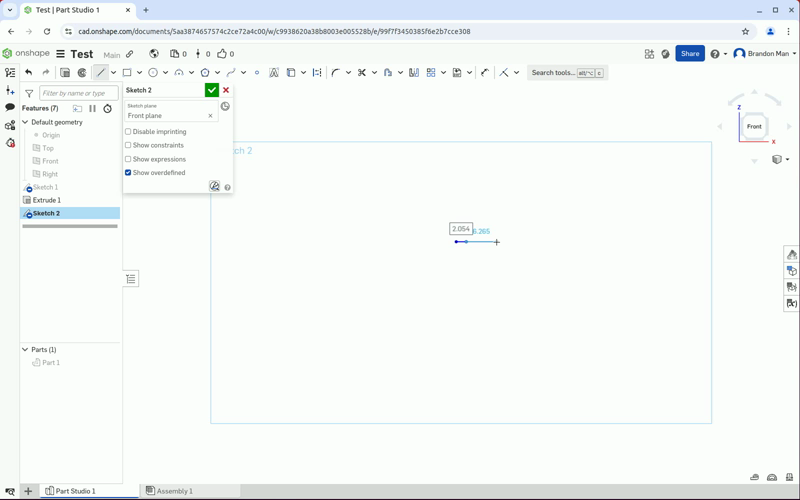
mouse_move(466, 231)
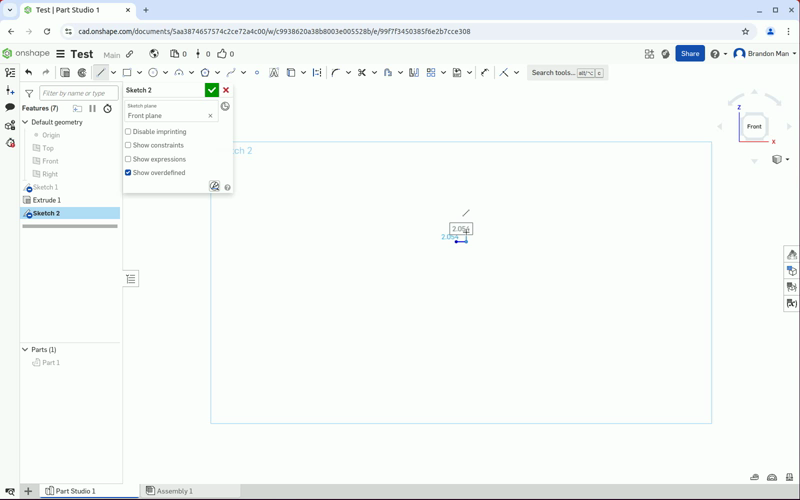
click(466, 231)
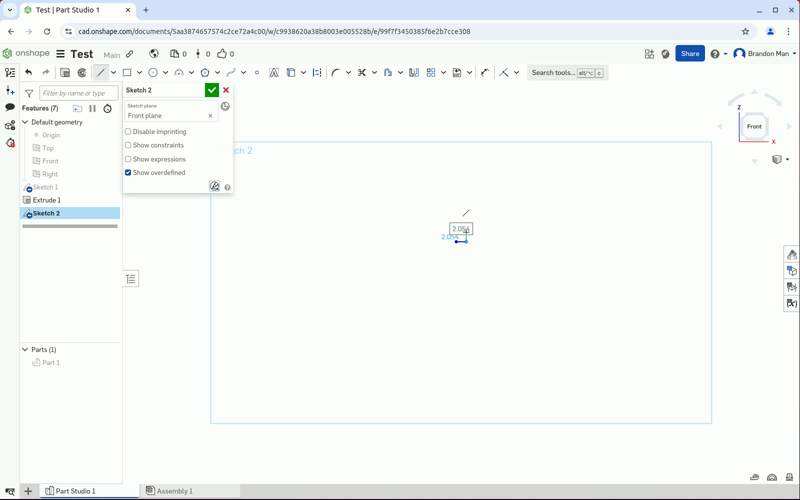
key_up(shift)
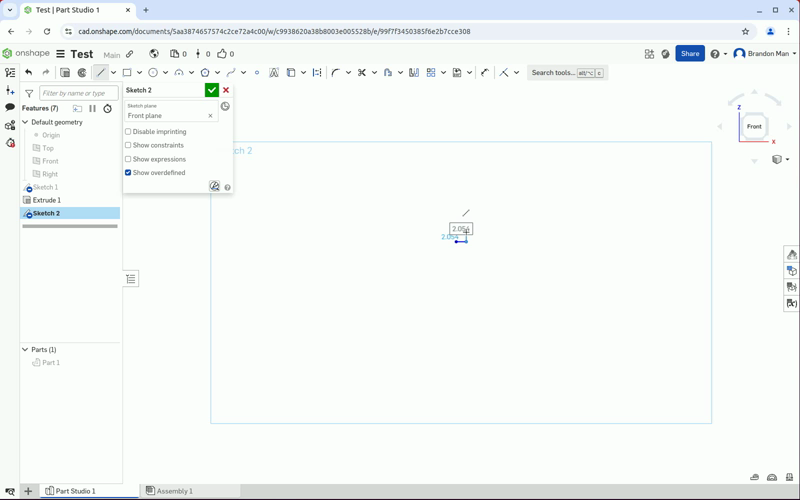
key_down(shift)
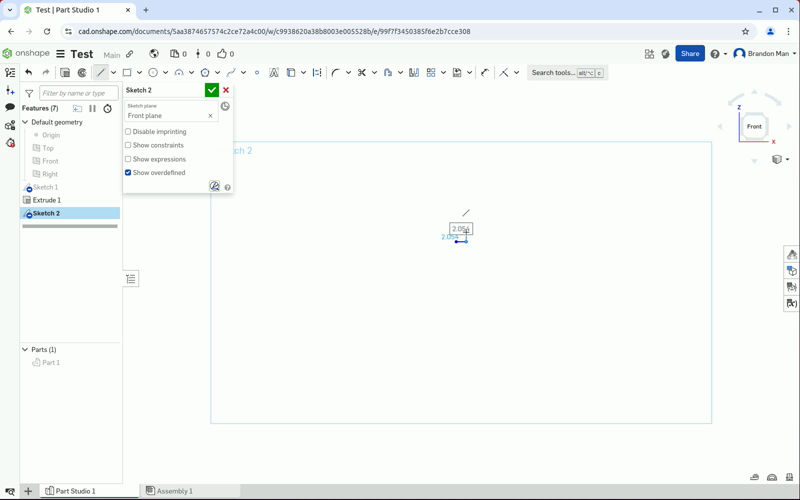
mouse_move(496, 231)
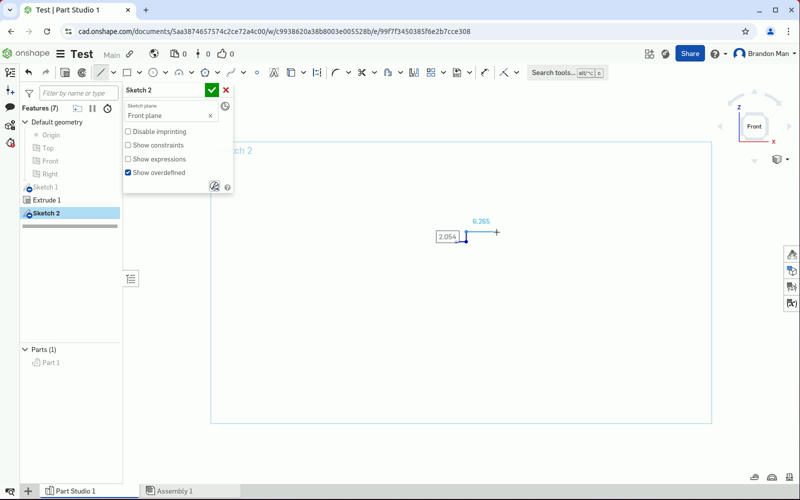
mouse_move(456, 231)
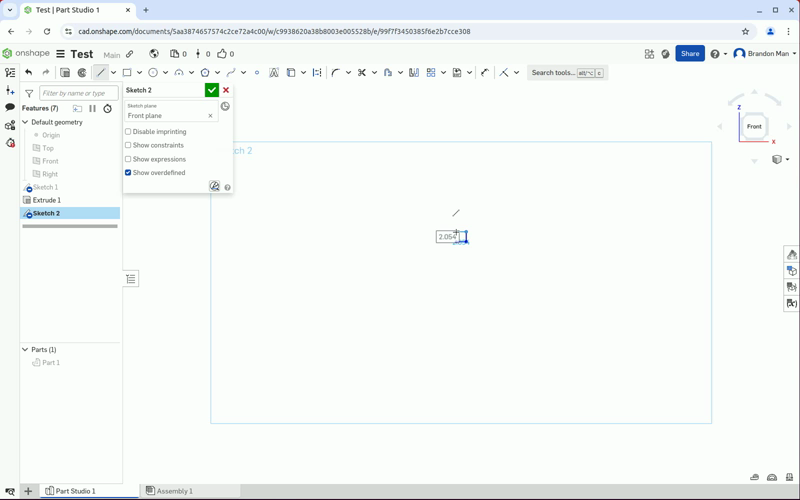
click(456, 231)
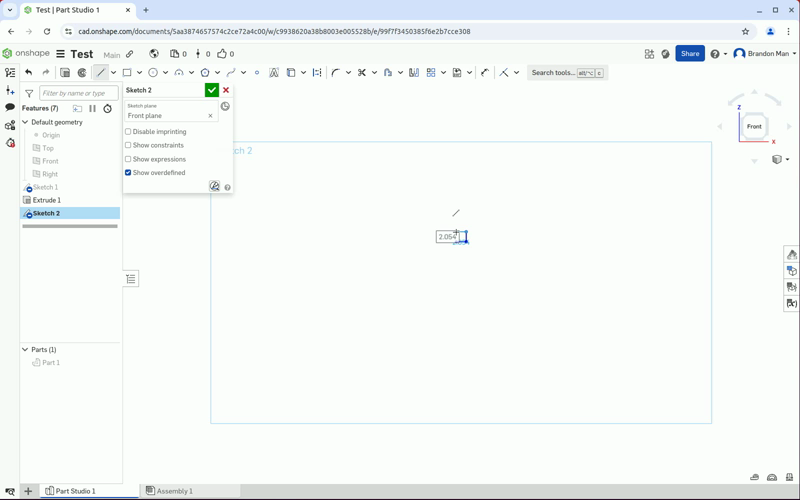
key_up(shift)
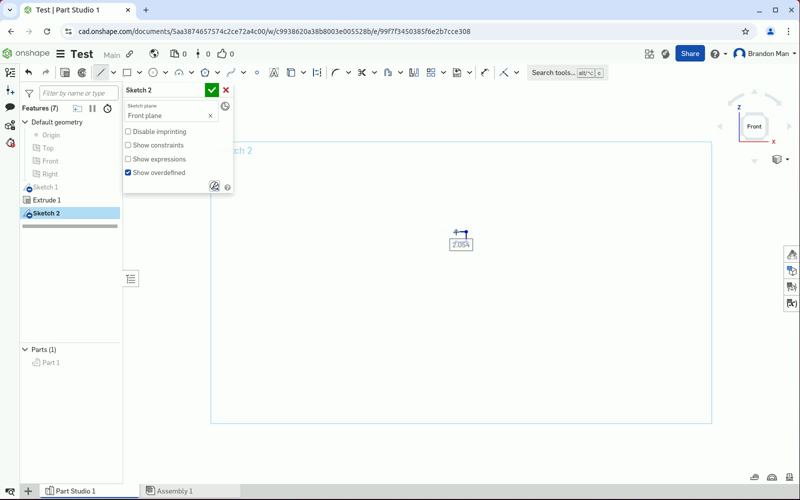
mouse_move(486, 231)
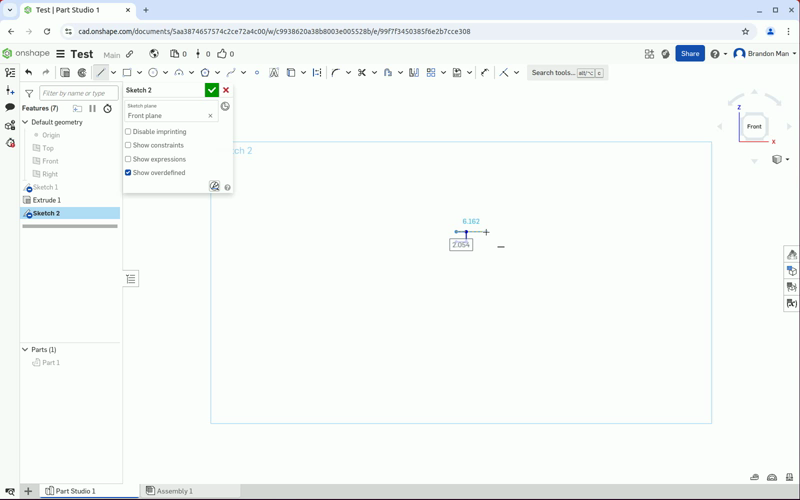
key_down(shift)
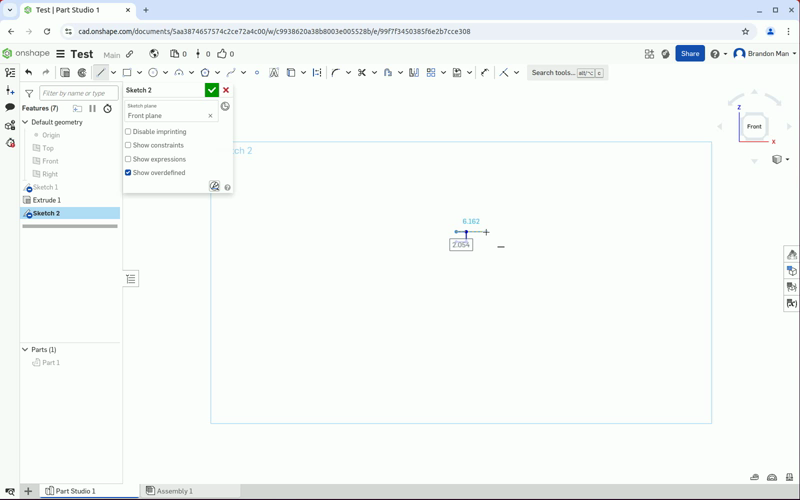
mouse_move(456, 241)
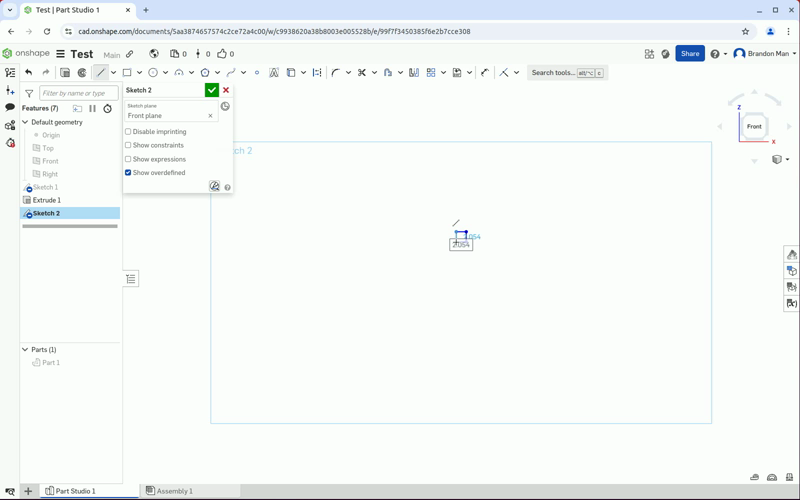
key_up(shift)
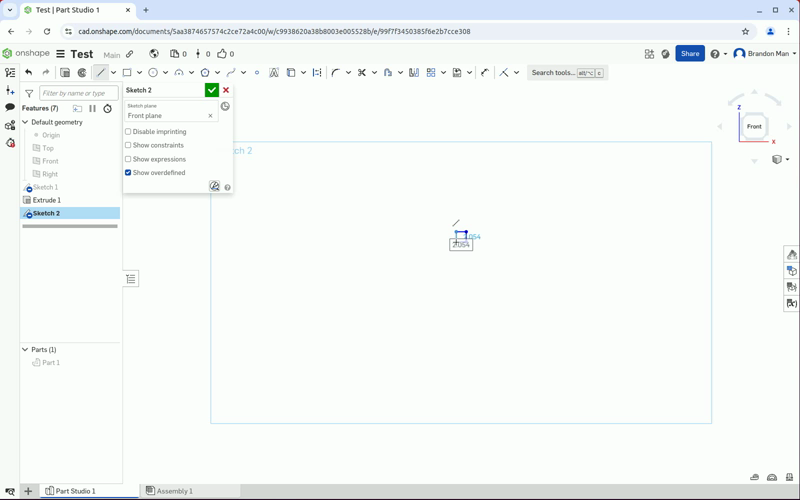
click(456, 241)
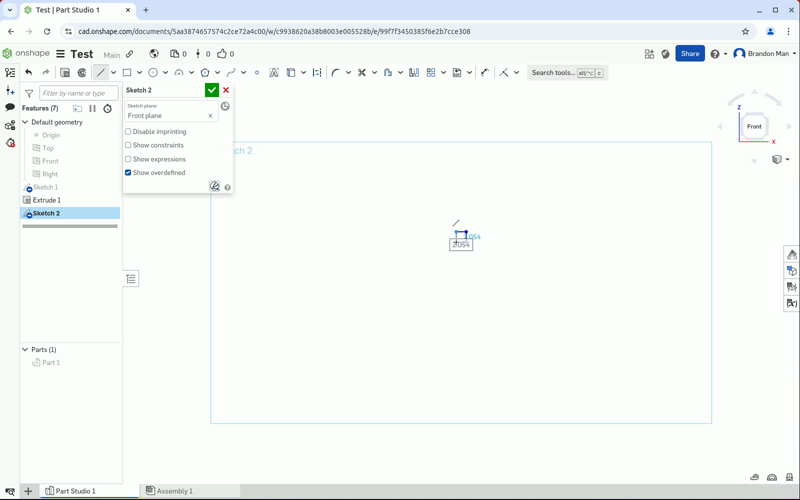
key(esc)
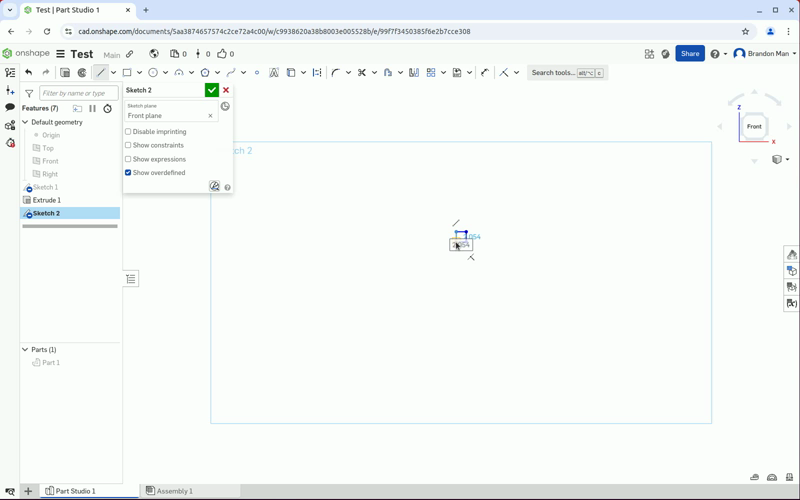
mouse_move(458, 233)
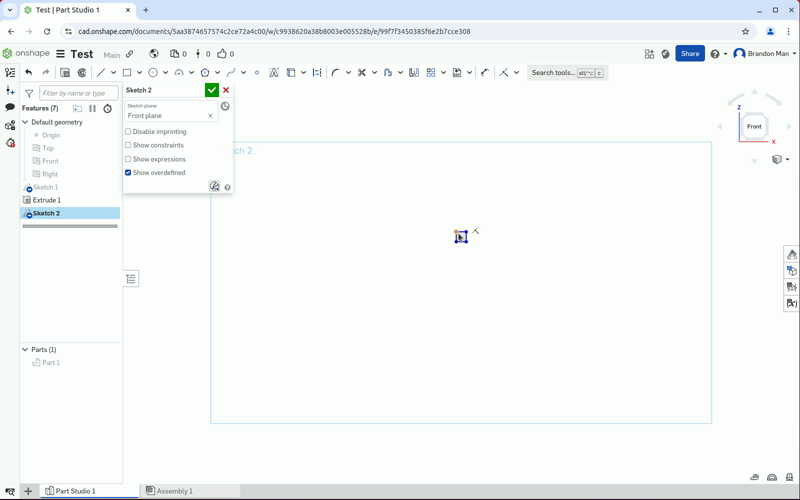
scroll(6)
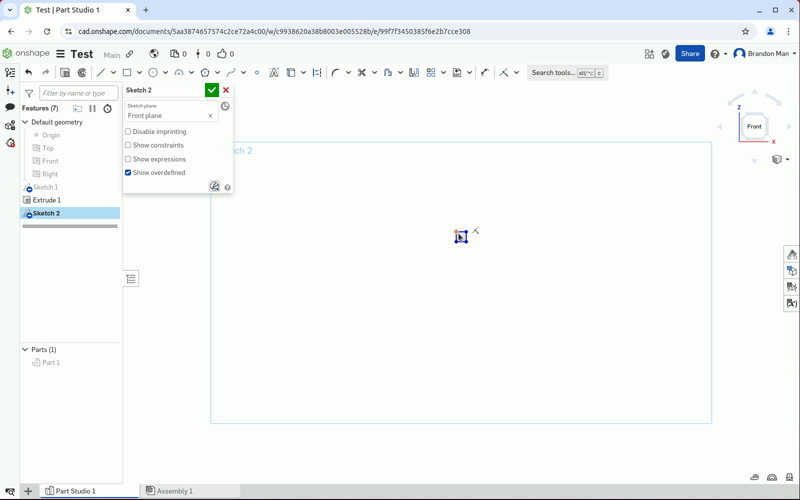
scroll(6)
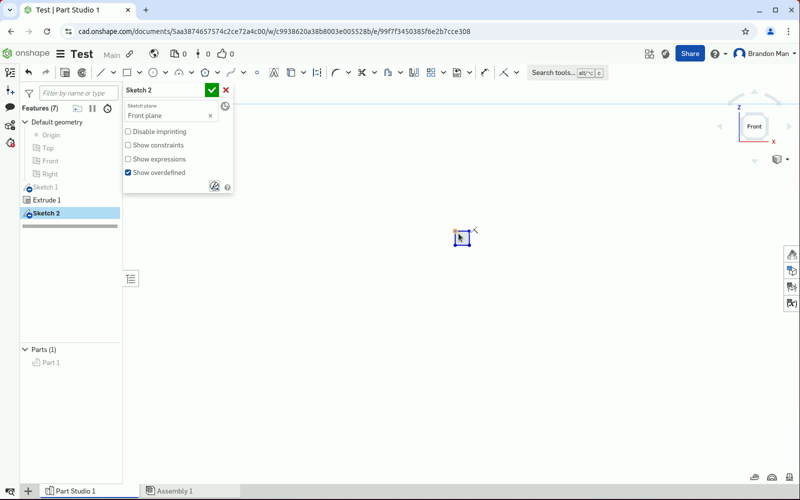
scroll(6)
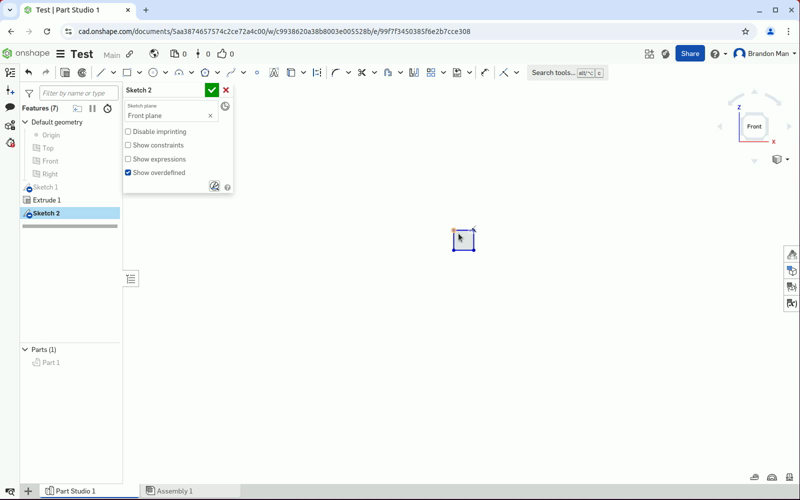
scroll(6)
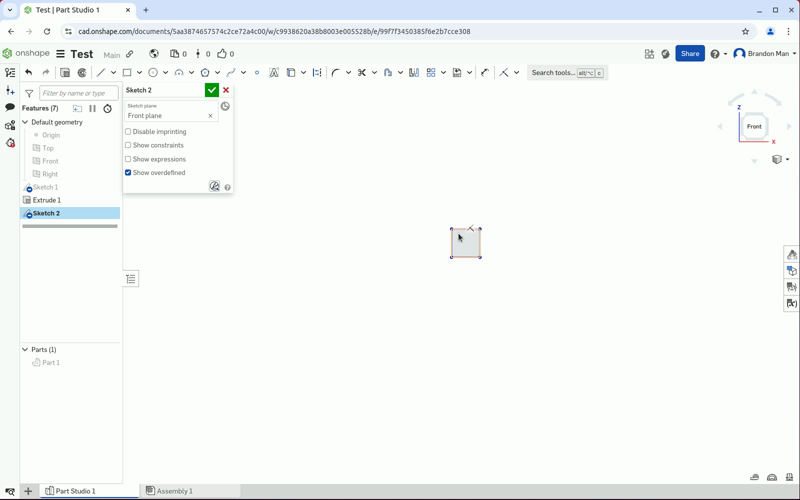
scroll(6)
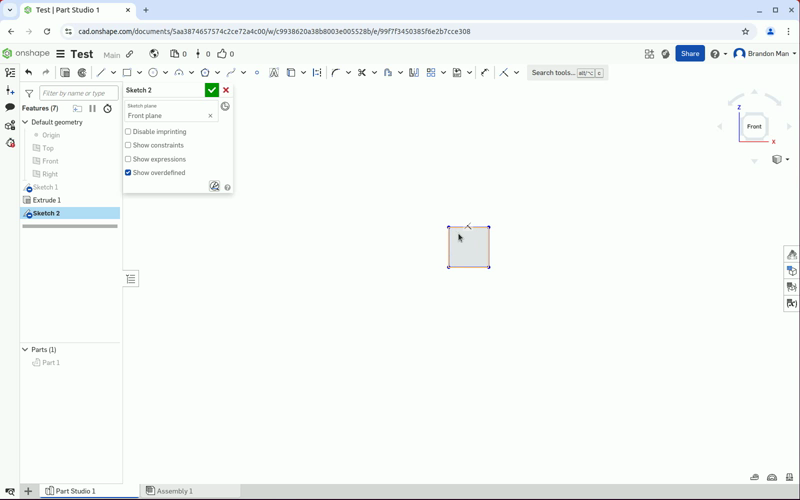
scroll(6)
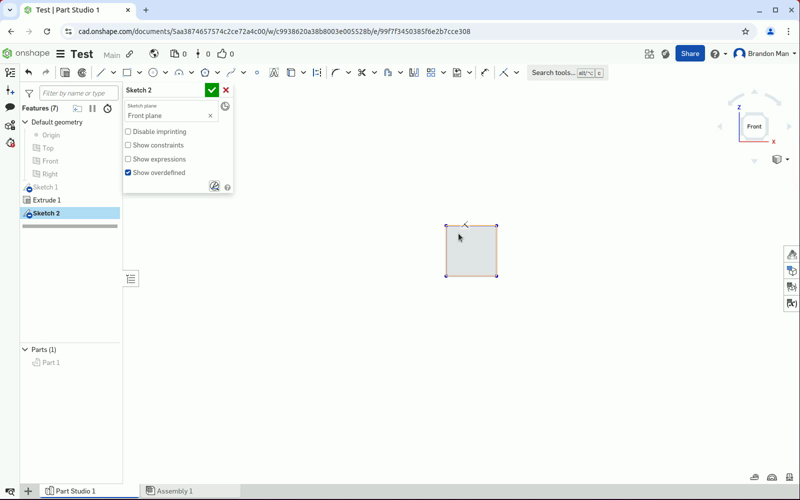
scroll(6)
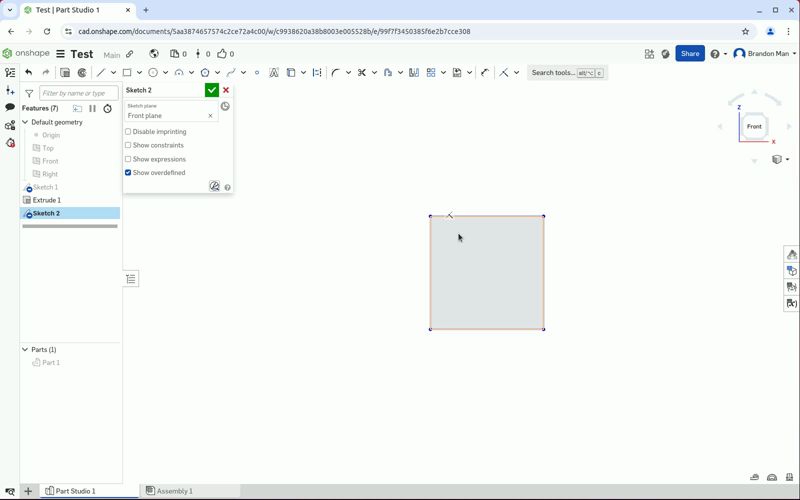
click(458, 233)
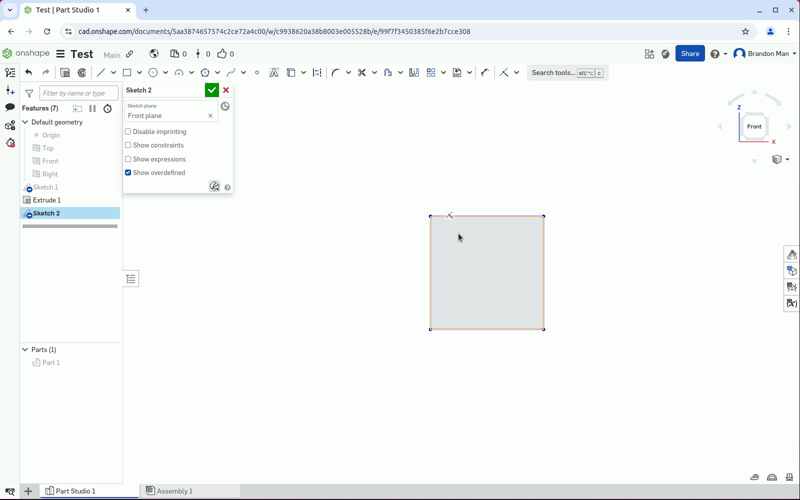
scroll(-6)
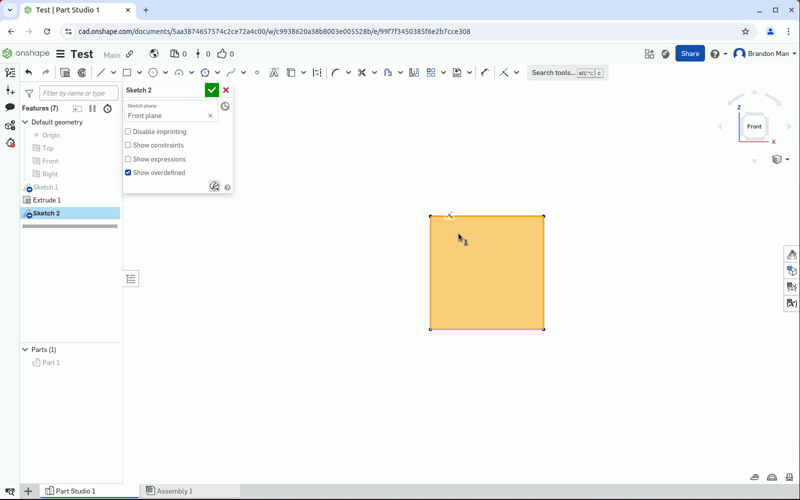
scroll(-6)
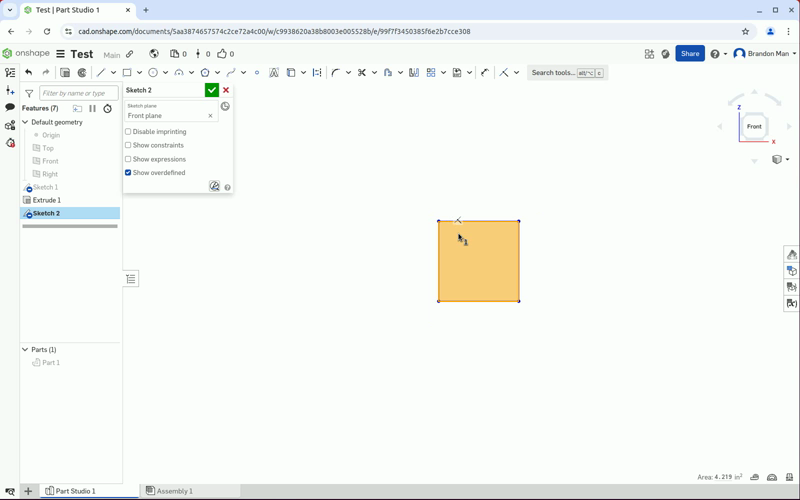
scroll(-6)
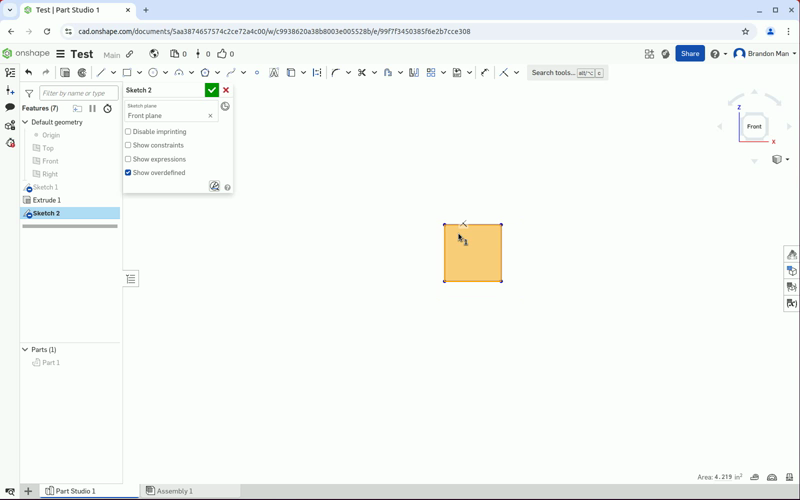
scroll(-6)
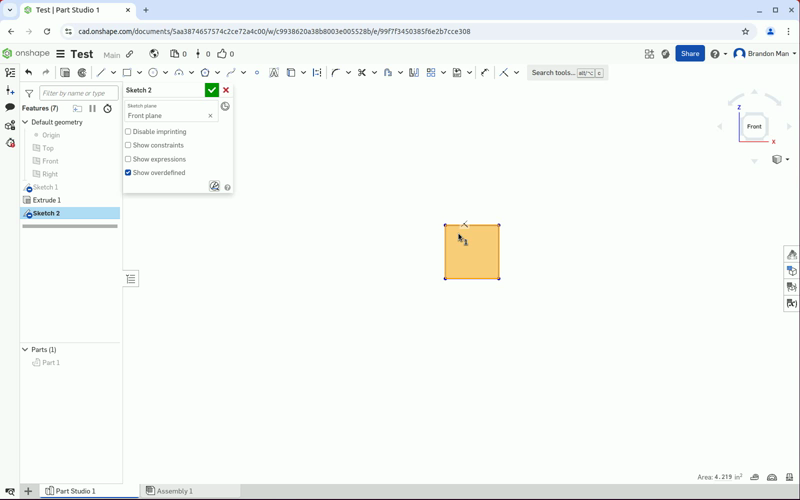
scroll(-6)
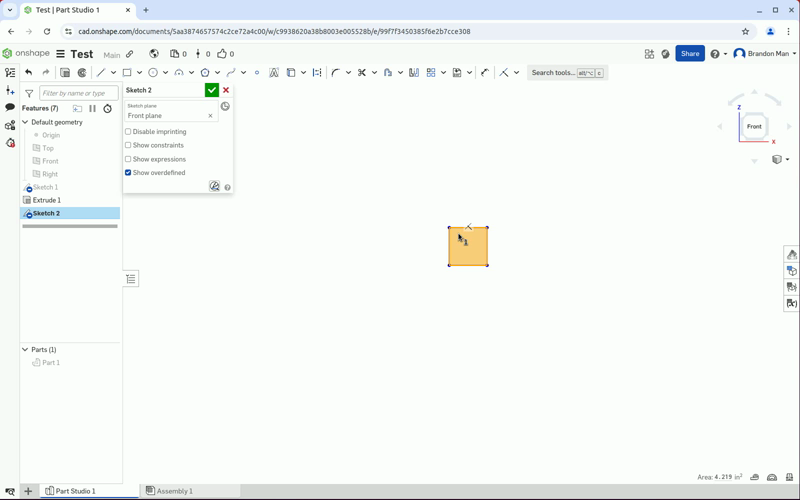
scroll(-6)
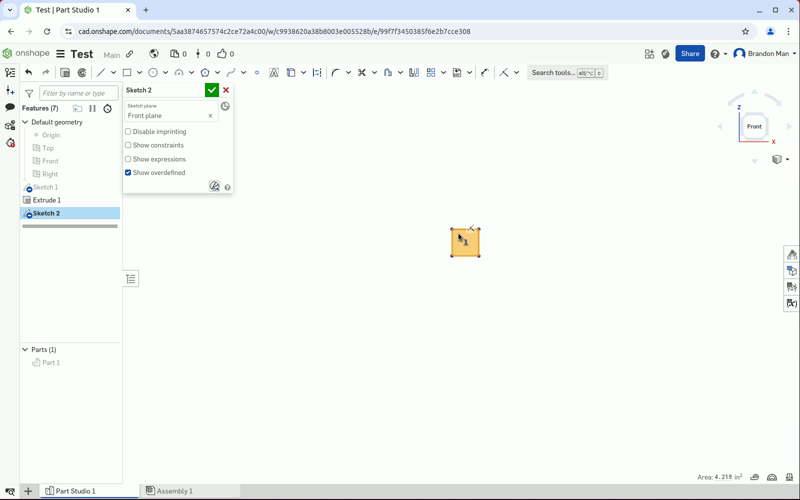
scroll(-6)
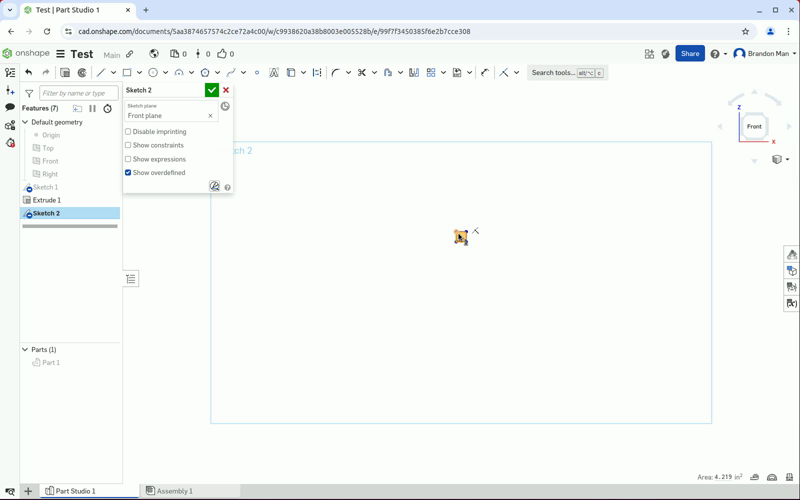
mouse_move(73, 352)
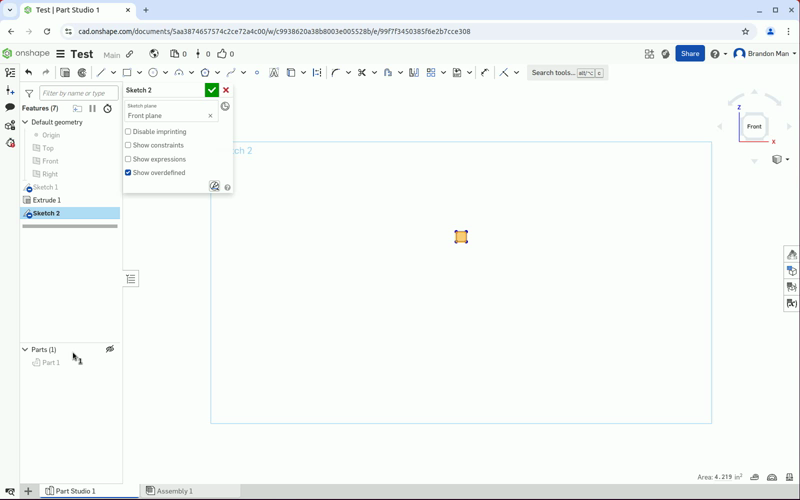
key(shift+y)
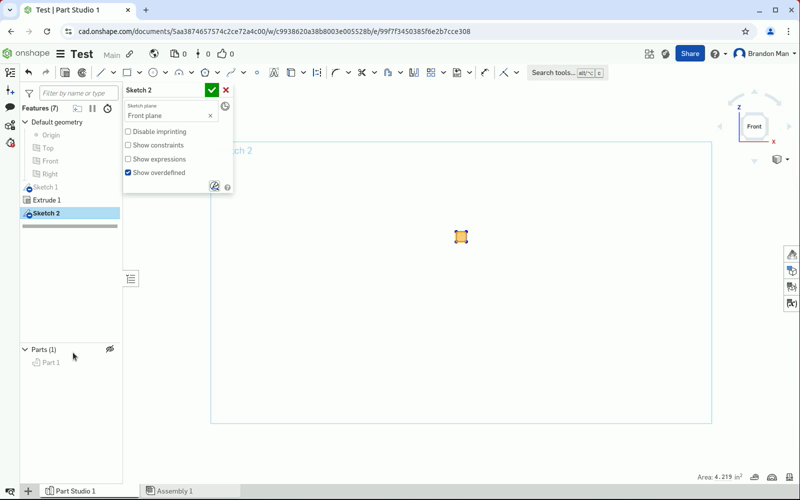
key(shift+e)
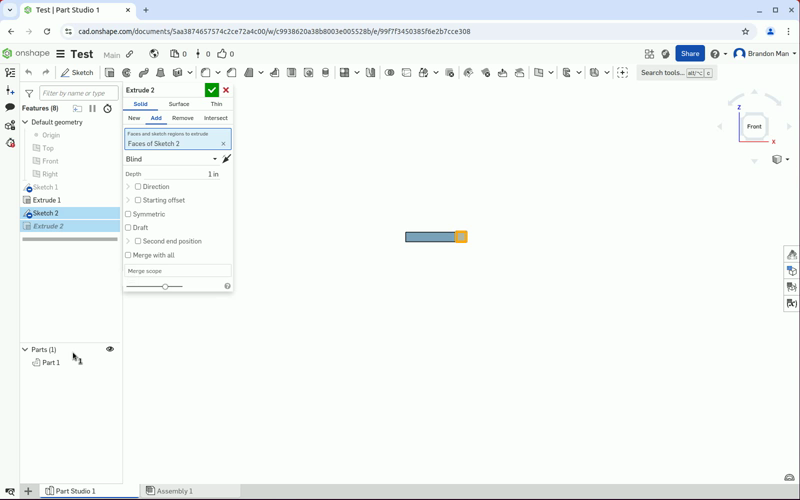
mouse_move(143, 106)
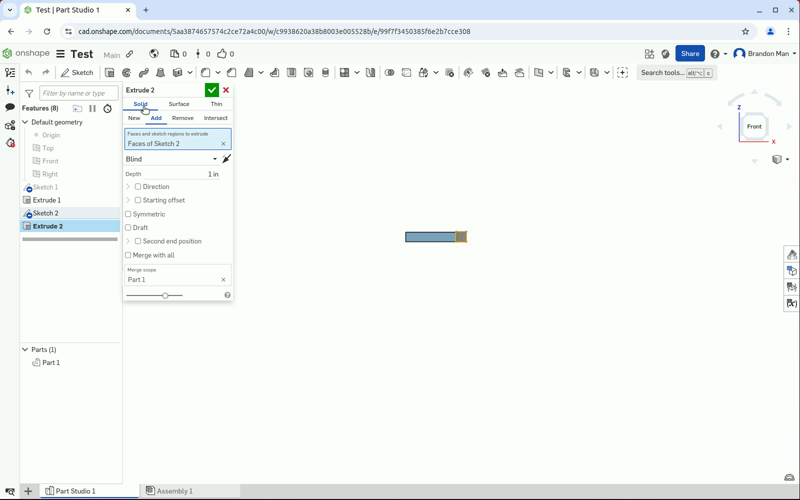
click(143, 106)
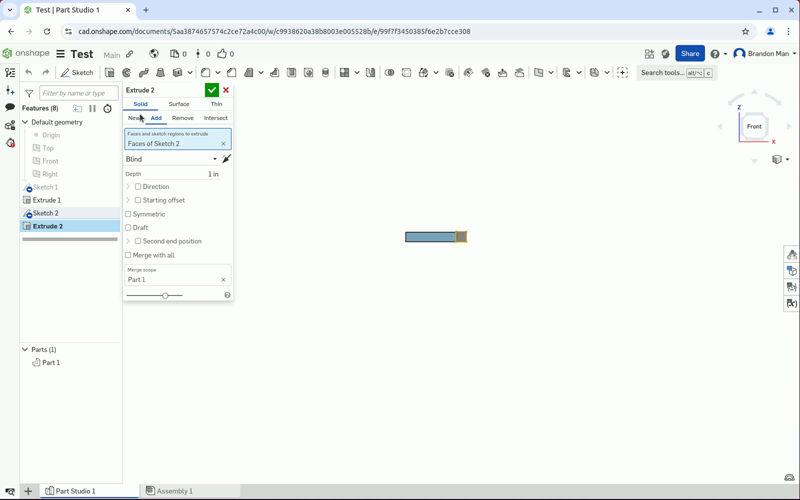
mouse_move(137, 120)
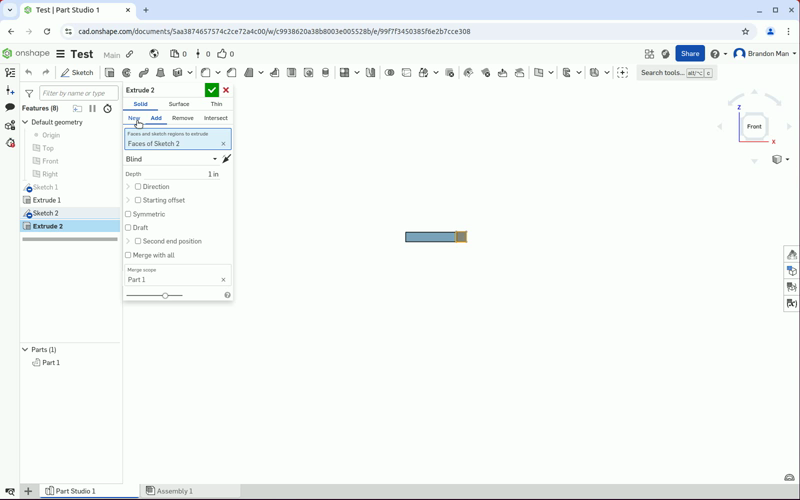
click(137, 120)
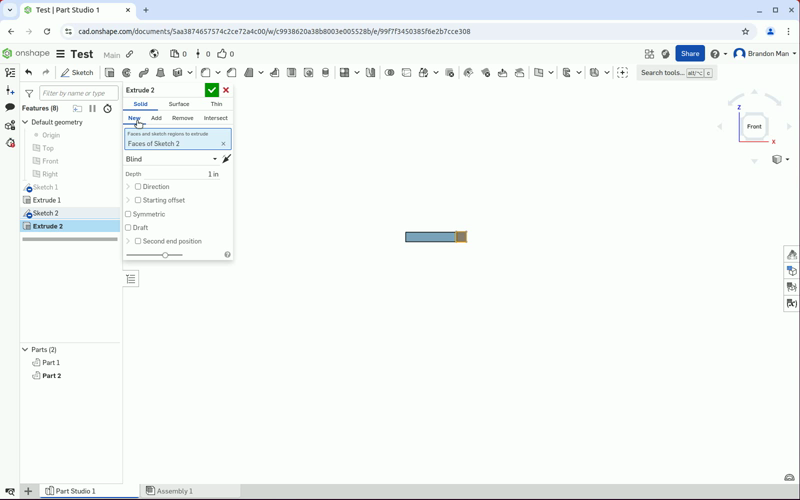
key(tab, 4)
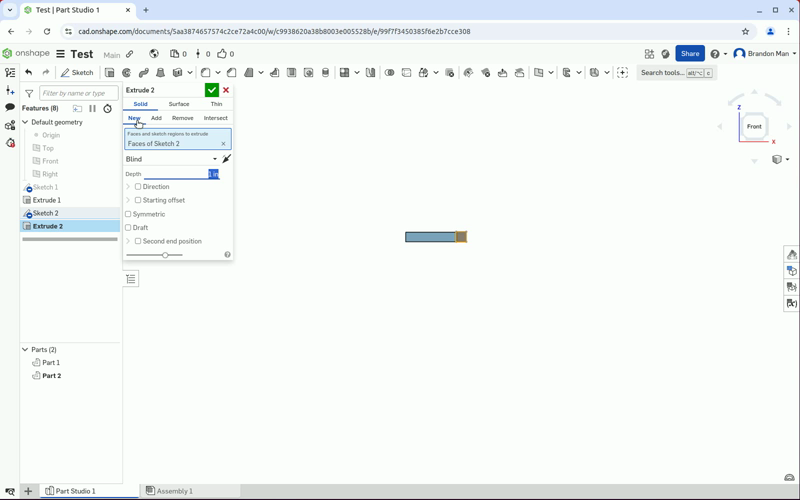
text(0.962)
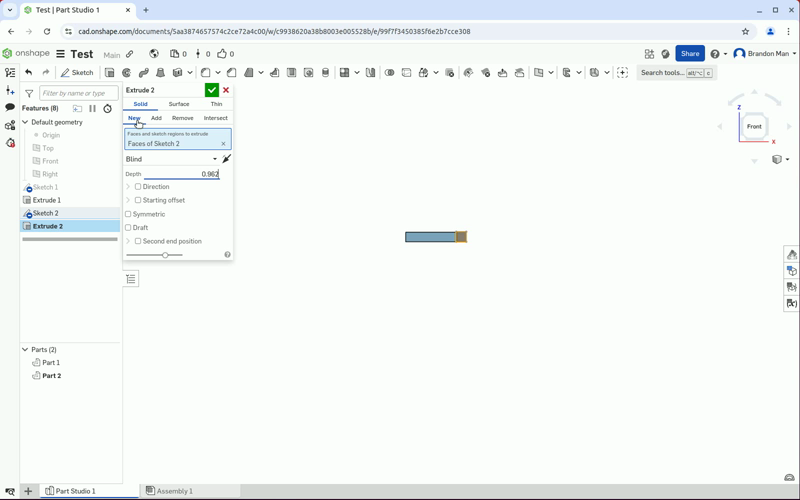
key(tab, 3)
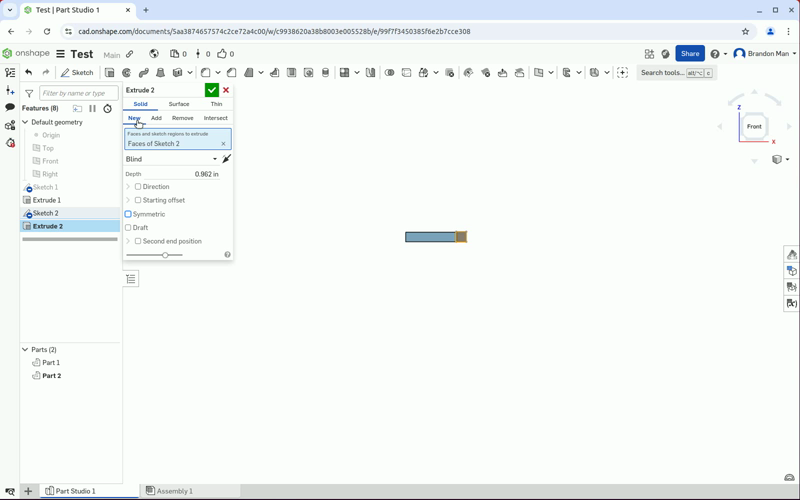
key(space)
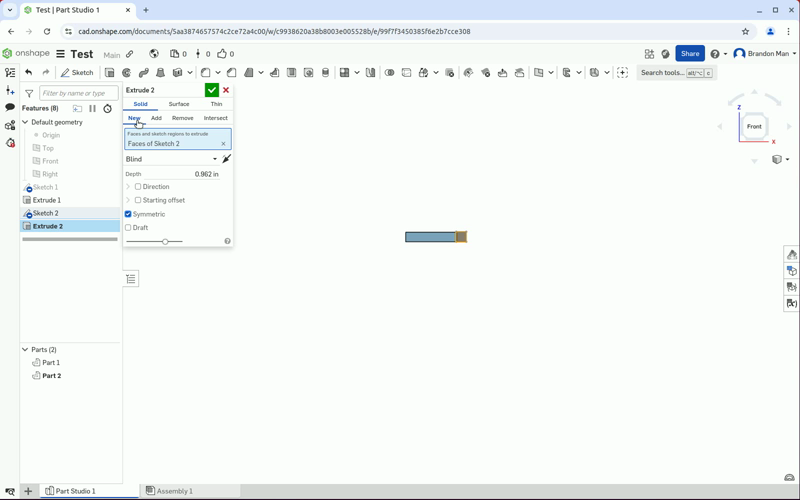
key(enter)
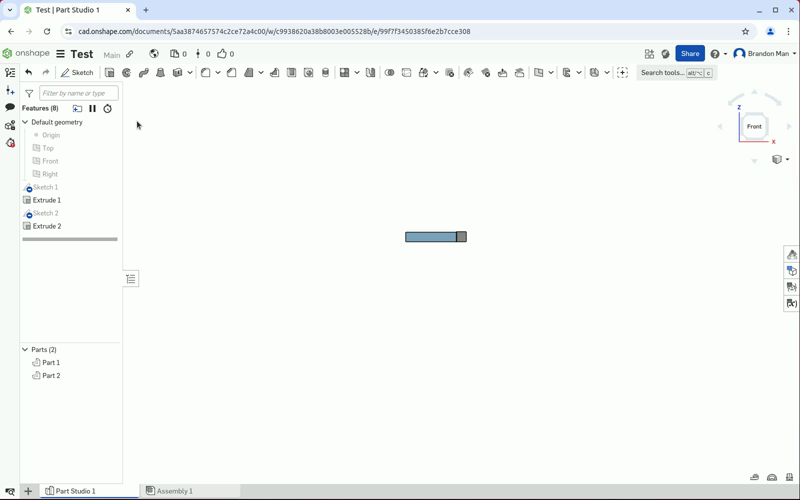
key(shift+h)
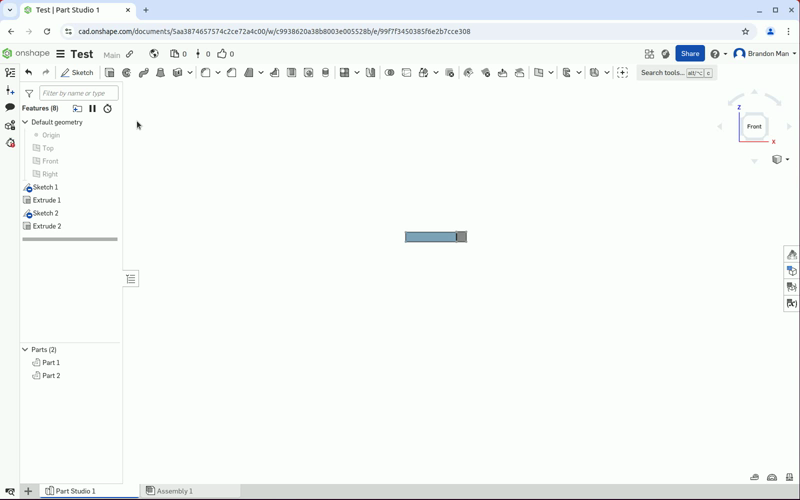
key(shift+h)
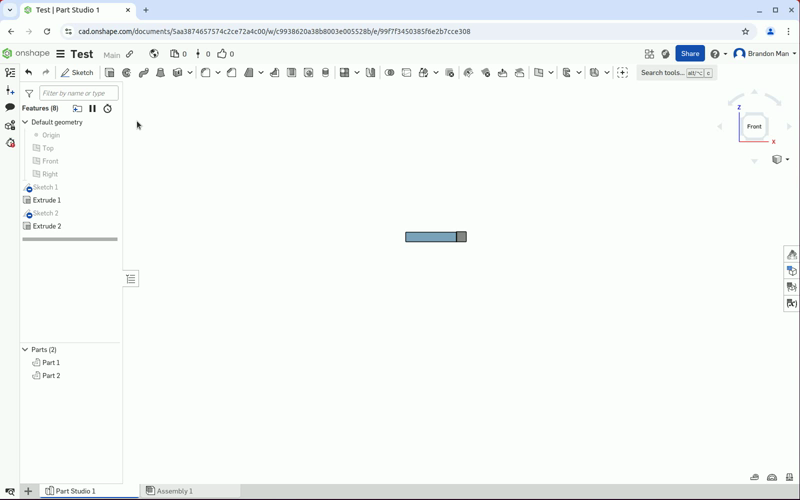
mouse_move(73, 189)
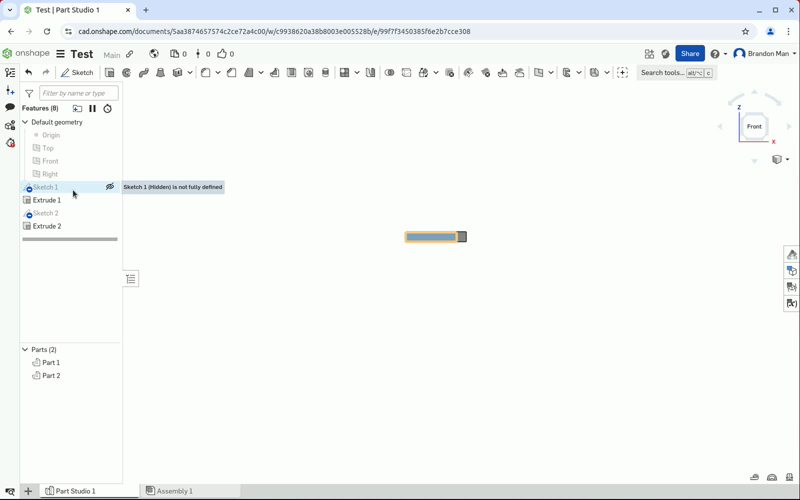
click(73, 189)
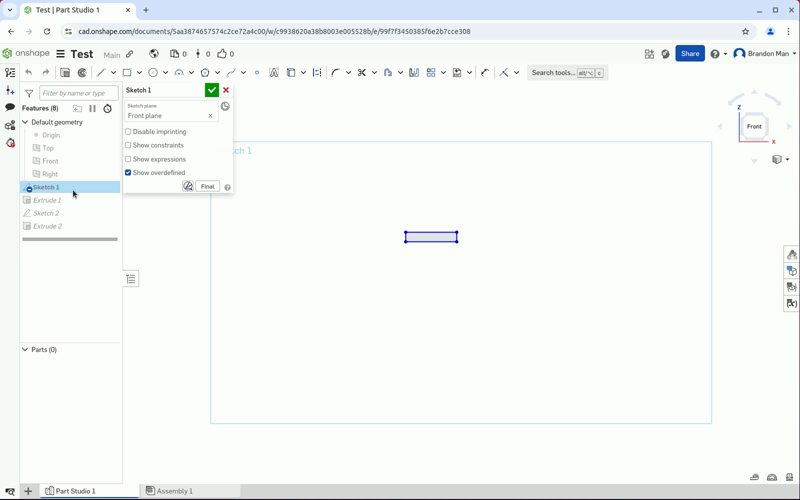
mouse_move(229, 92)
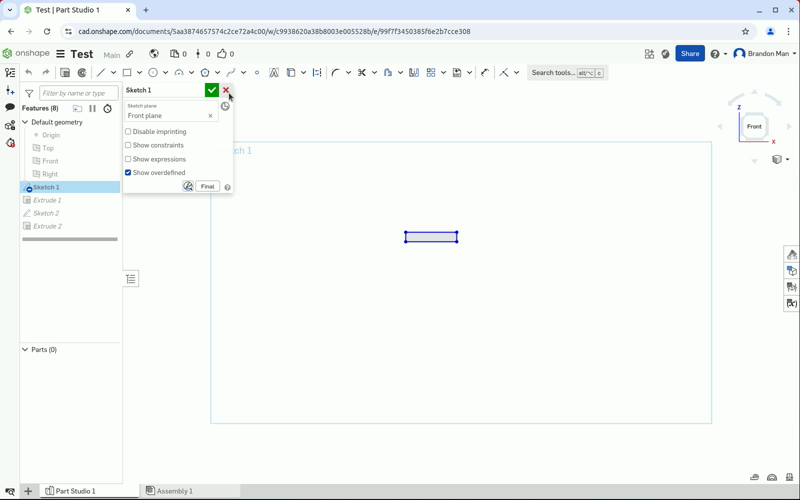
click(229, 92)
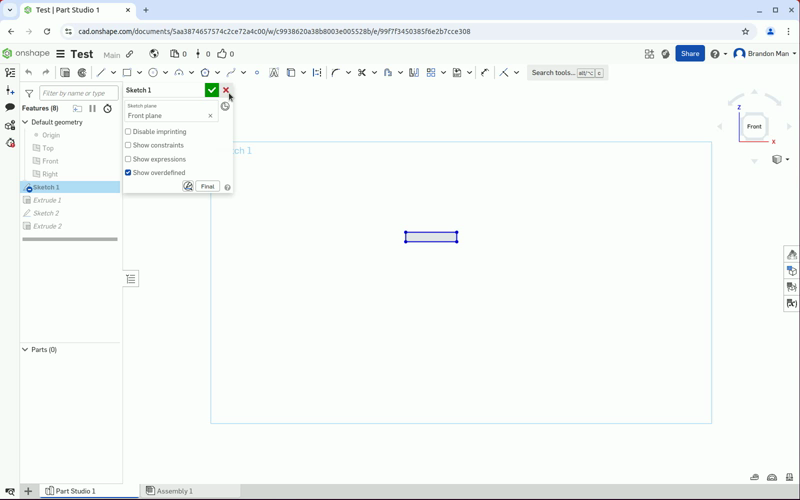
key(shift+s)
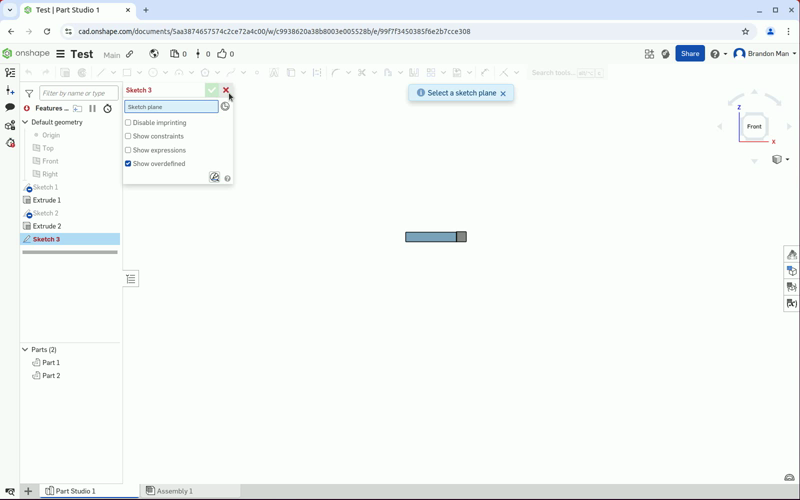
mouse_move(73, 163)
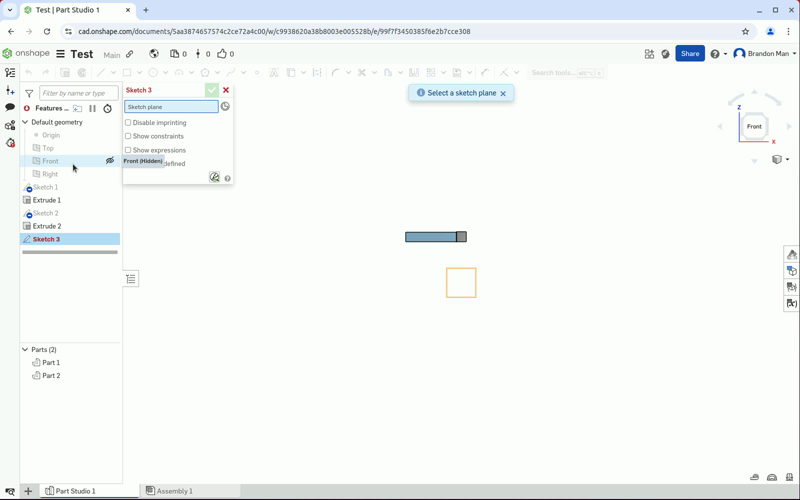
click(73, 163)
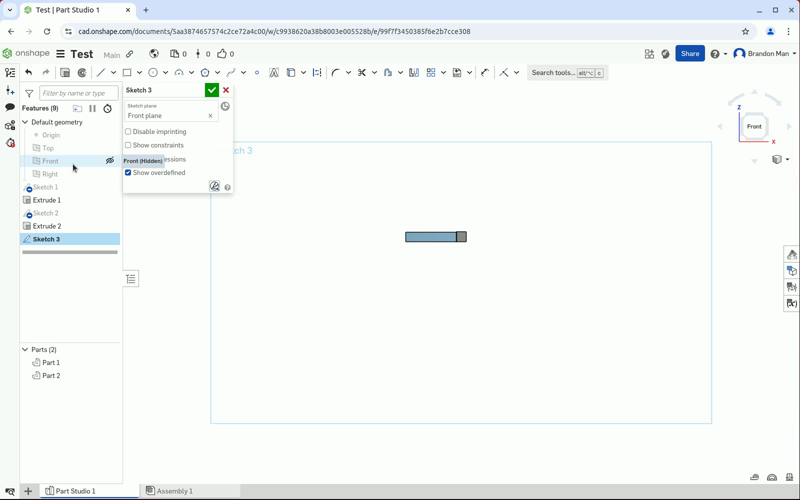
mouse_move(73, 352)
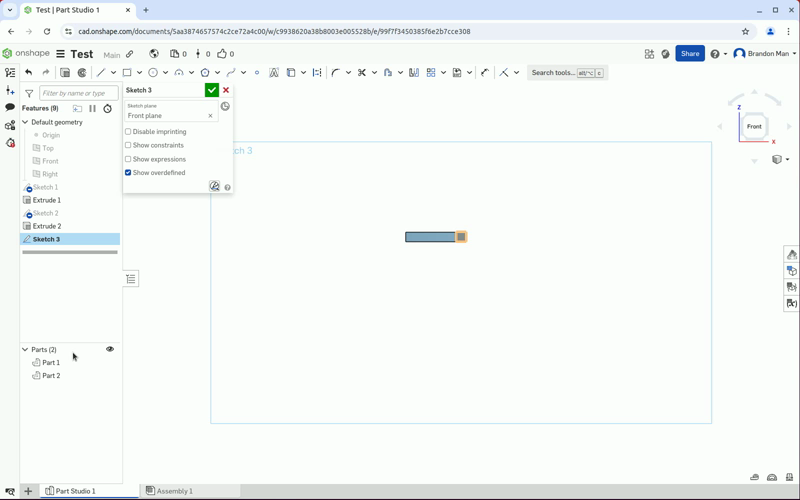
key(y)
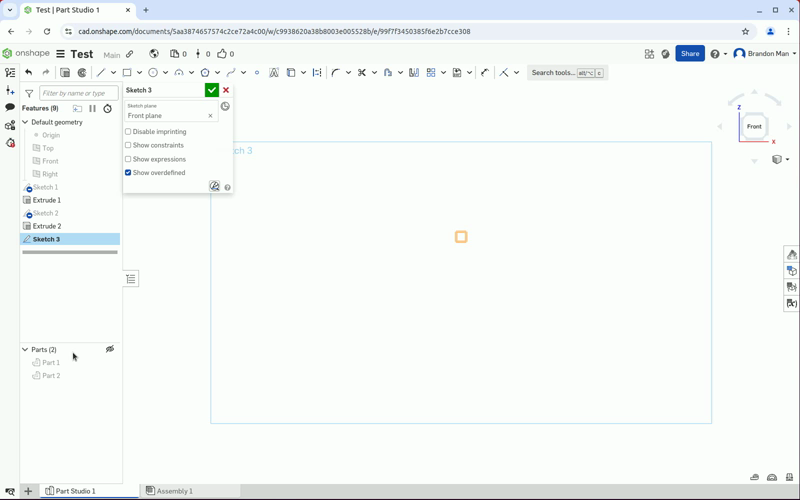
key(l)
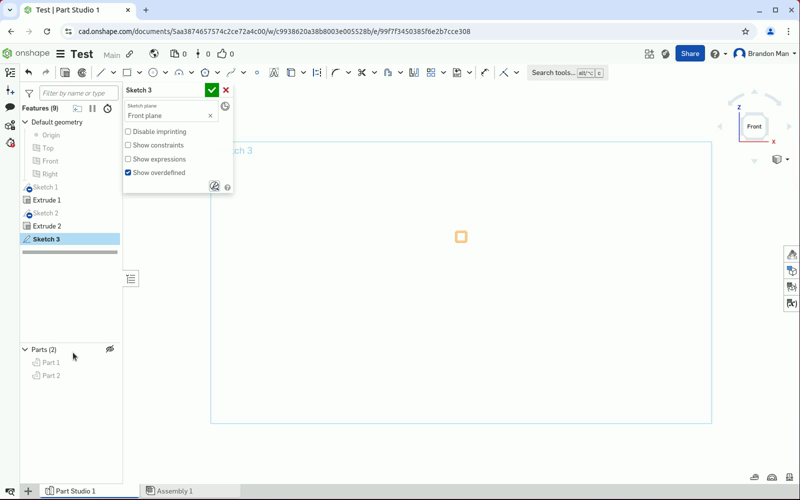
key_down(shift)
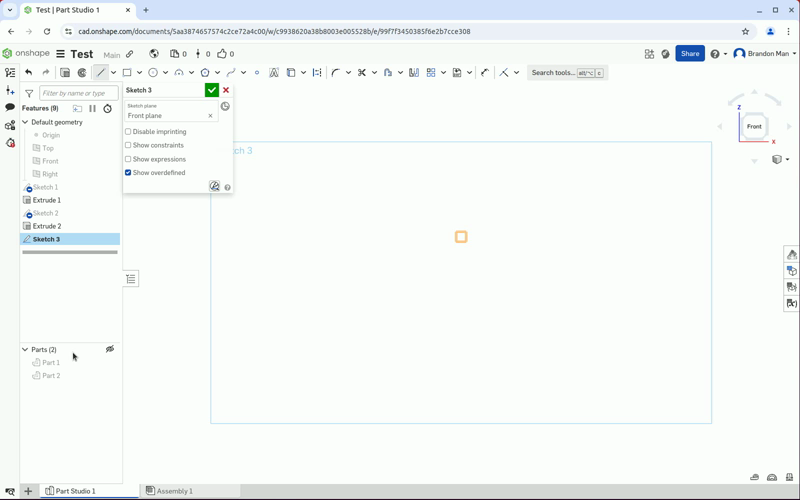
mouse_move(465, 241)
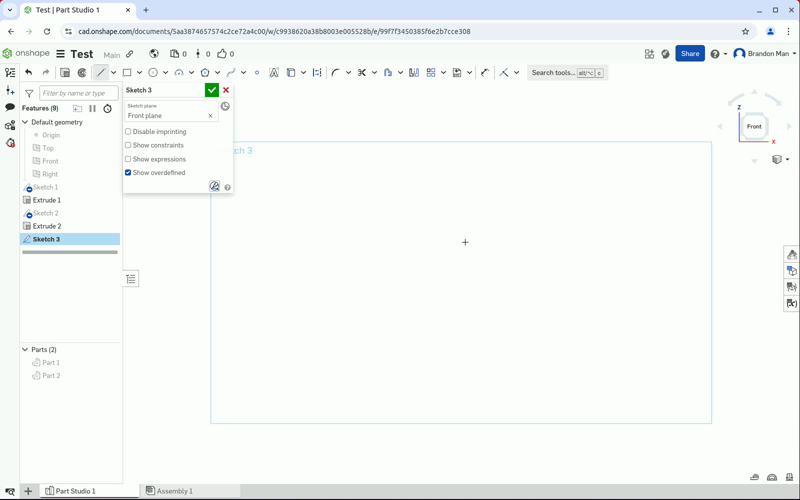
click(465, 241)
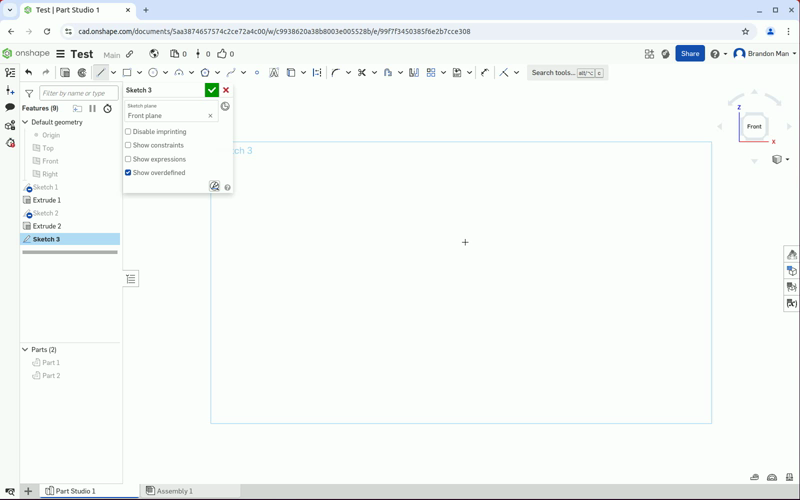
key_up(shift)
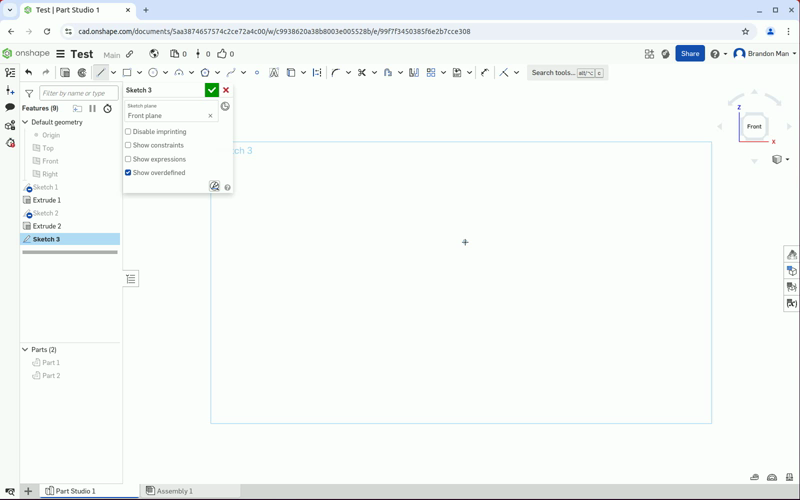
key_down(shift)
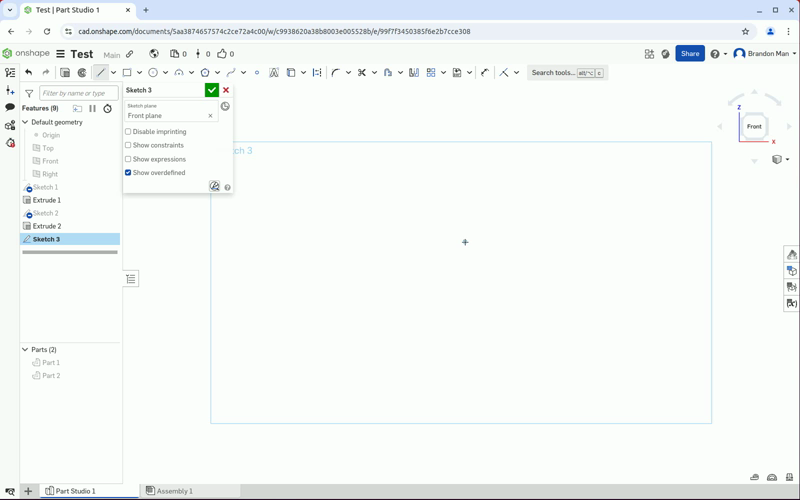
mouse_move(573, 241)
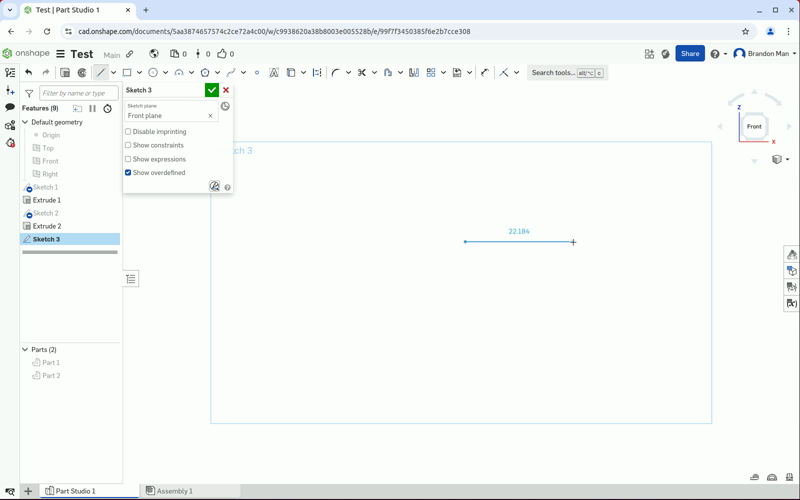
click(573, 241)
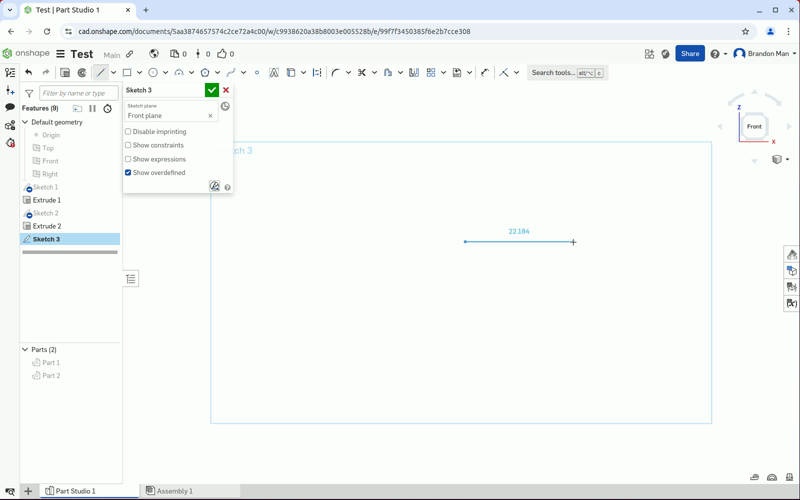
key_up(shift)
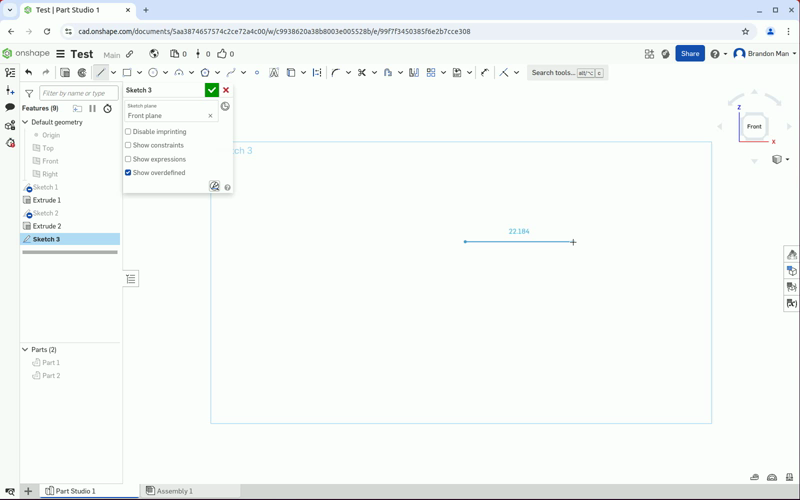
key_down(shift)
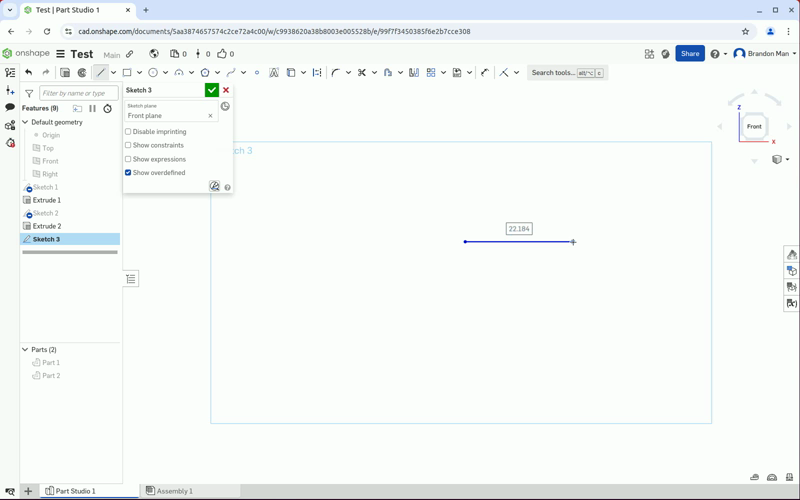
mouse_move(589, 241)
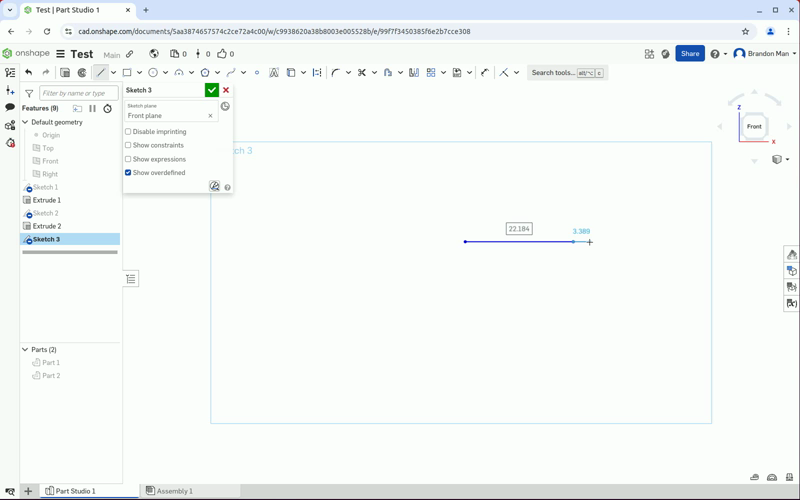
mouse_move(573, 231)
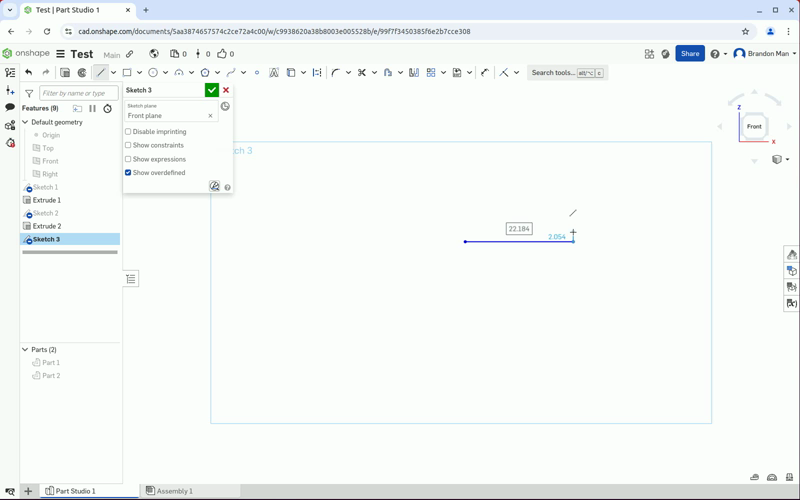
click(573, 231)
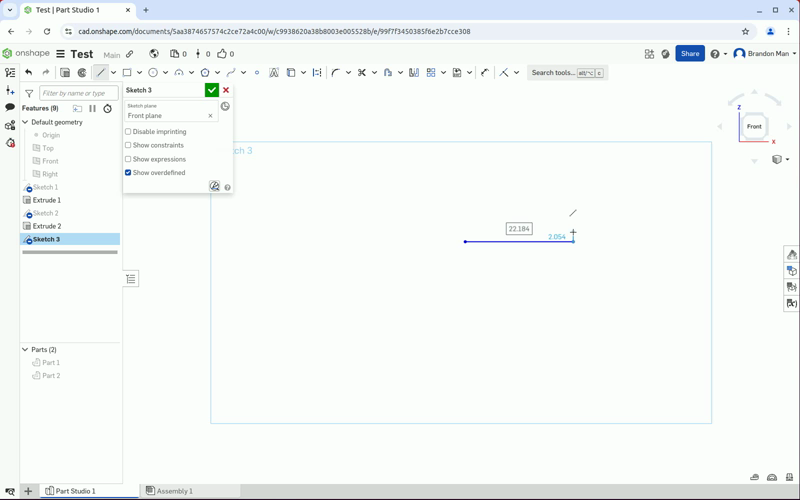
key_up(shift)
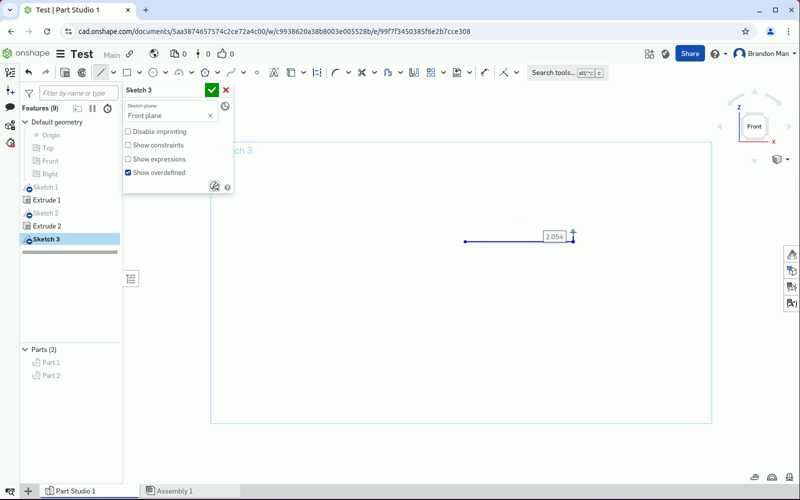
key_down(shift)
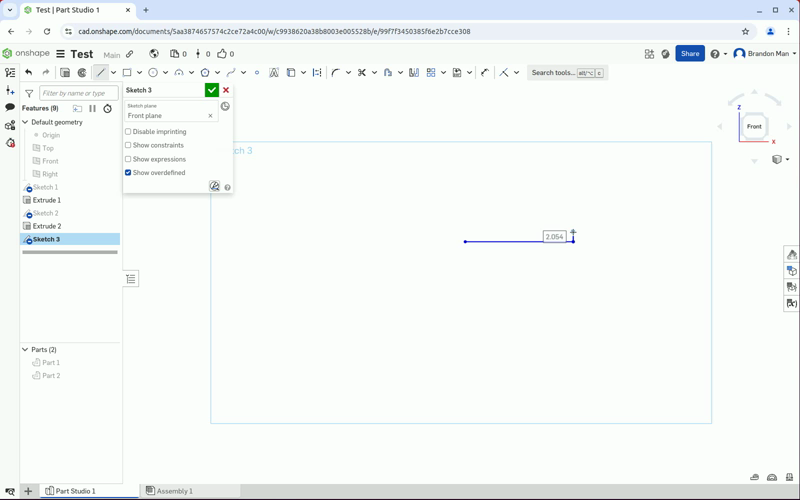
mouse_move(465, 231)
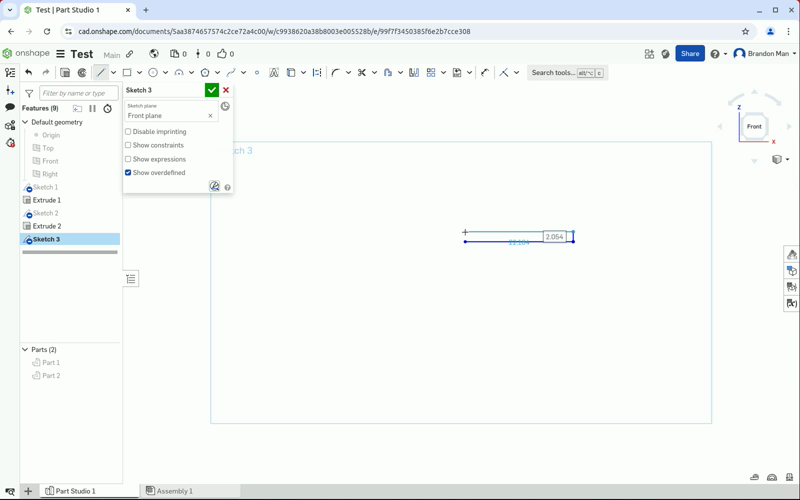
click(465, 231)
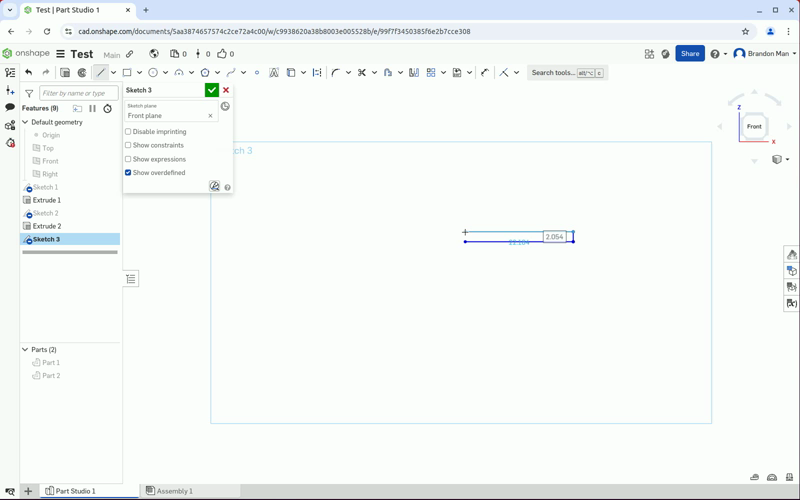
key_up(shift)
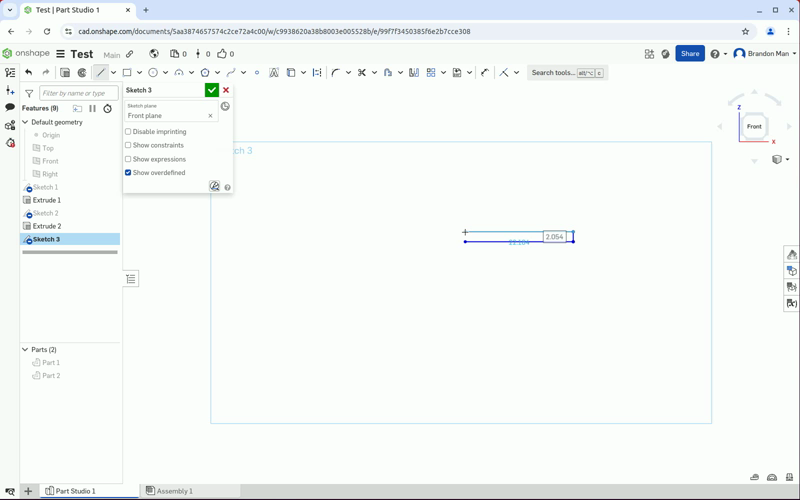
mouse_move(495, 231)
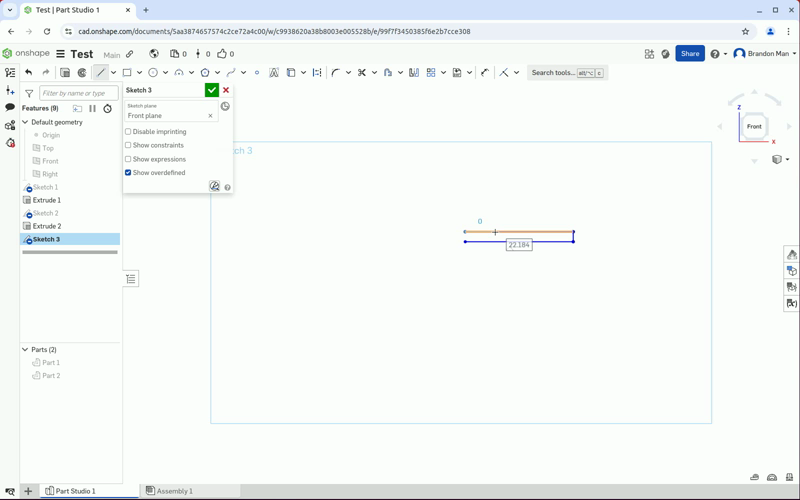
key_down(shift)
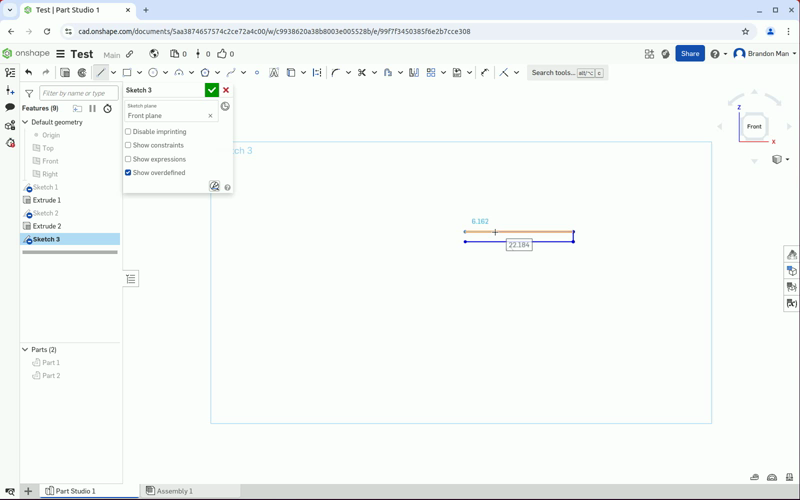
mouse_move(465, 241)
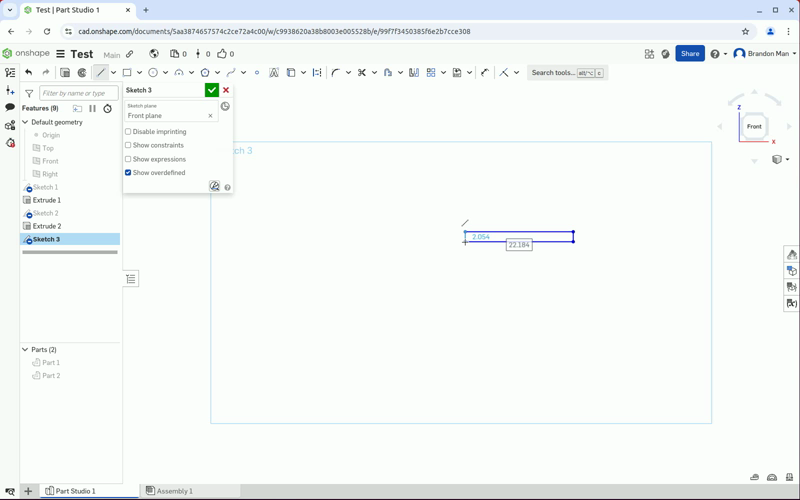
key_up(shift)
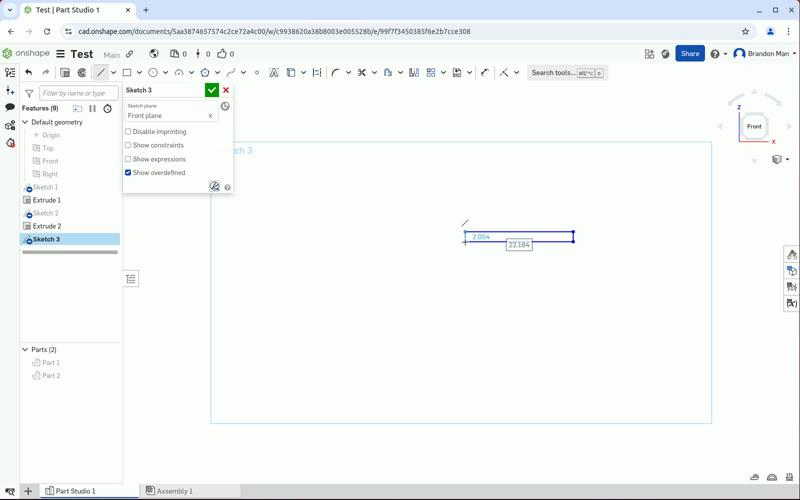
click(465, 241)
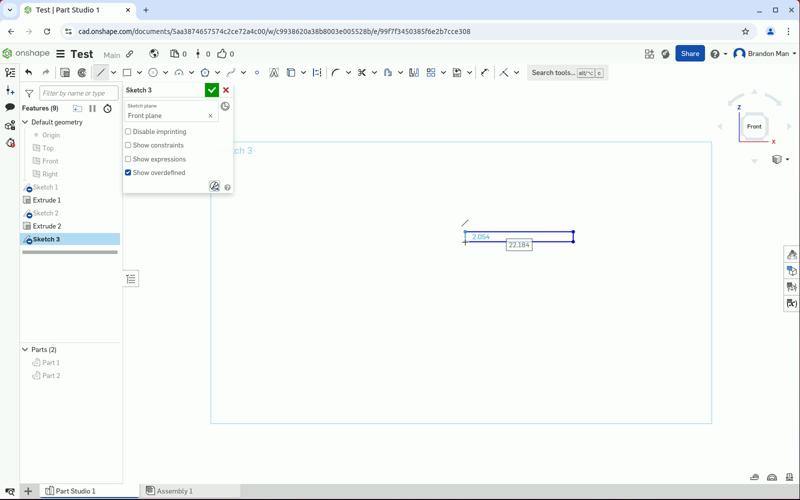
key(esc)
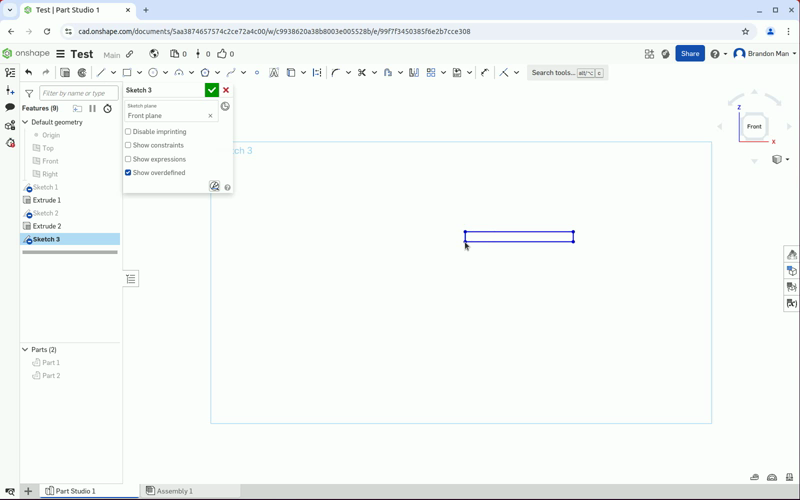
mouse_move(531, 235)
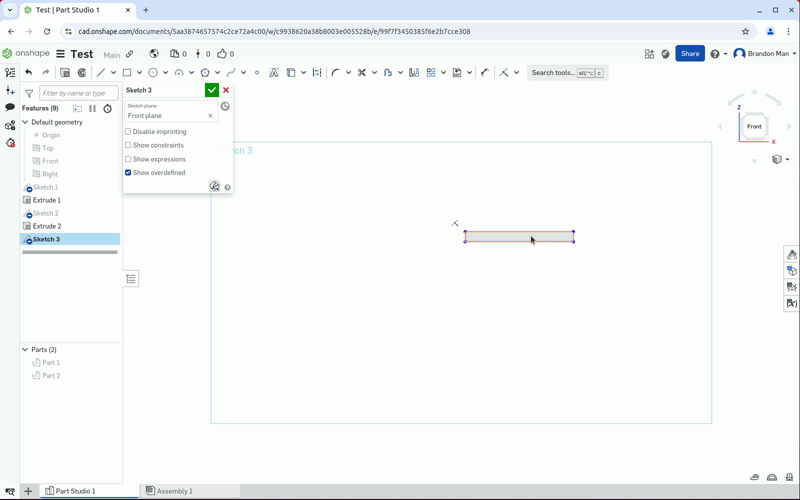
scroll(6)
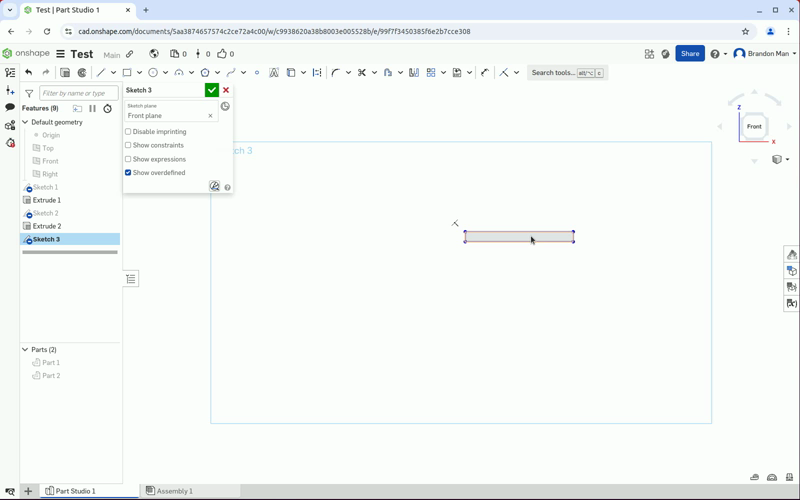
scroll(6)
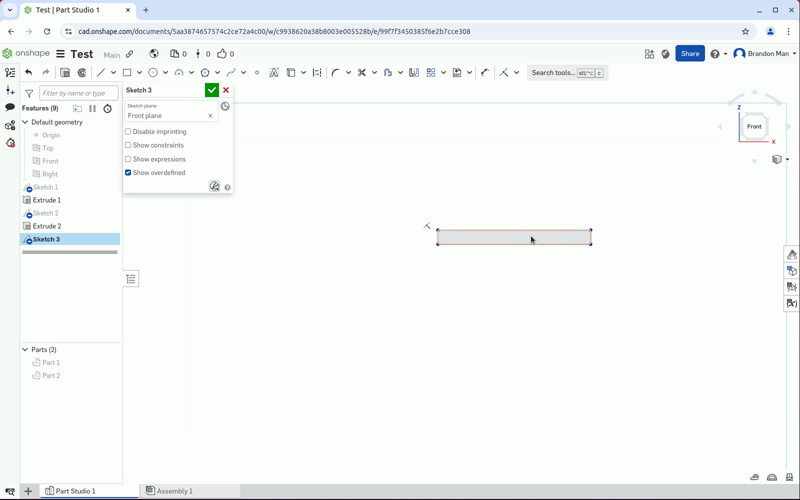
scroll(6)
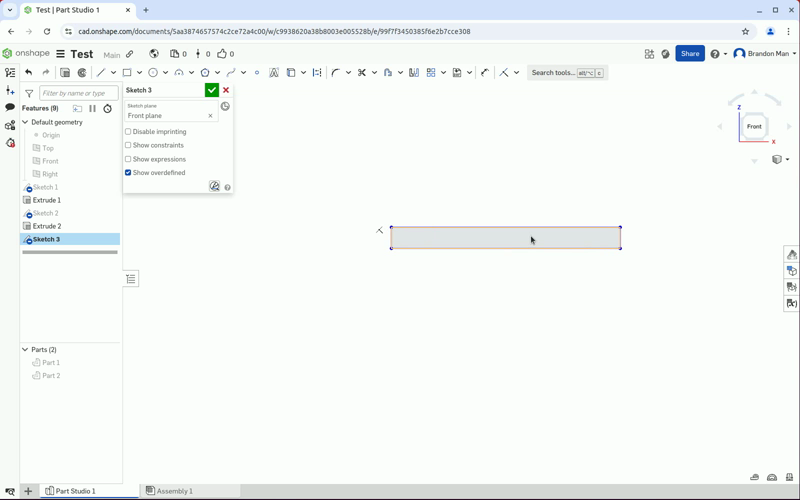
scroll(6)
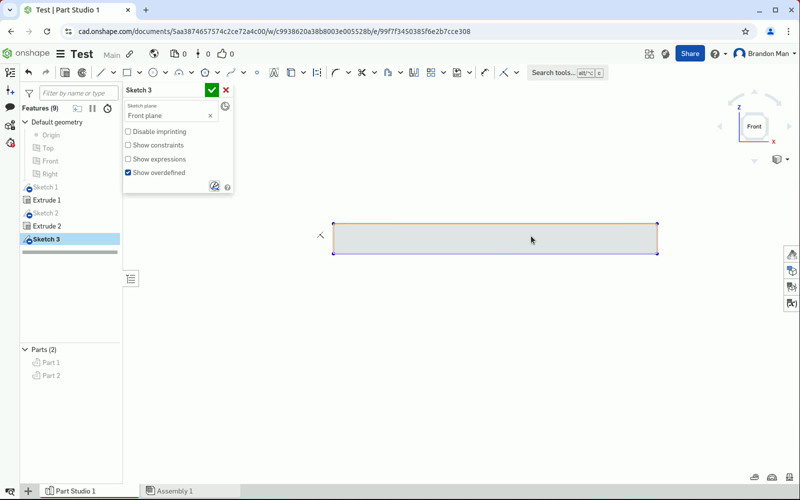
scroll(6)
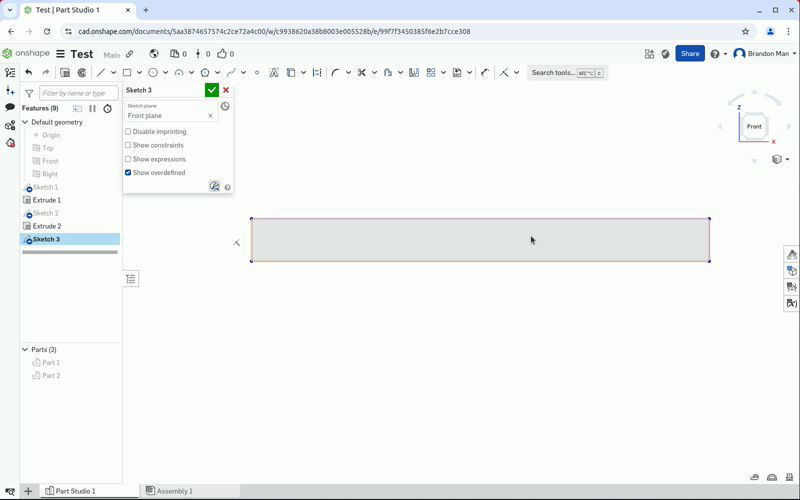
scroll(6)
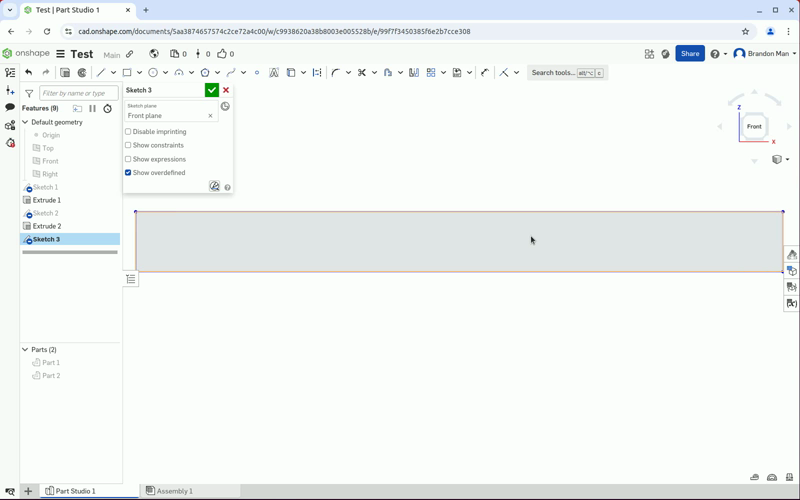
scroll(6)
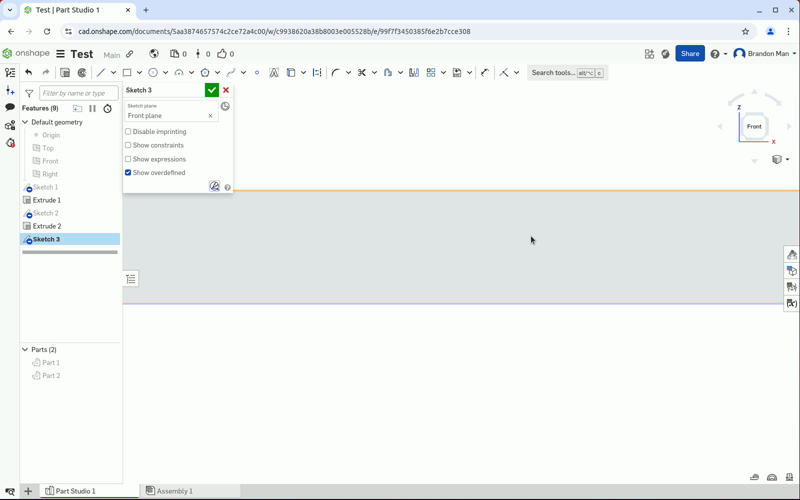
click(531, 235)
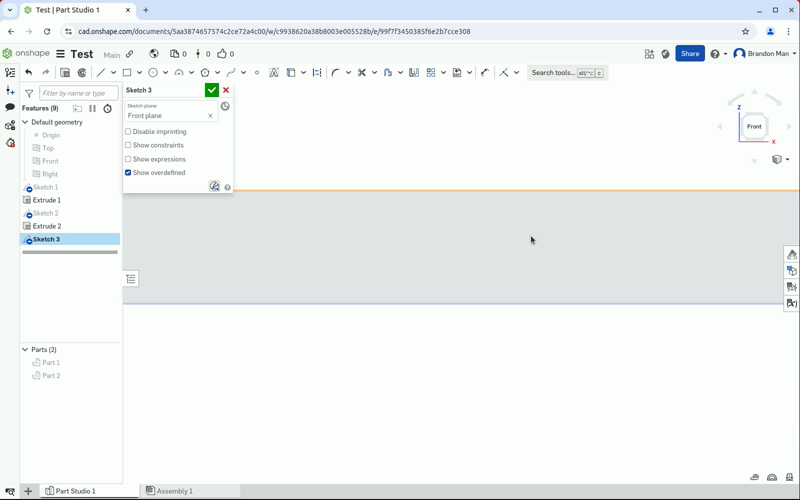
scroll(-6)
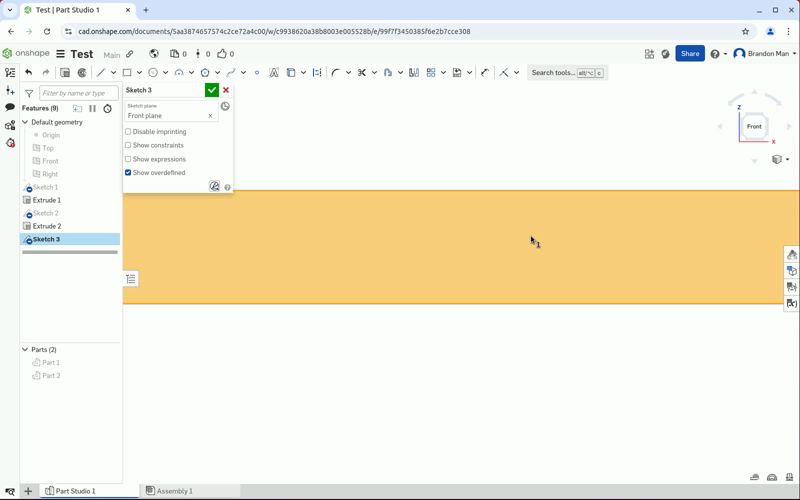
scroll(-6)
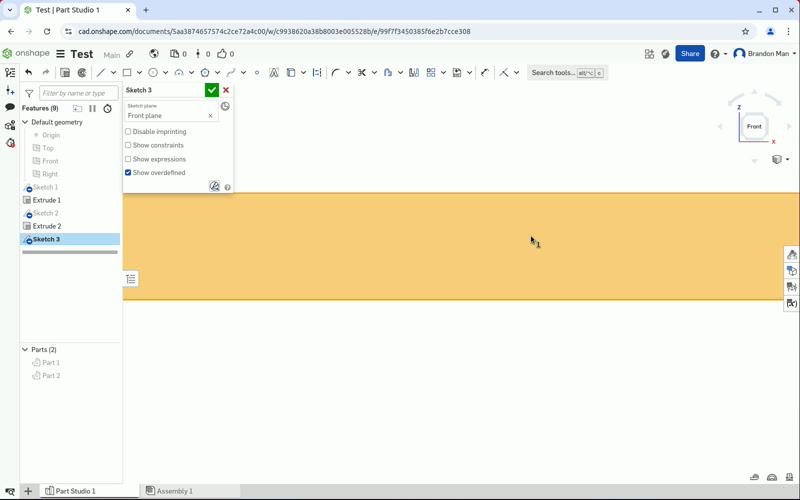
scroll(-6)
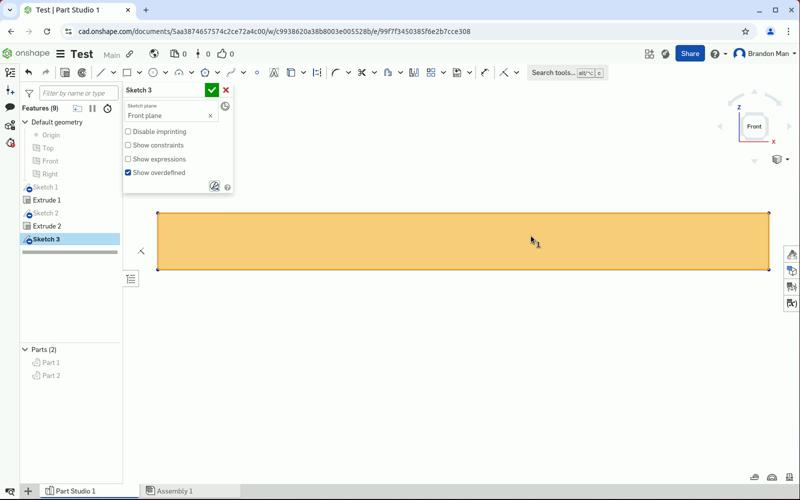
scroll(-6)
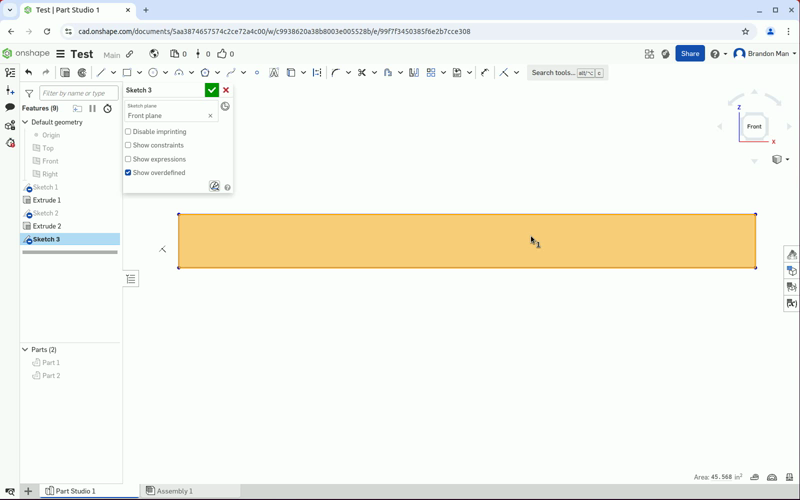
scroll(-6)
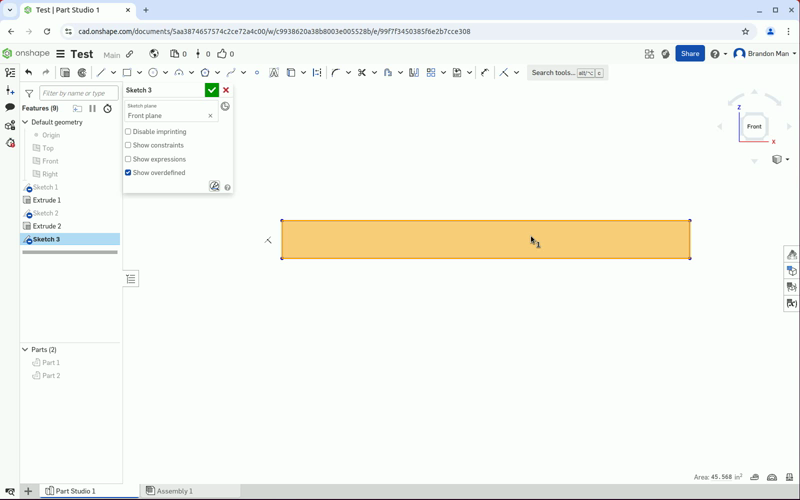
scroll(-6)
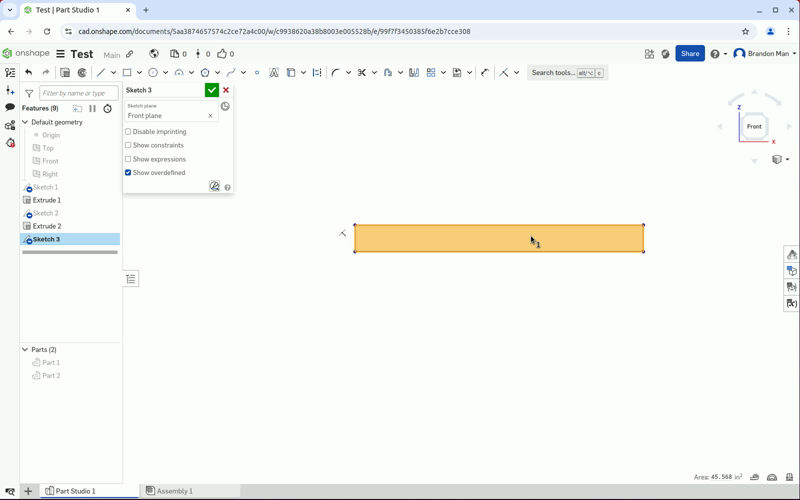
scroll(-6)
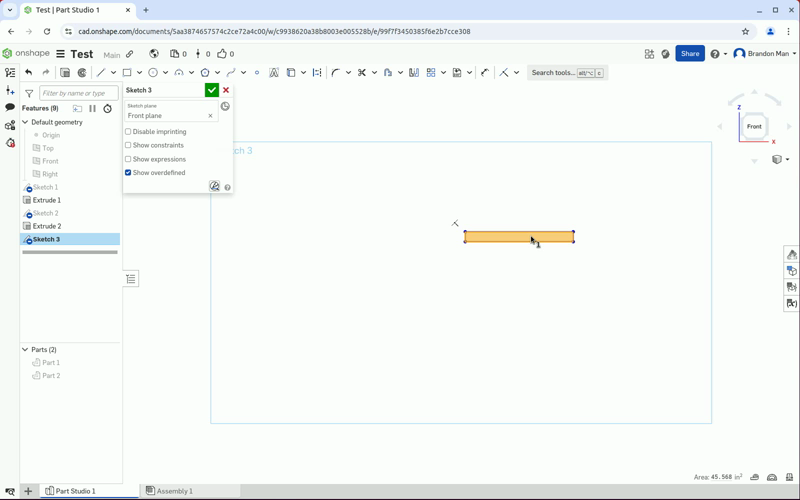
mouse_move(73, 352)
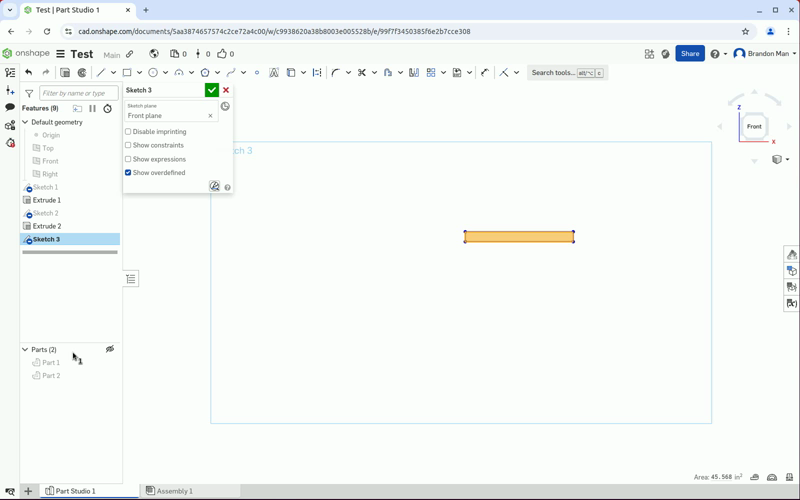
key(shift+y)
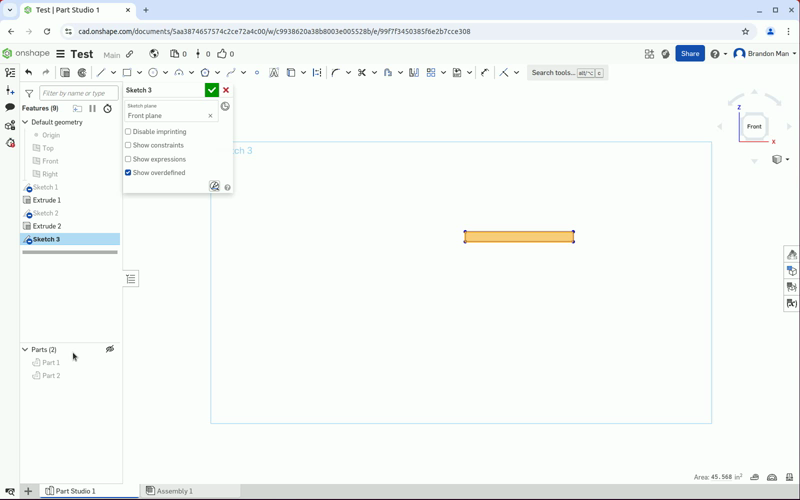
key(shift+e)
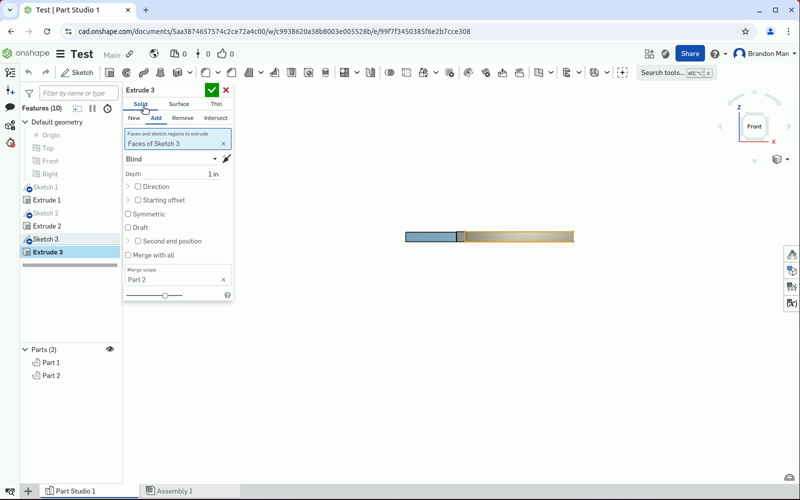
mouse_move(143, 106)
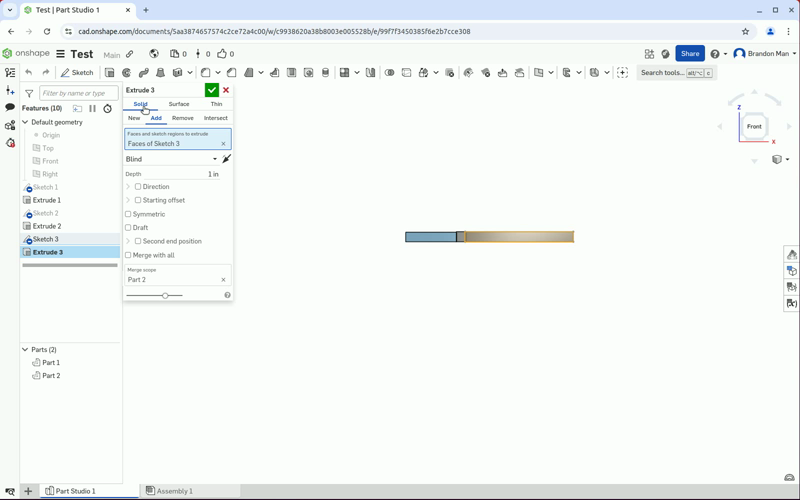
click(143, 106)
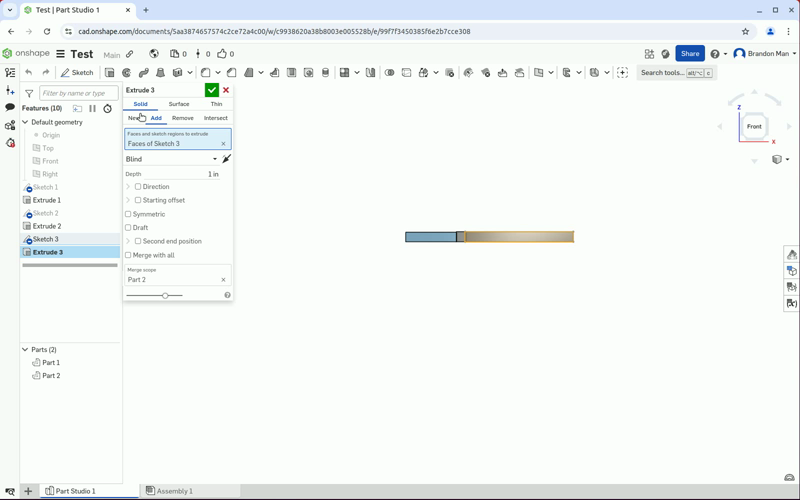
mouse_move(137, 120)
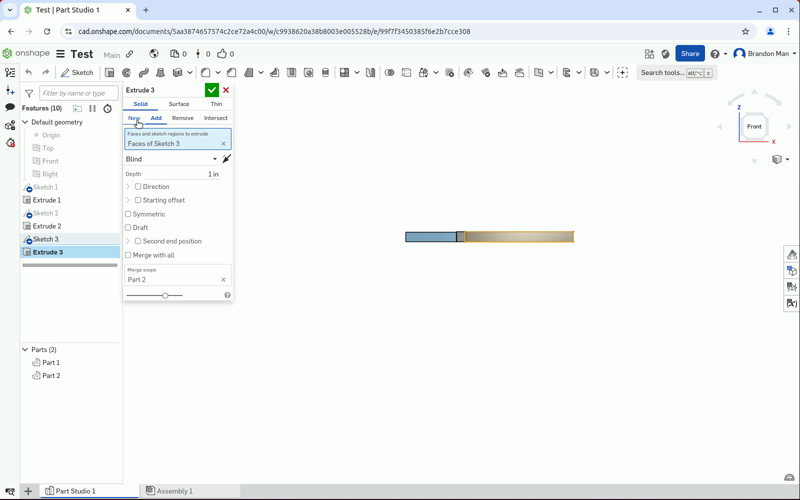
click(137, 120)
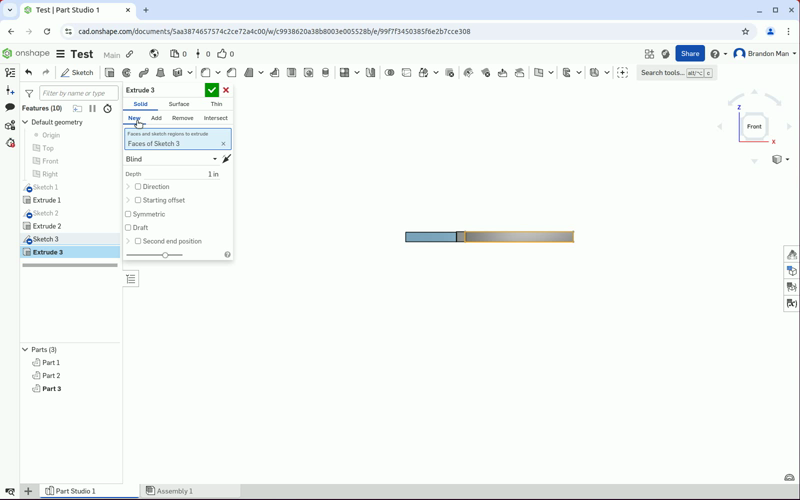
key(tab, 4)
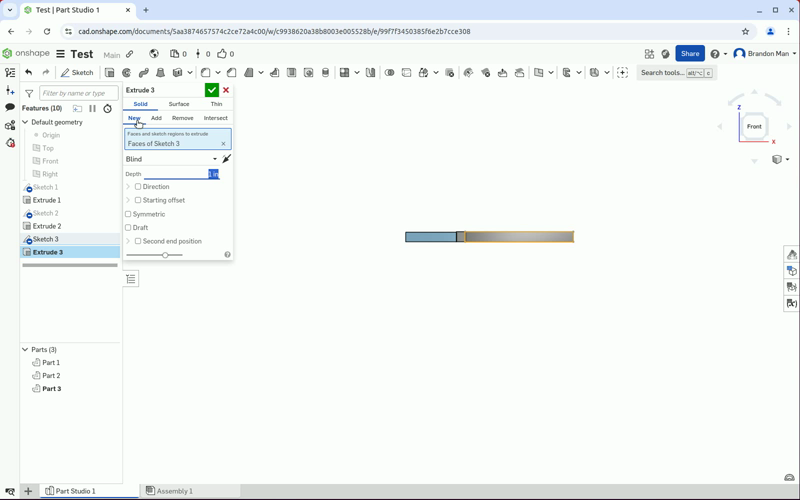
text(0.962)
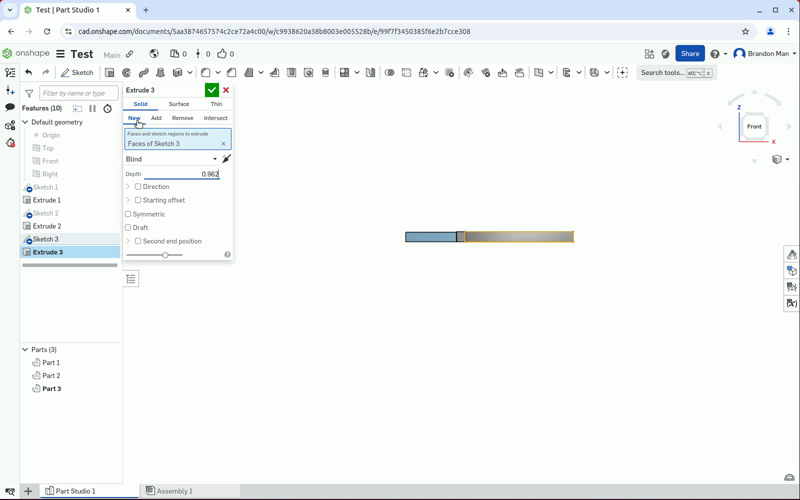
key(tab, 3)
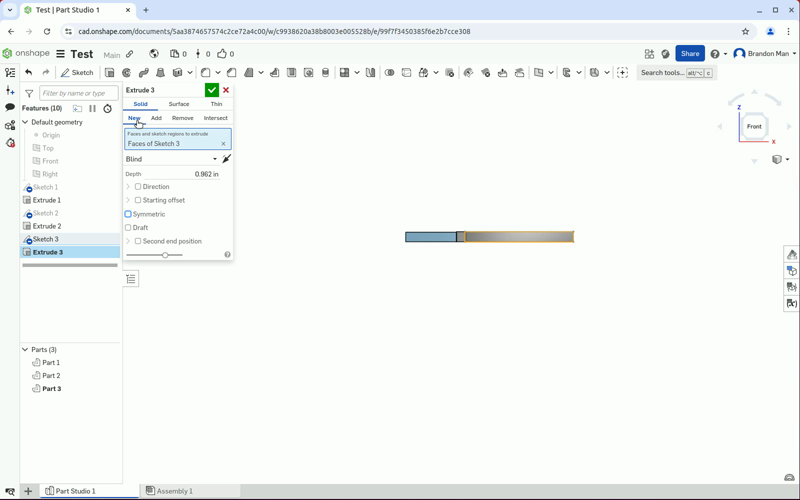
key(space)
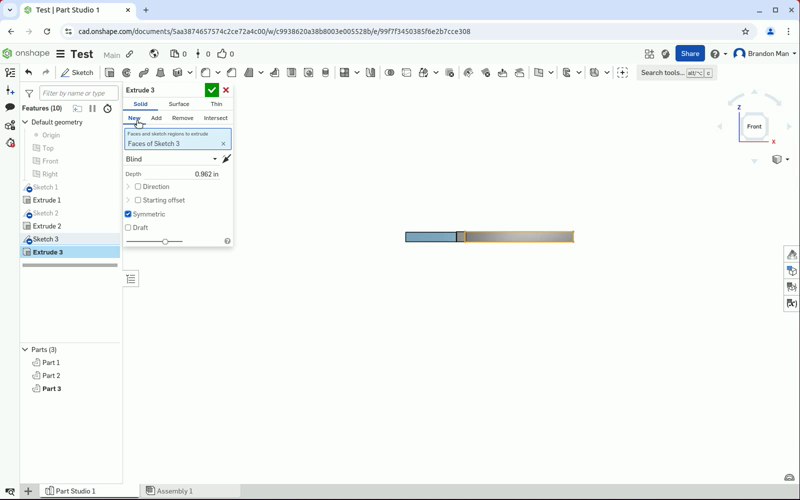
key(enter)
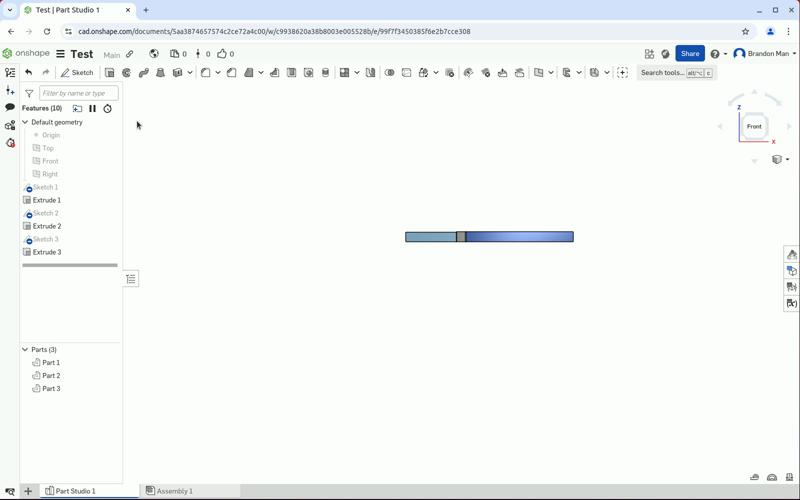
key(shift+h)
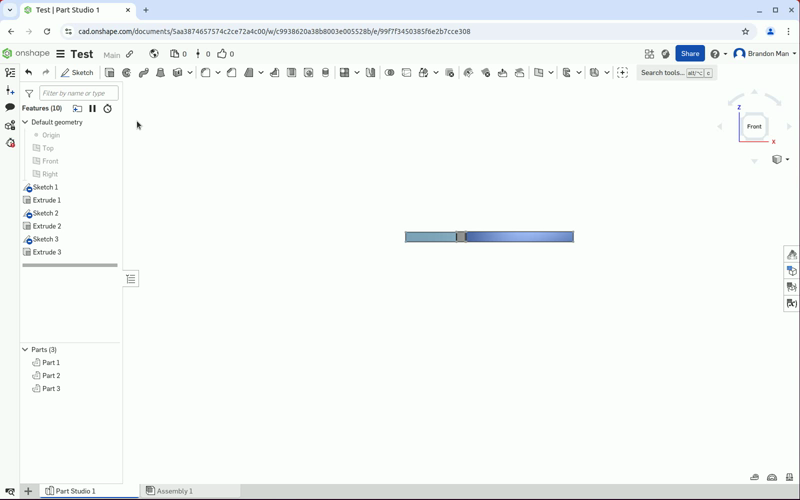
key(shift+h)
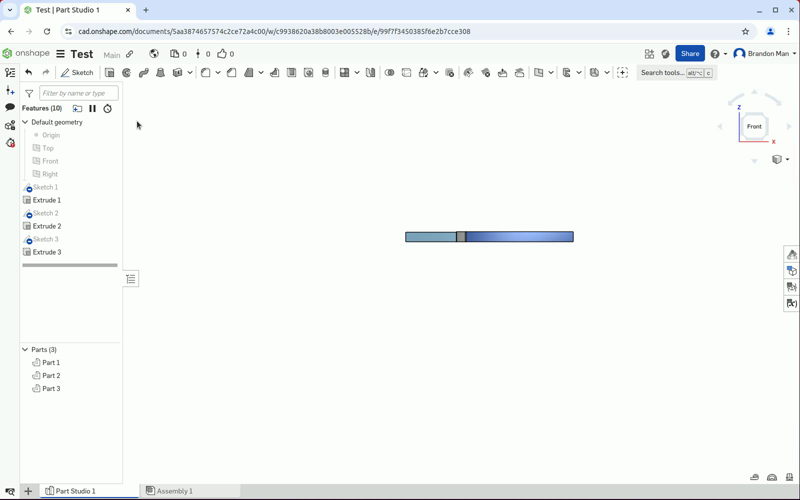
mouse_move(73, 189)
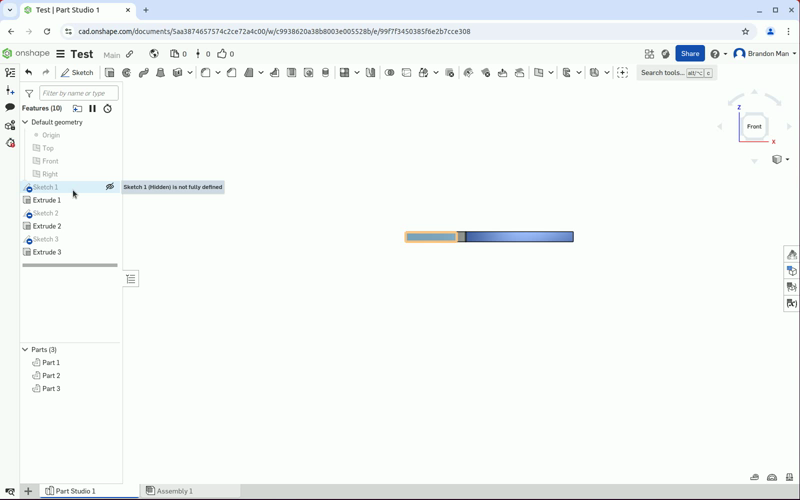
click(73, 189)
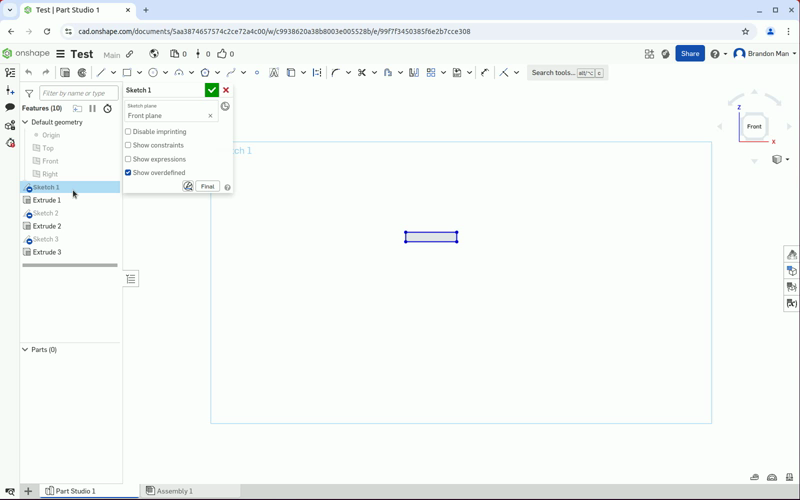
mouse_move(229, 92)
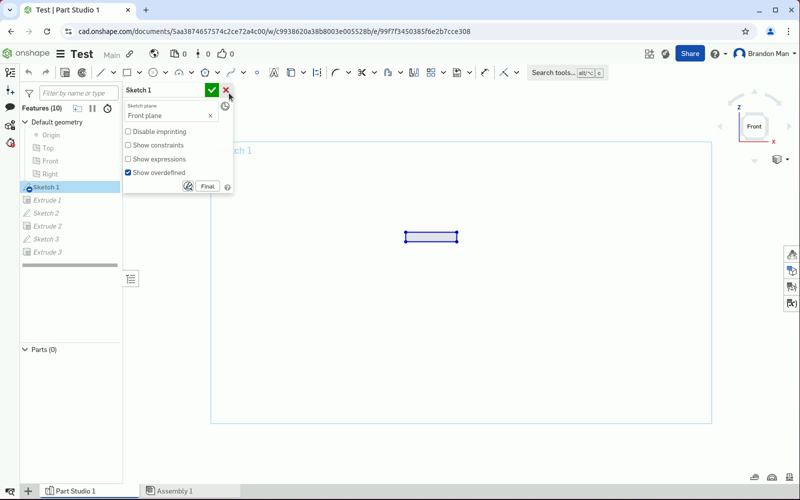
click(229, 92)
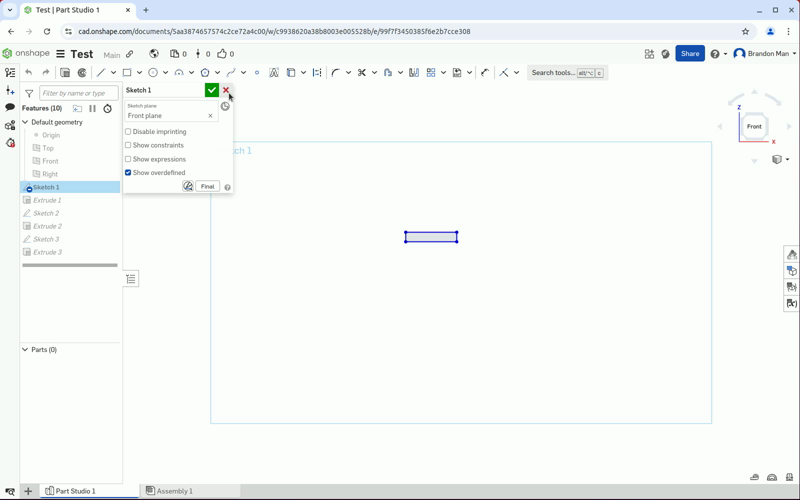
key(shift+s)
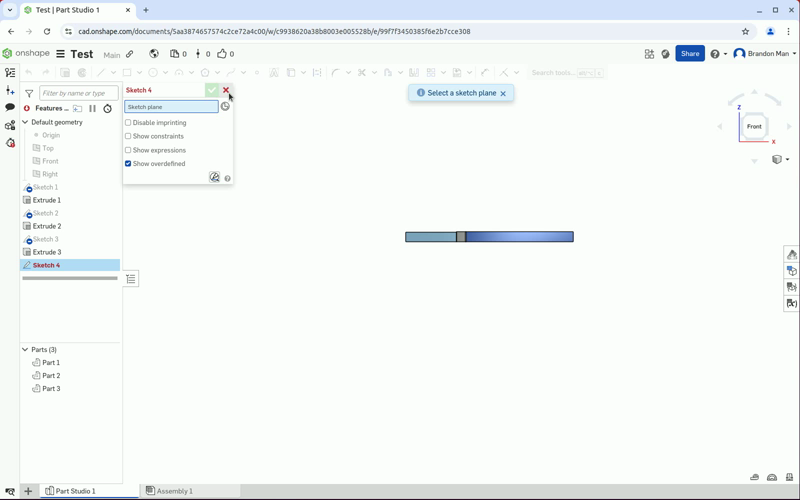
mouse_move(73, 163)
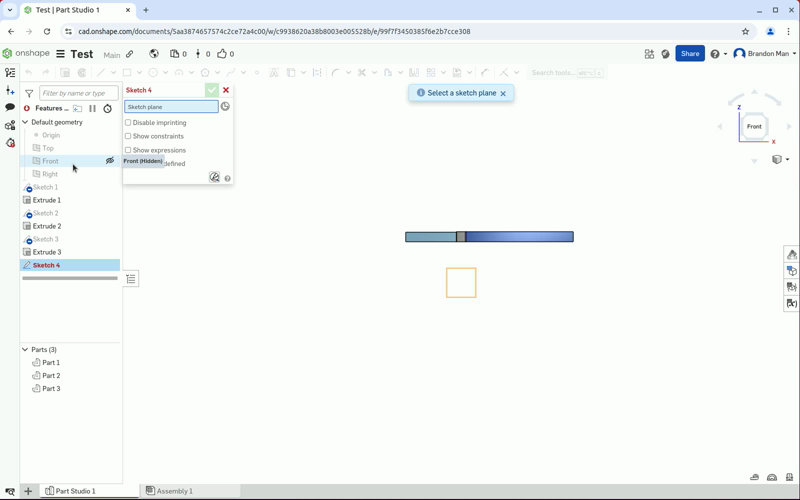
click(73, 163)
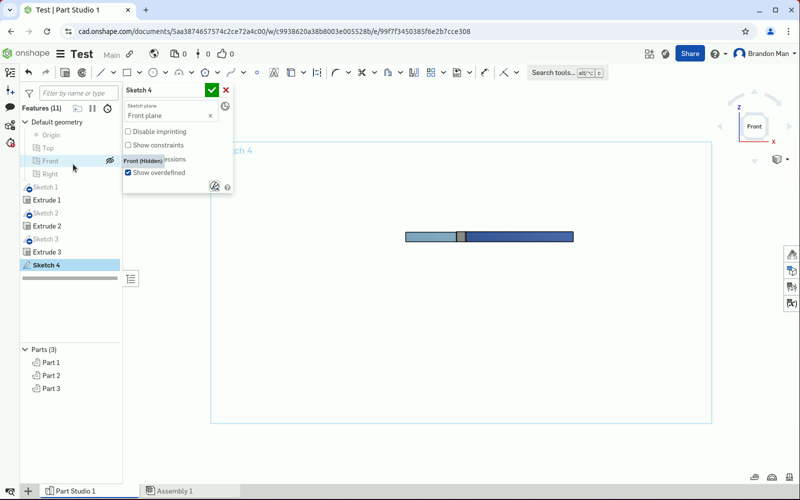
mouse_move(73, 352)
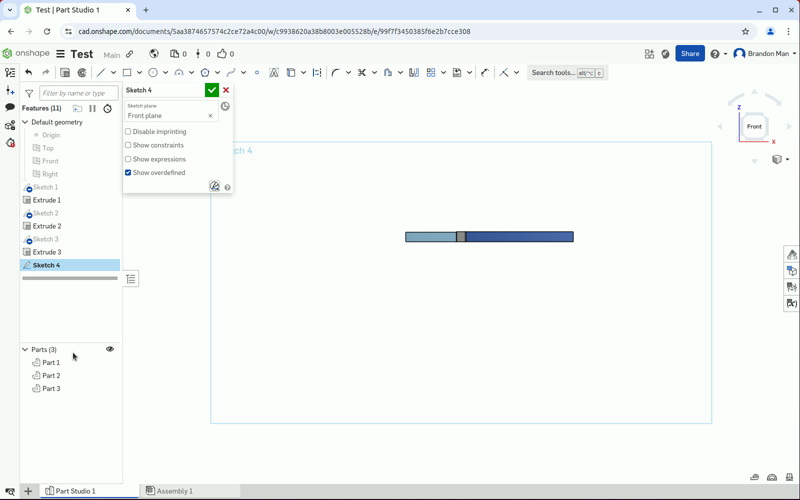
key(y)
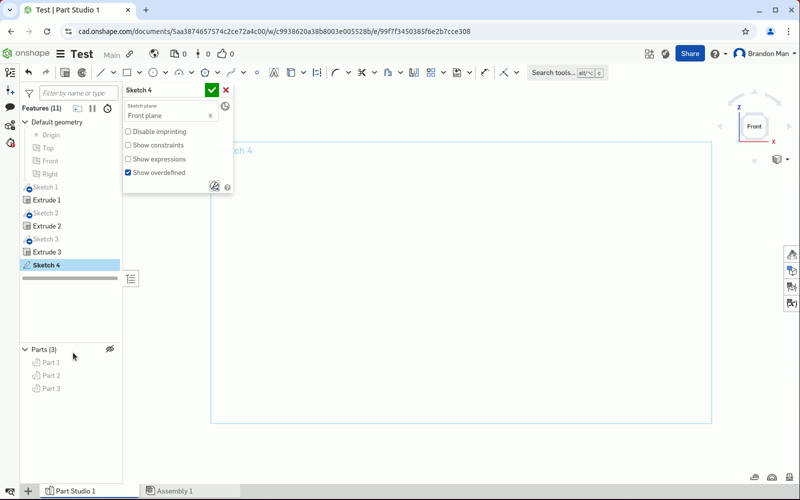
key(l)
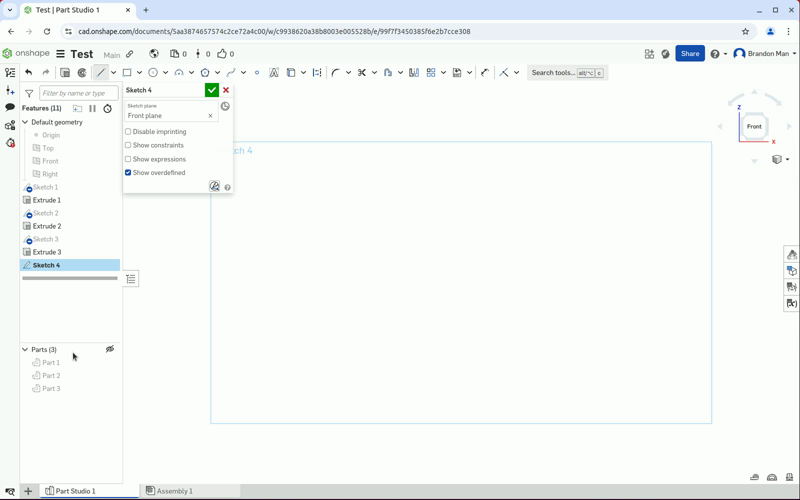
key_down(shift)
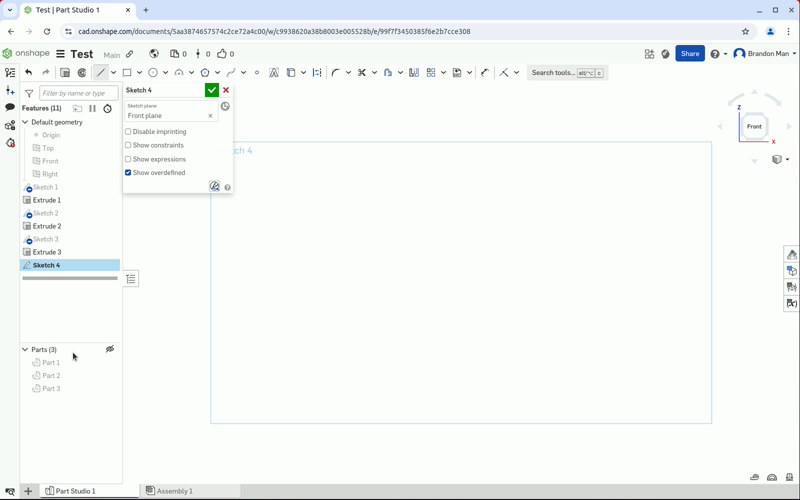
mouse_move(456, 333)
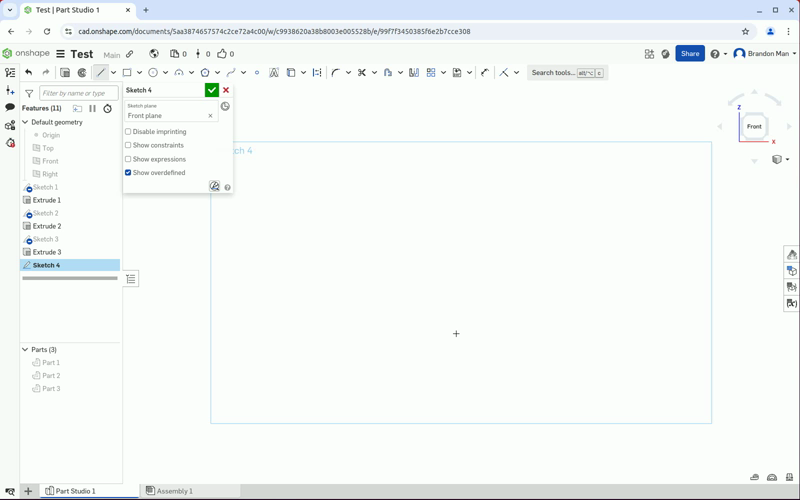
click(456, 333)
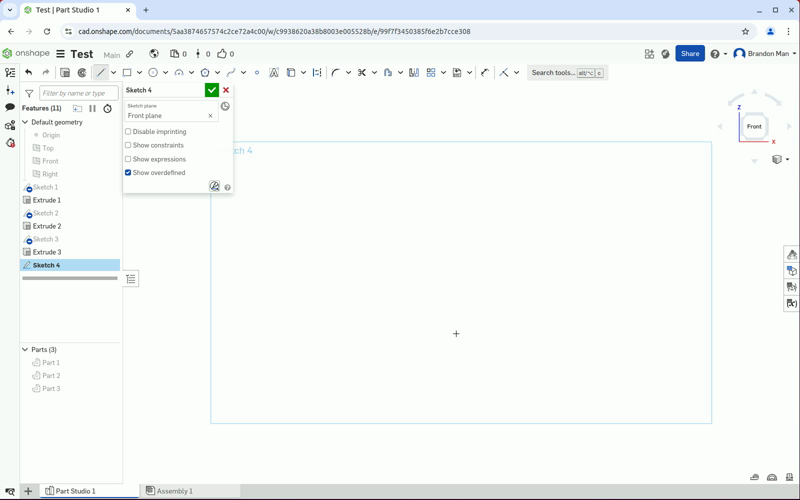
key_up(shift)
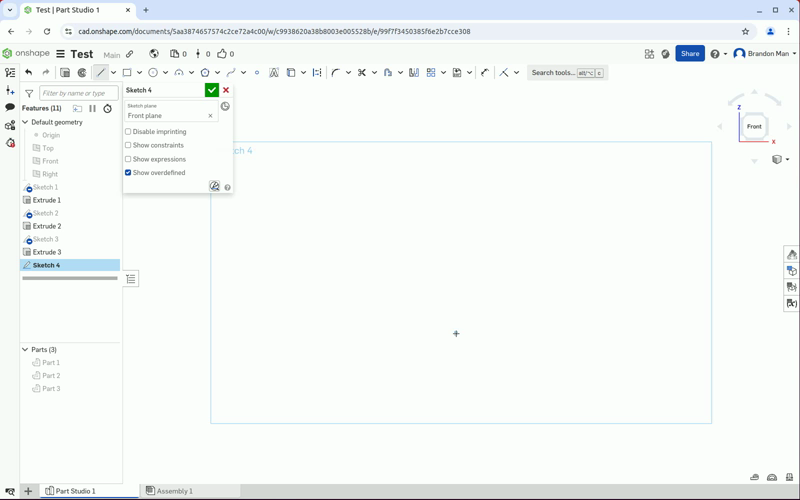
key_down(shift)
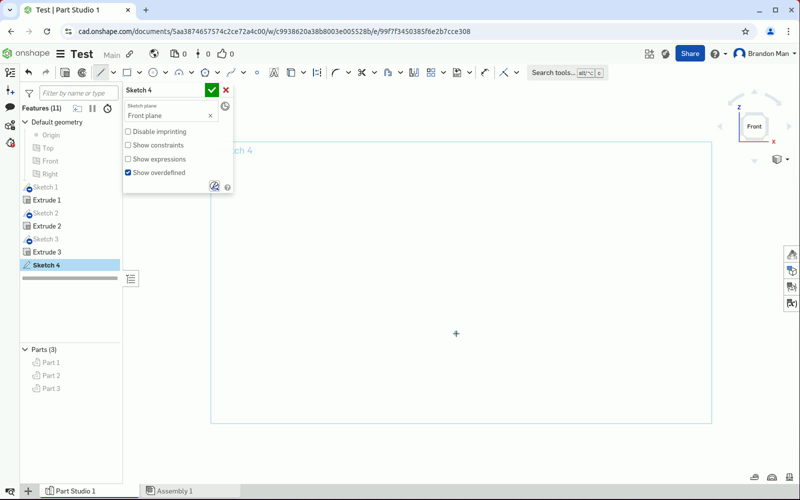
mouse_move(486, 333)
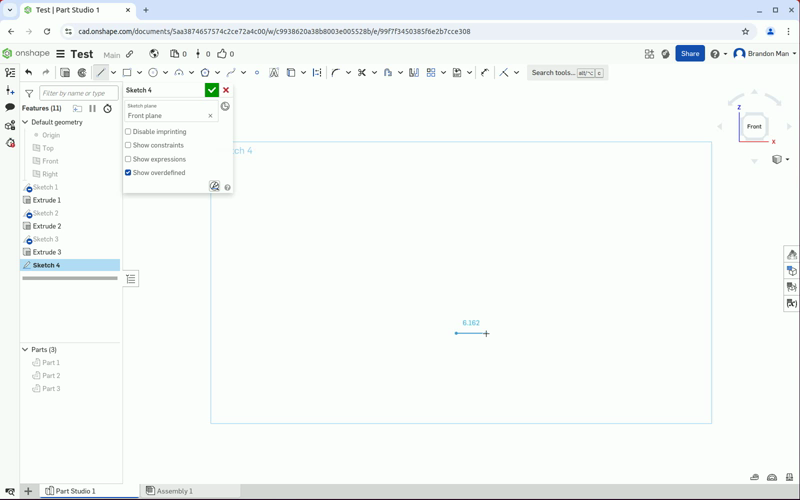
mouse_move(465, 327)
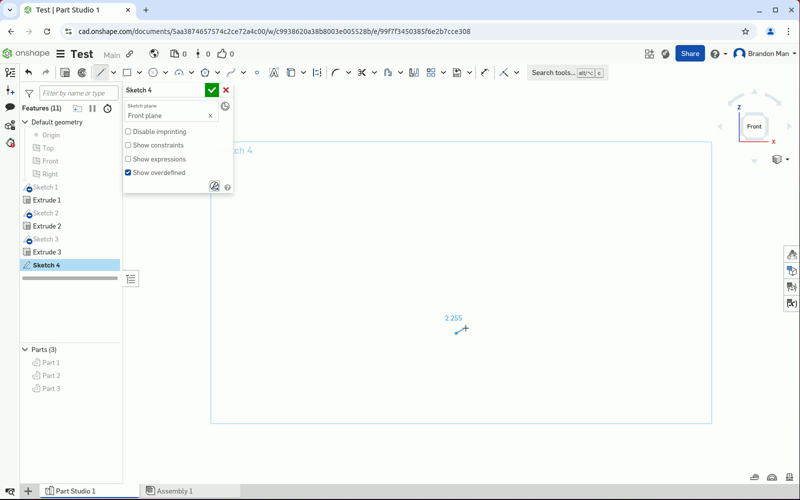
click(465, 327)
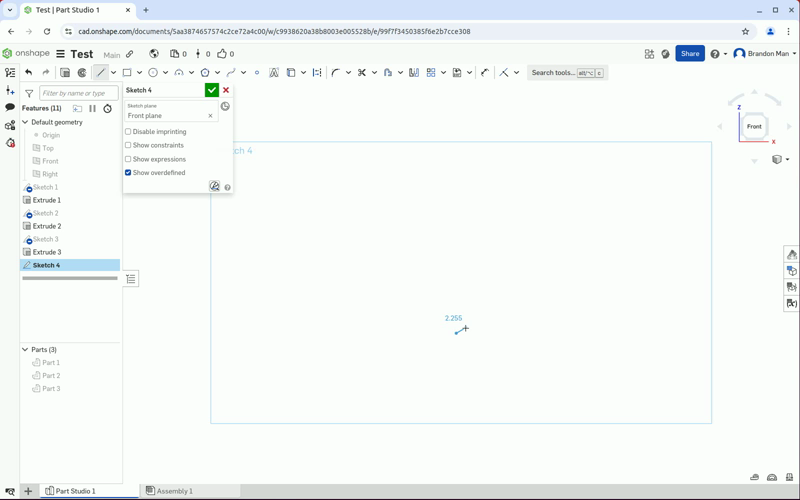
key_up(shift)
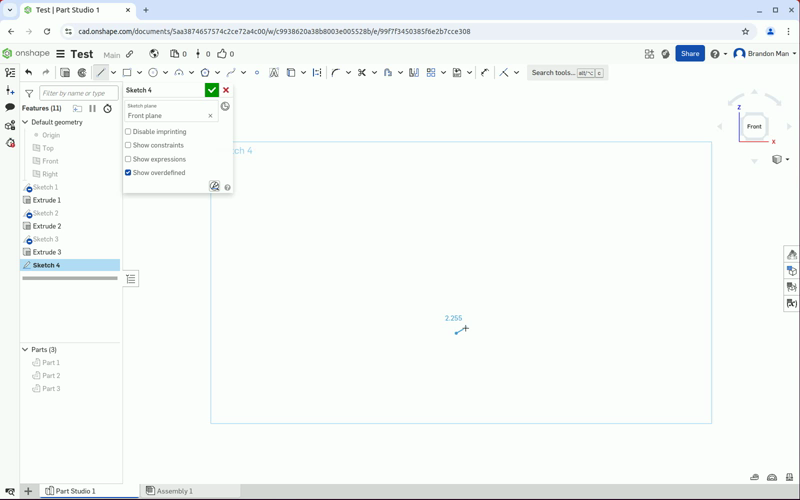
key_down(shift)
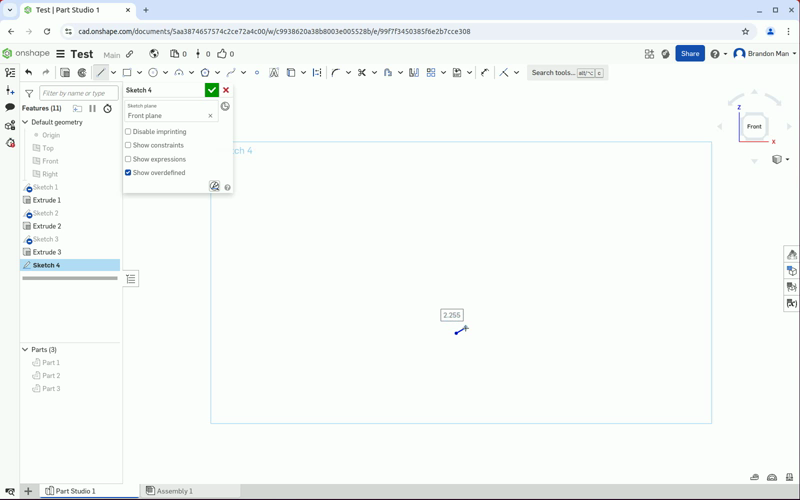
mouse_move(465, 241)
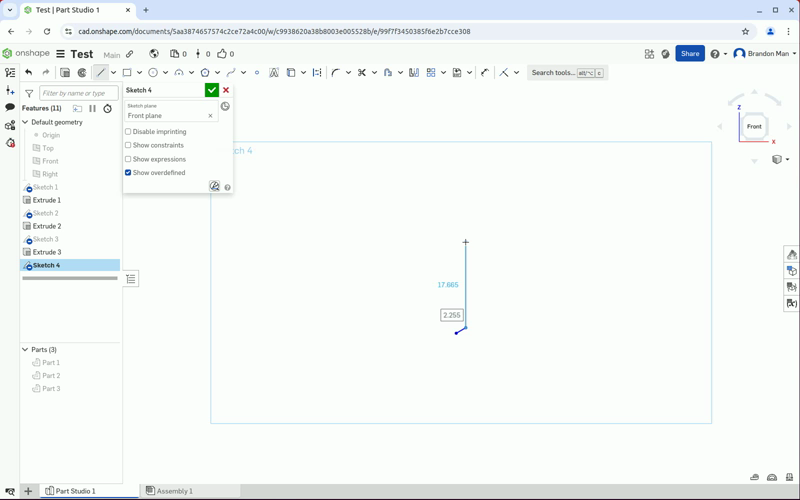
click(465, 241)
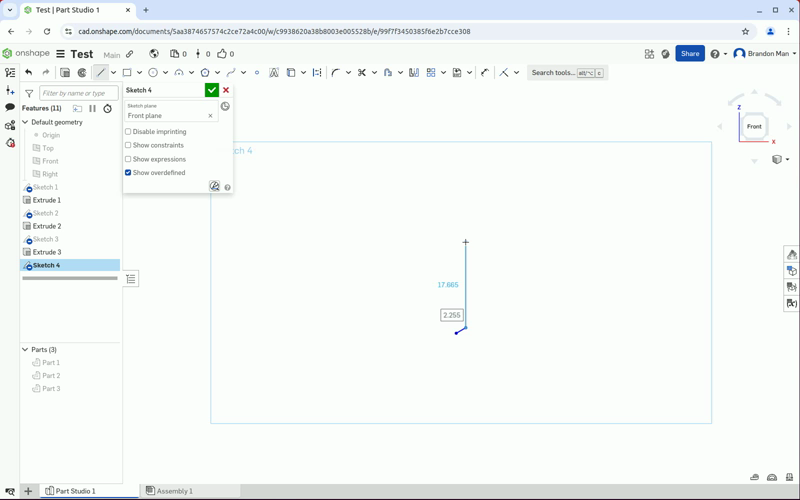
key_up(shift)
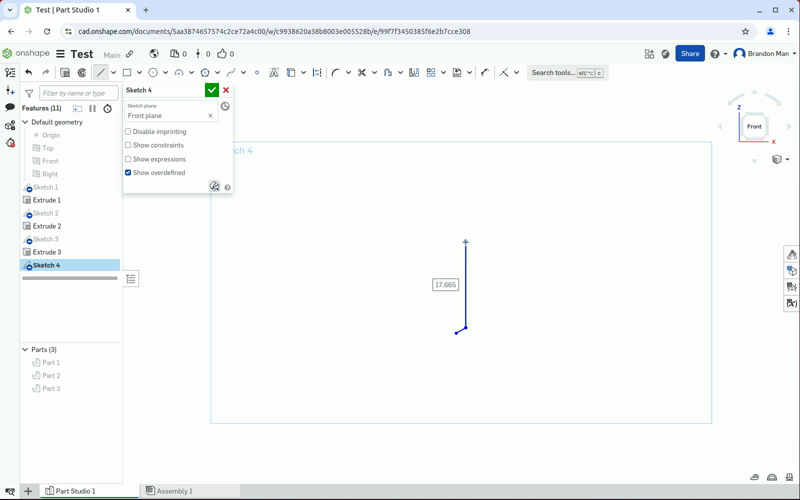
key_down(shift)
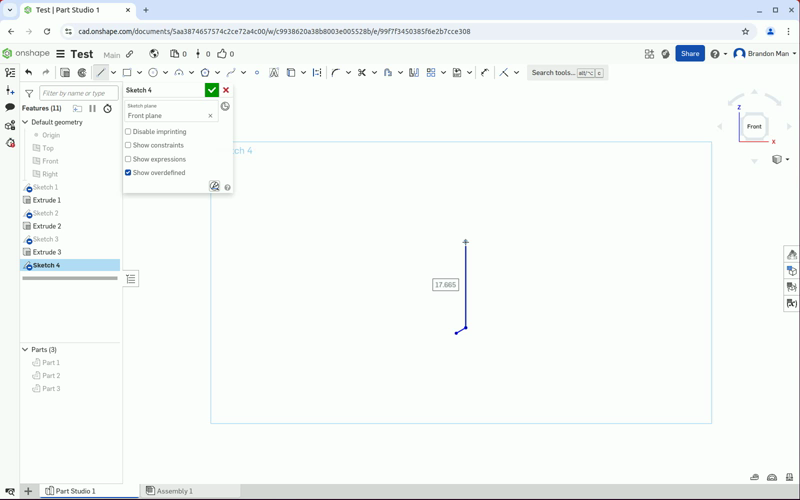
mouse_move(495, 241)
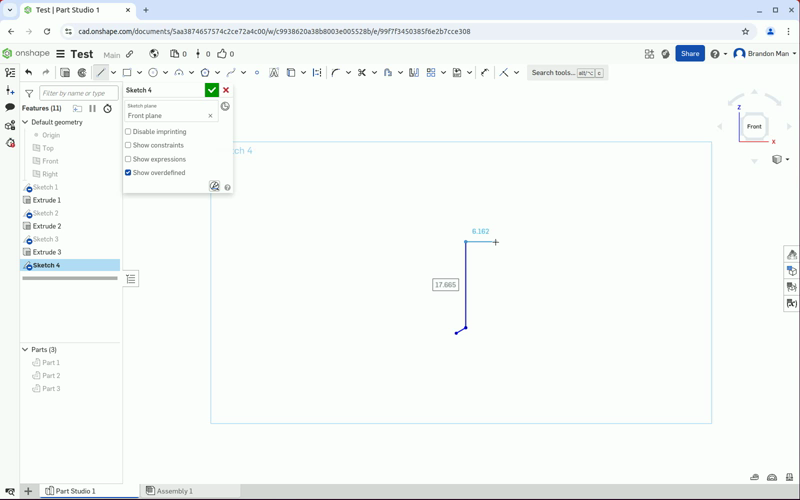
mouse_move(456, 241)
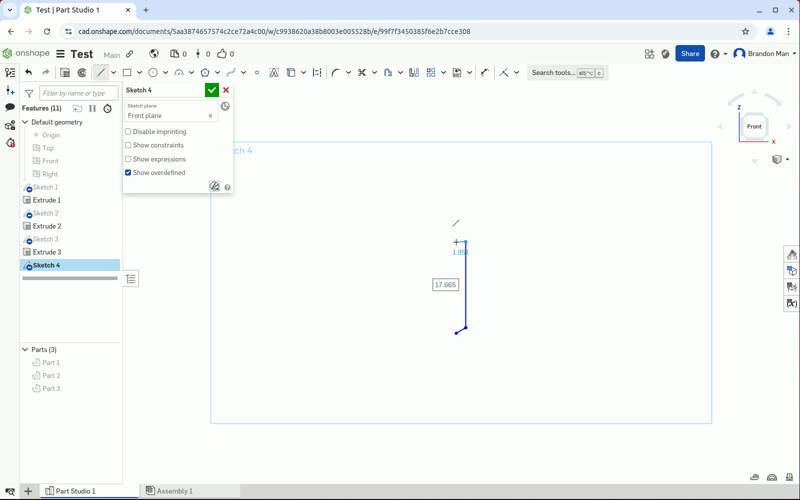
click(456, 241)
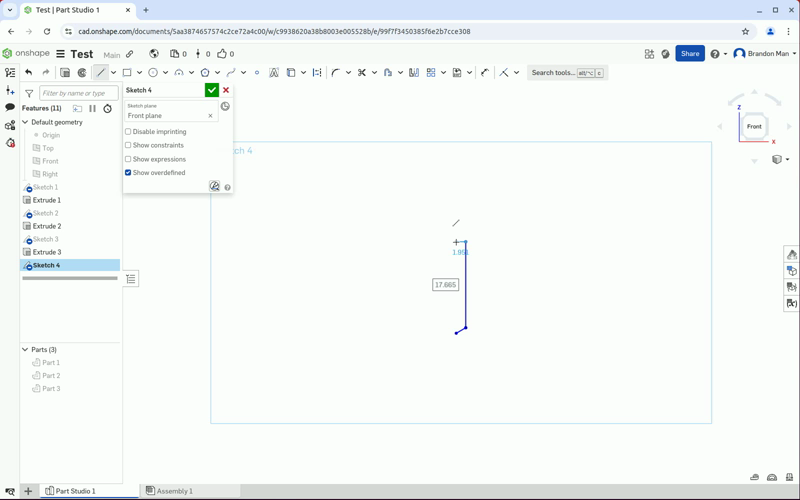
key_up(shift)
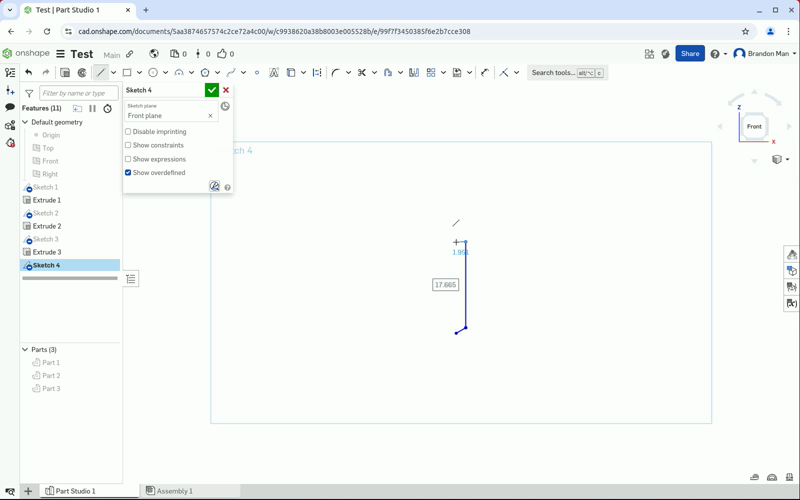
key_down(shift)
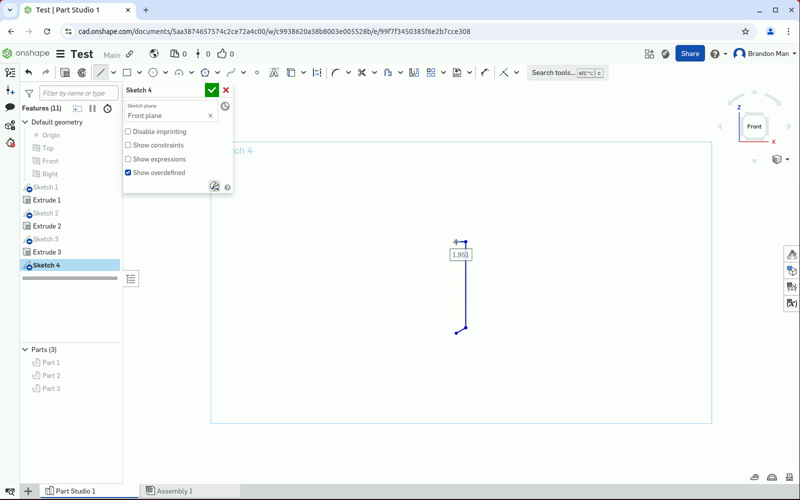
mouse_move(456, 333)
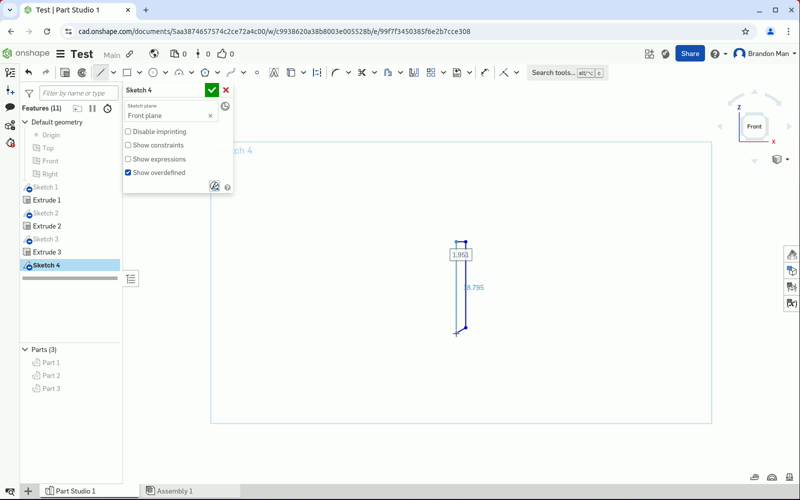
key_up(shift)
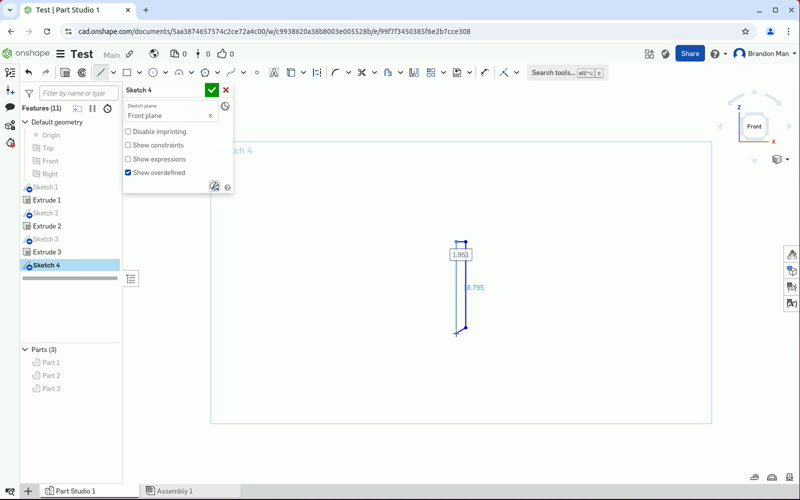
click(456, 333)
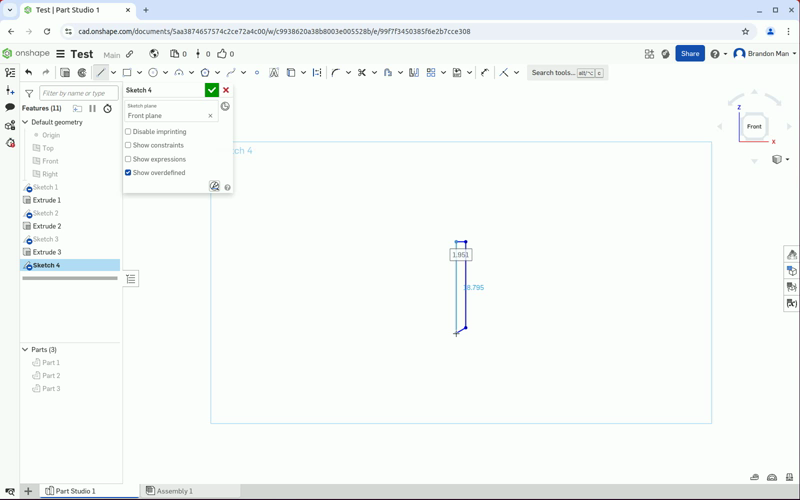
key(esc)
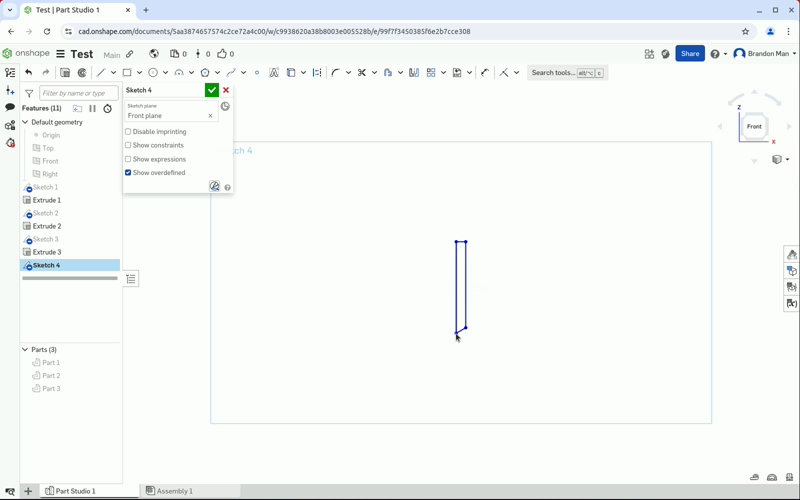
mouse_move(461, 258)
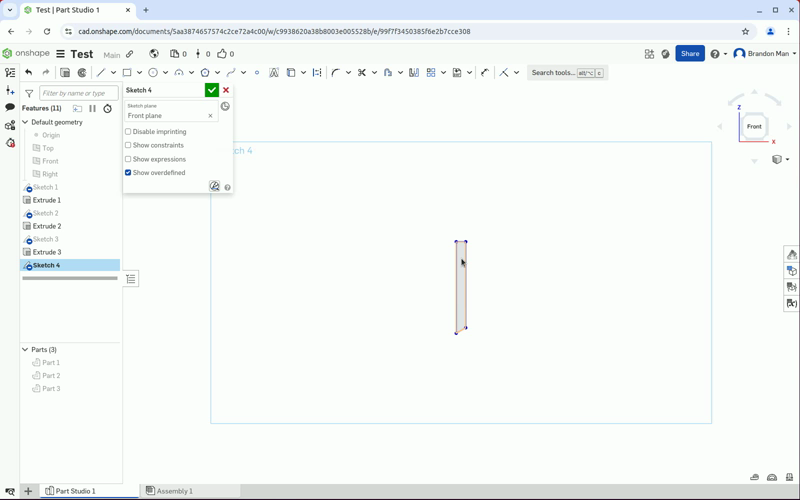
scroll(6)
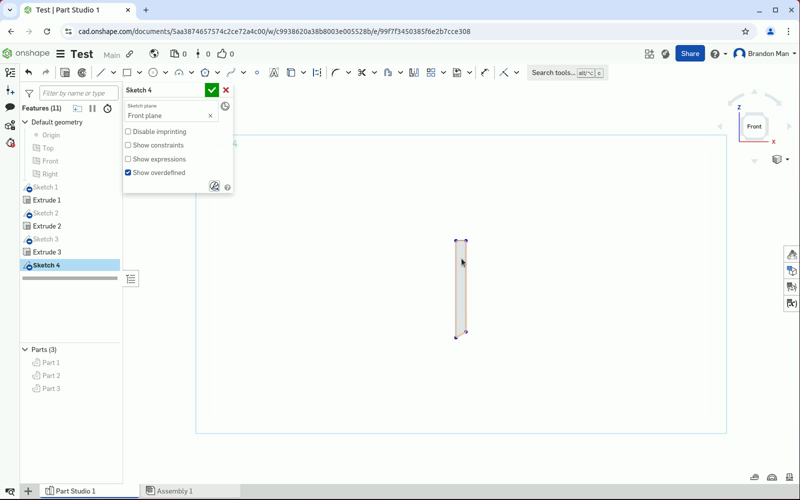
scroll(6)
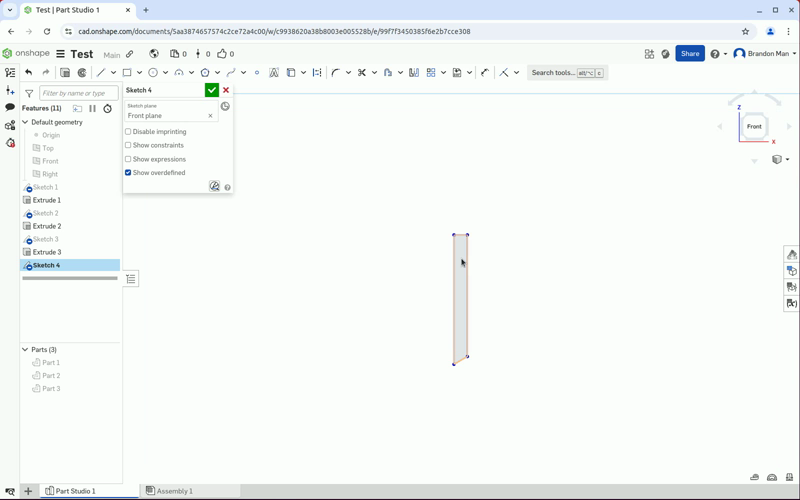
scroll(6)
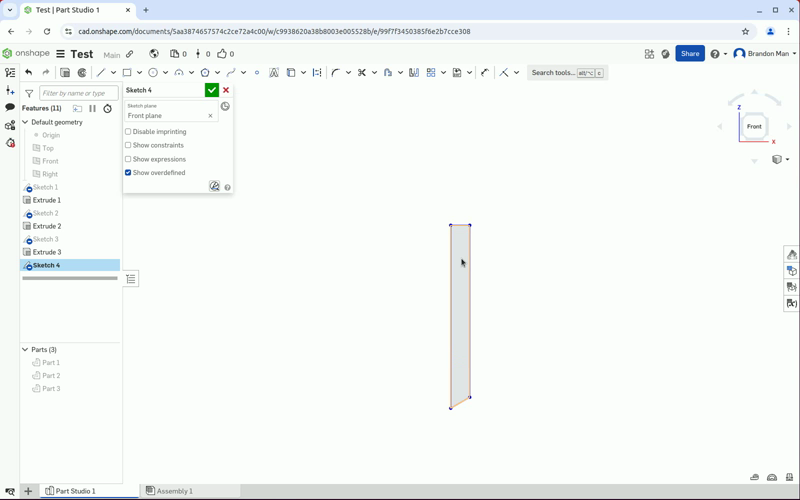
scroll(6)
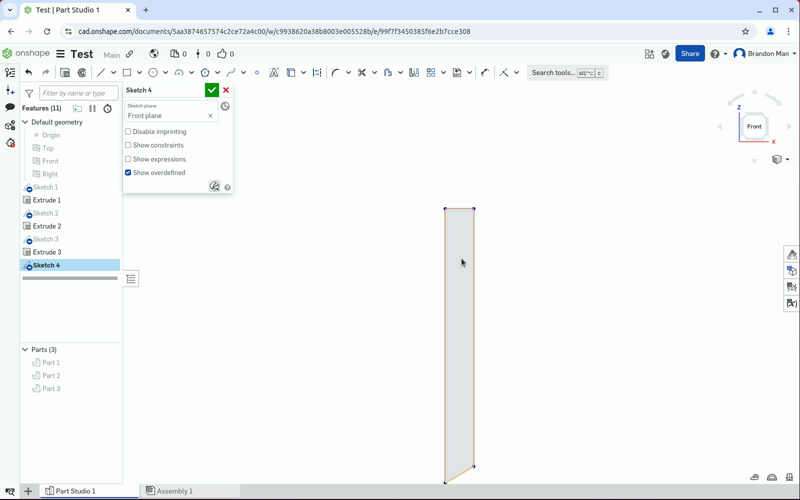
scroll(6)
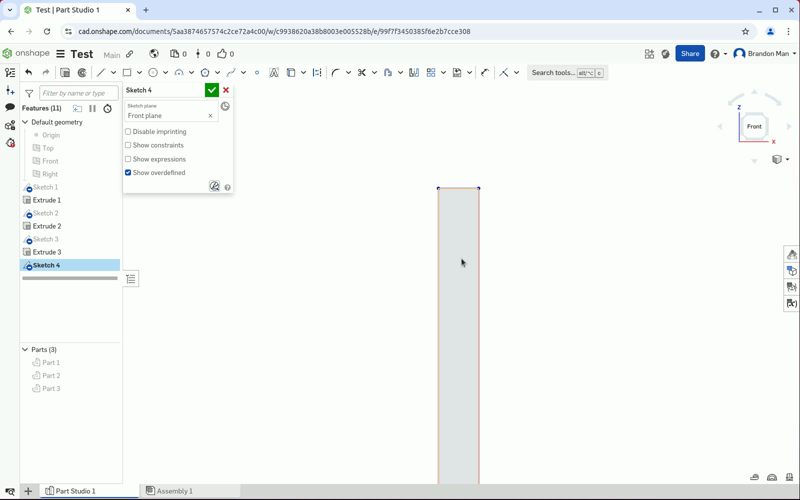
scroll(6)
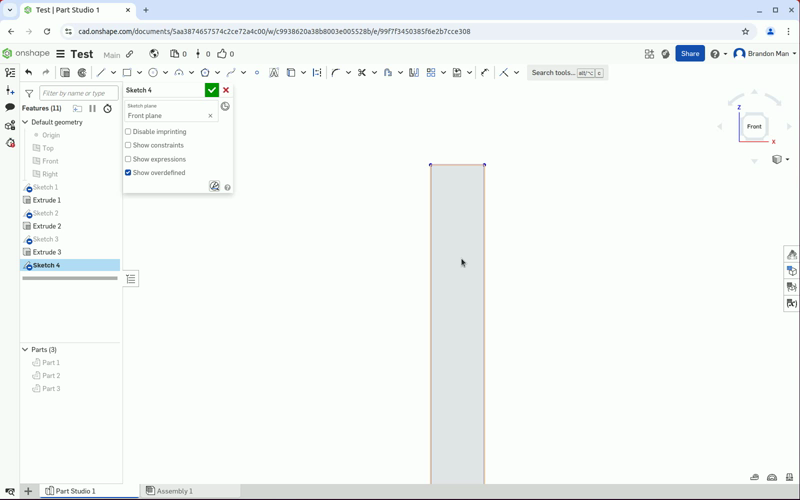
scroll(6)
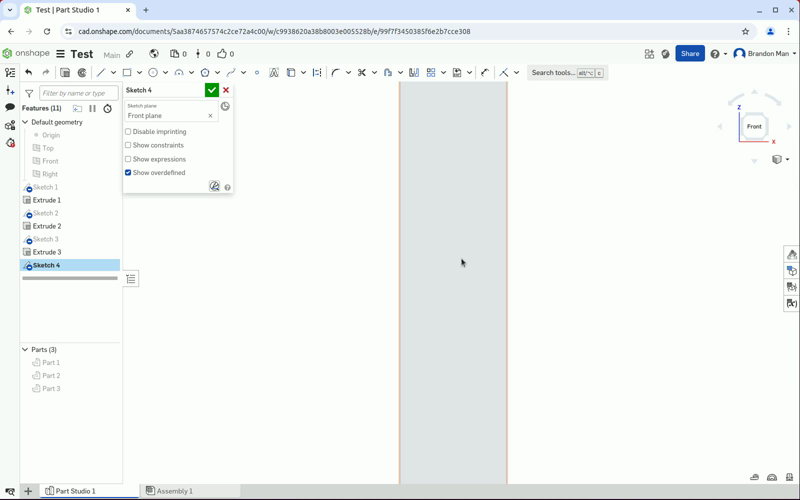
click(461, 258)
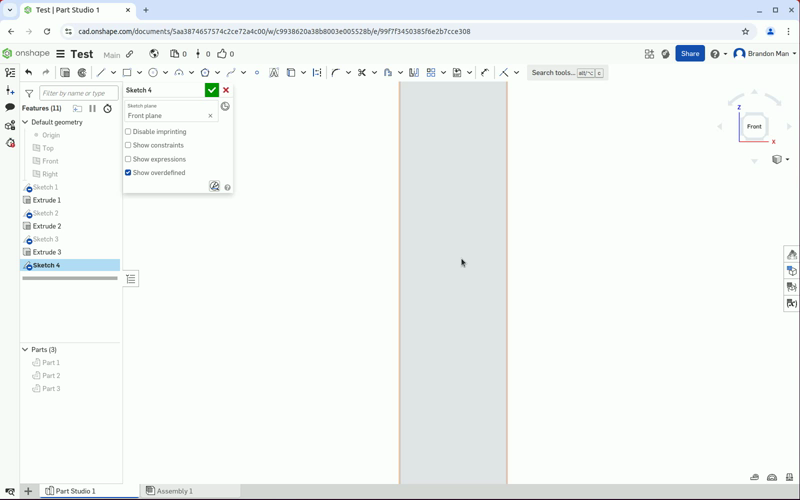
scroll(-6)
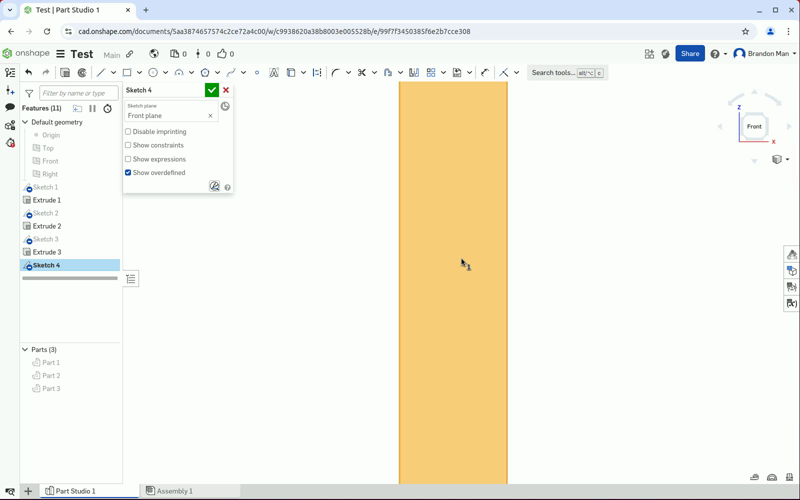
scroll(-6)
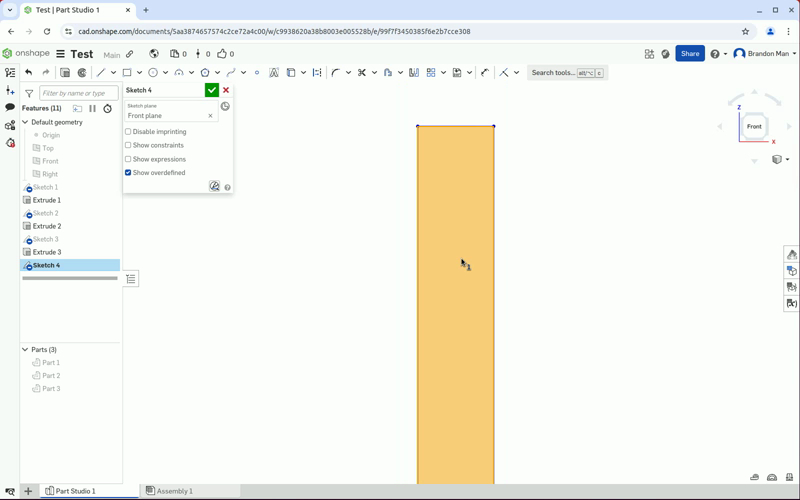
scroll(-6)
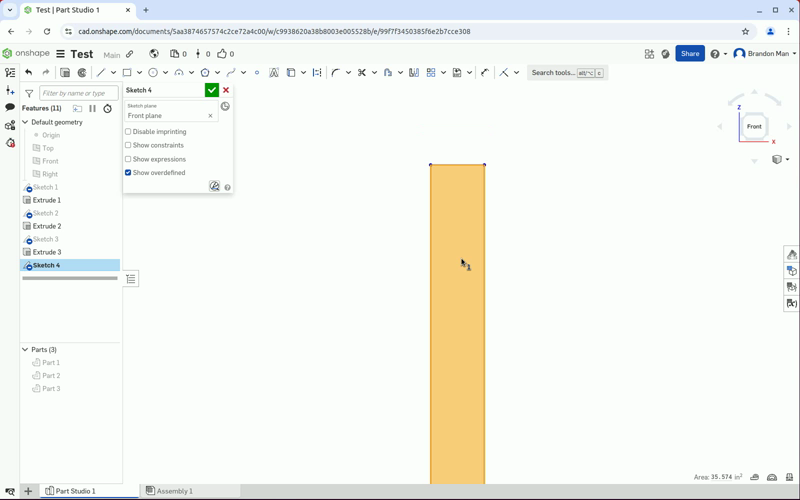
scroll(-6)
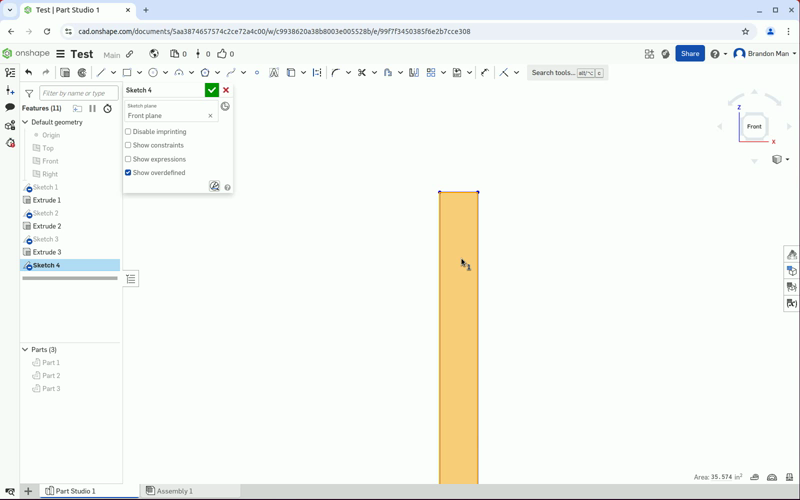
scroll(-6)
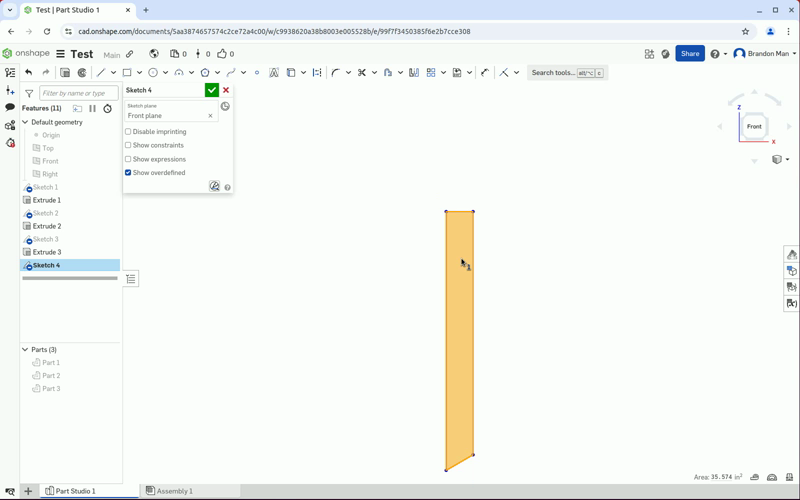
scroll(-6)
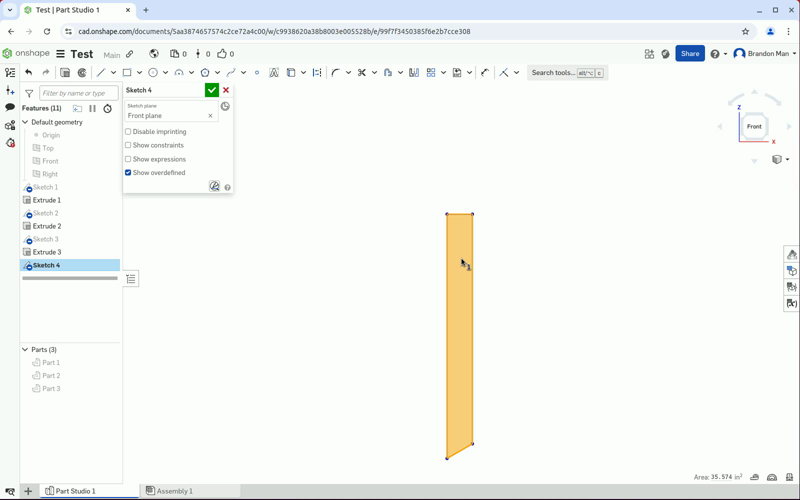
scroll(-6)
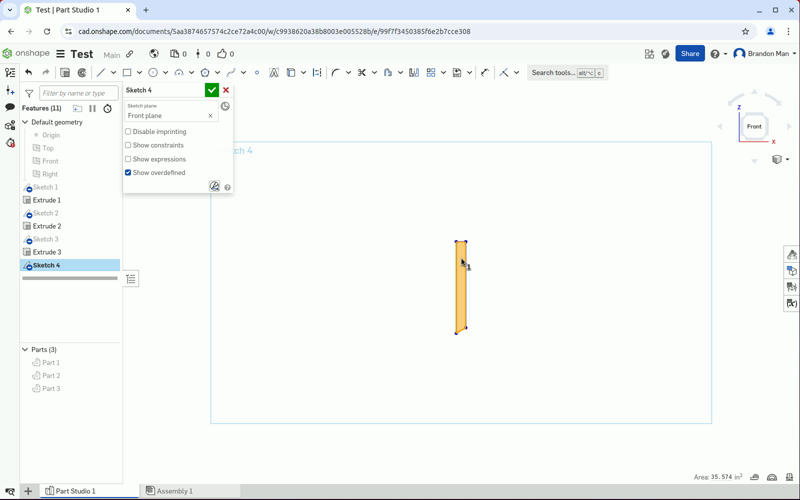
mouse_move(73, 352)
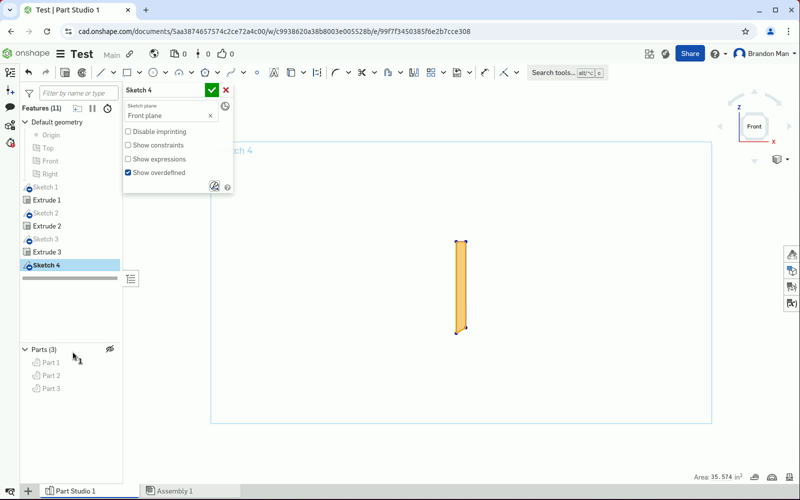
key(shift+y)
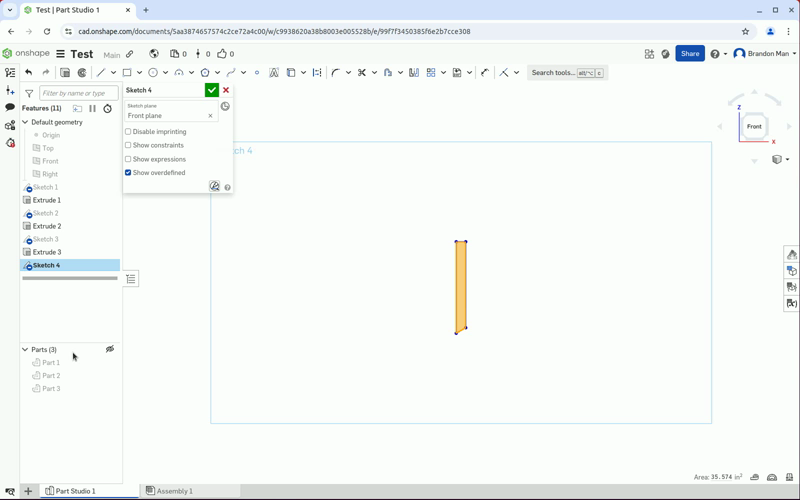
key(shift+e)
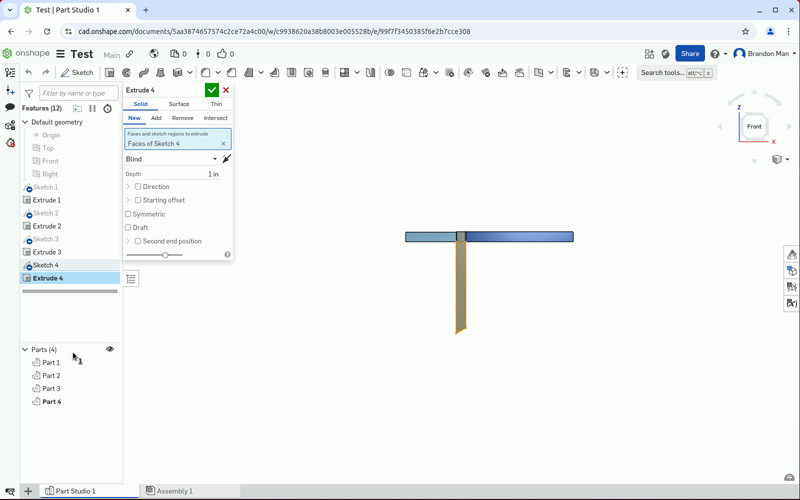
mouse_move(143, 106)
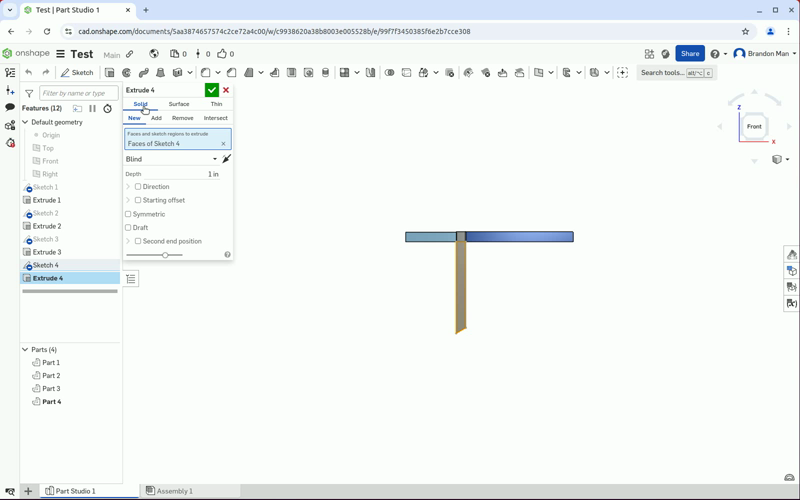
click(143, 106)
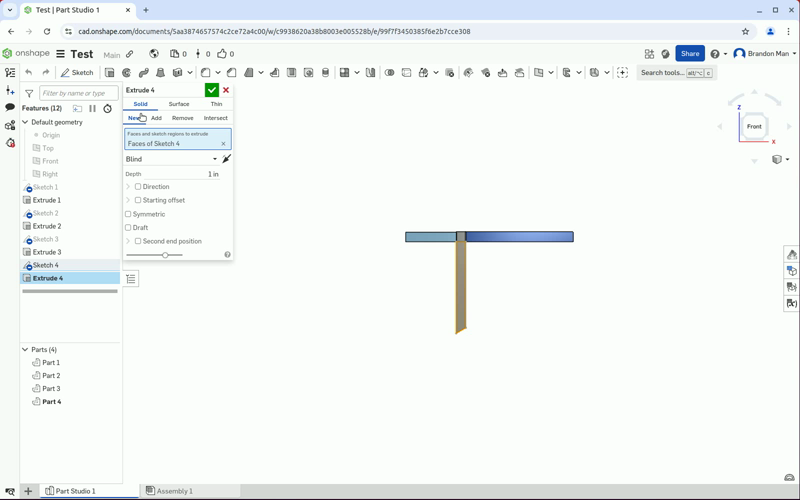
mouse_move(137, 120)
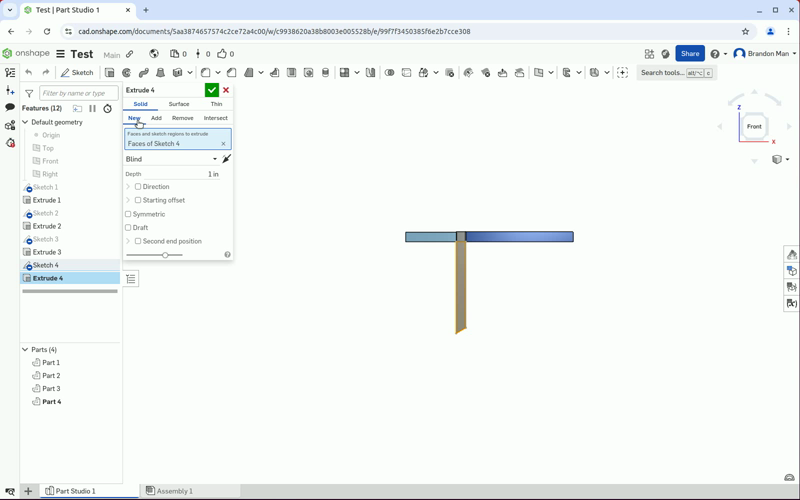
click(137, 120)
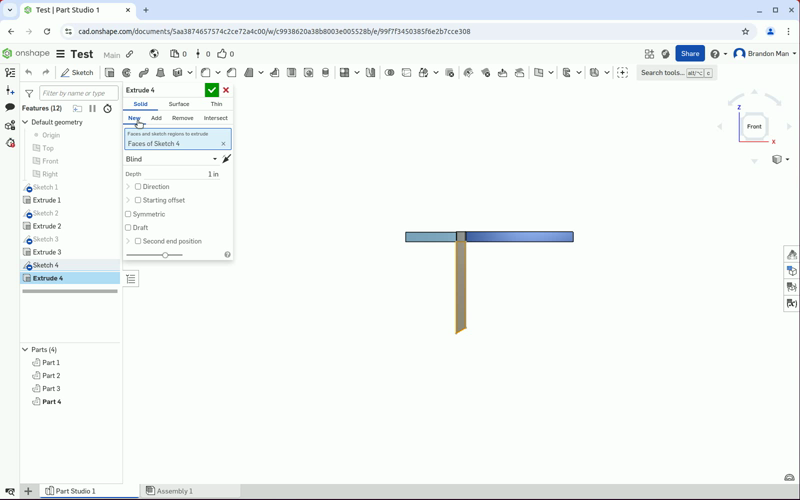
key(tab, 4)
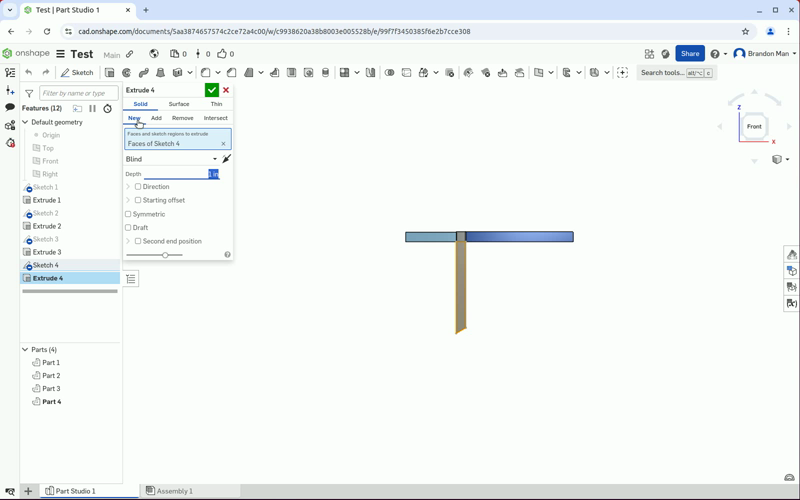
text(0.962)
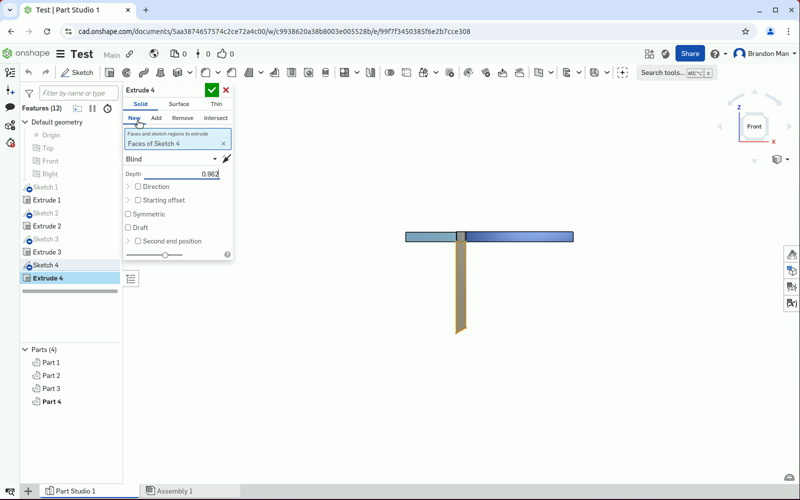
key(tab, 3)
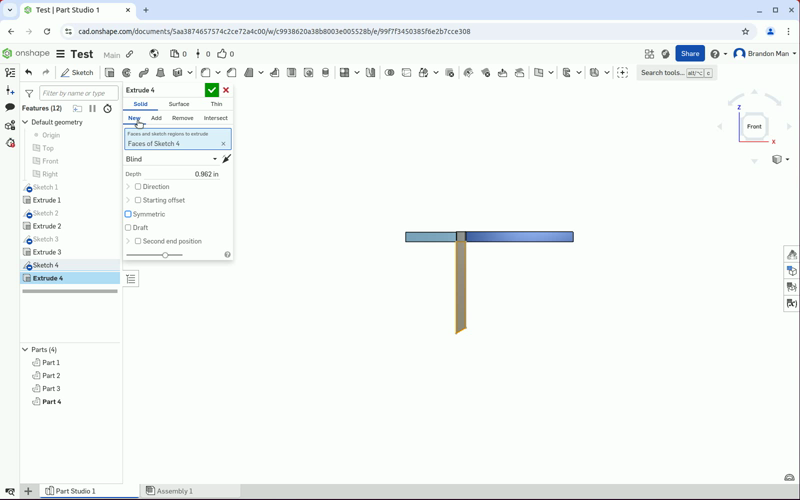
key(space)
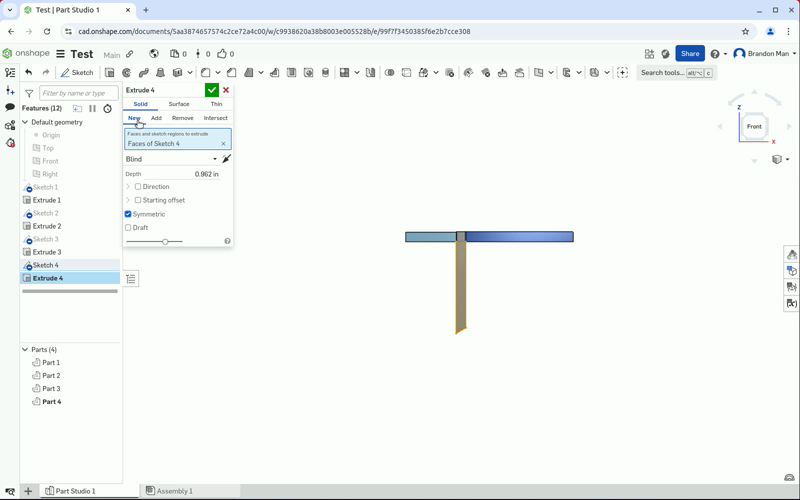
key(enter)
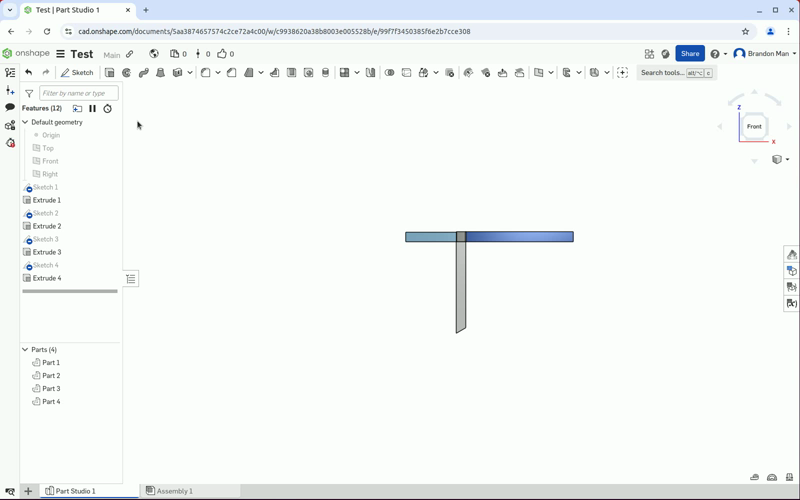
key(shift+h)
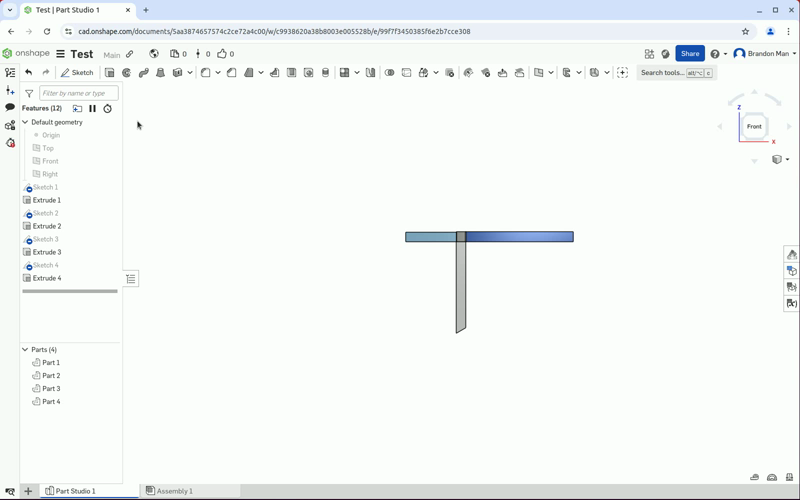
key(shift+h)
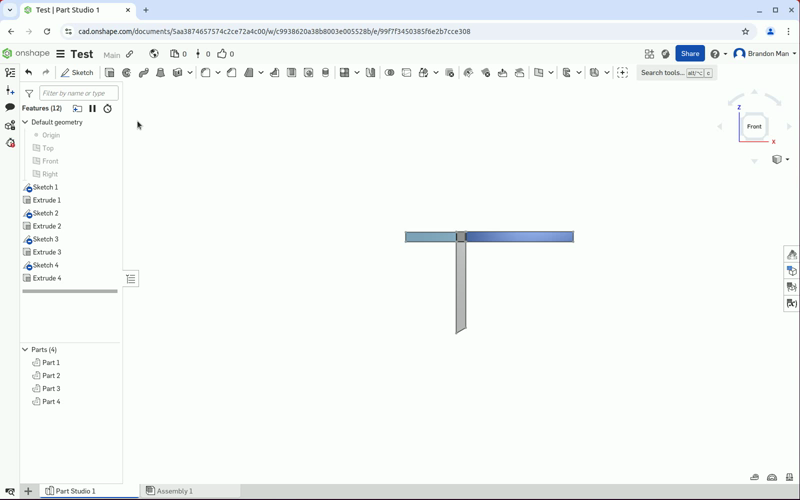
key(shift+7)
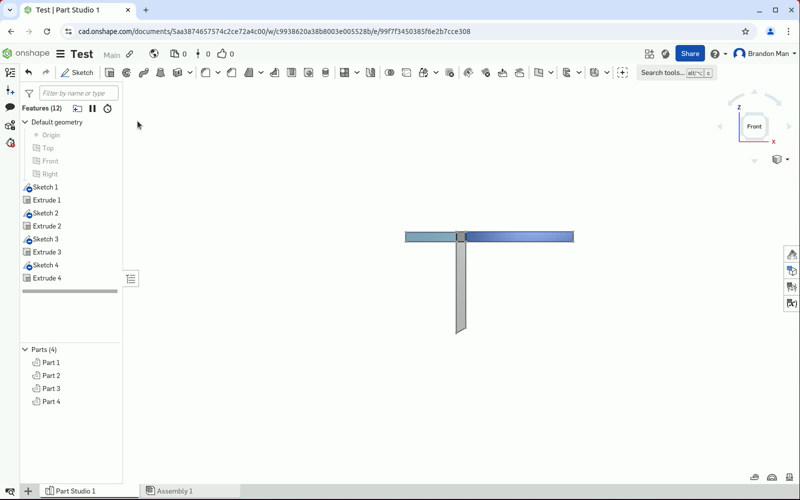
key(left, 2)
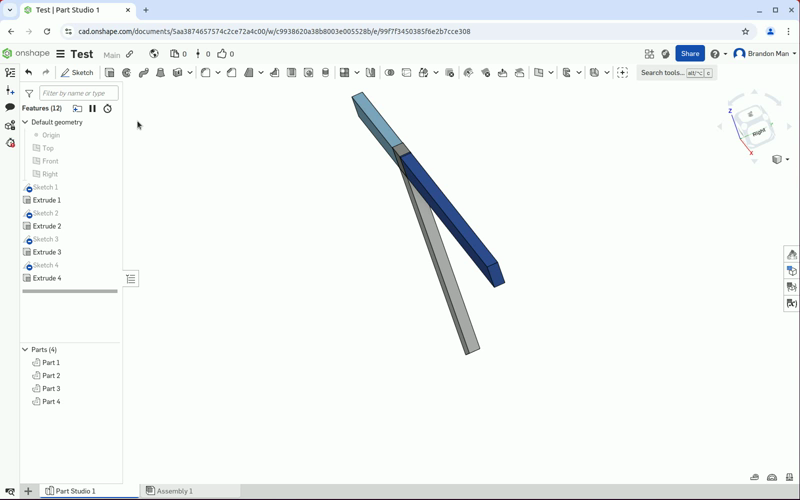
key(down, 2)
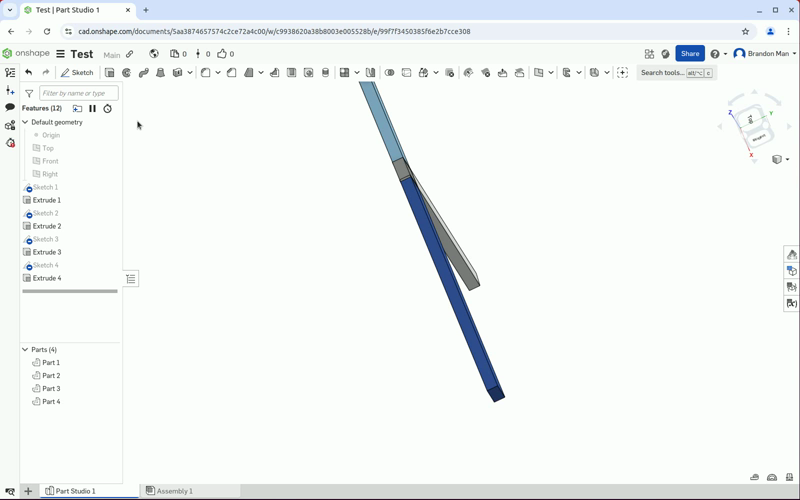
key(up, 2)
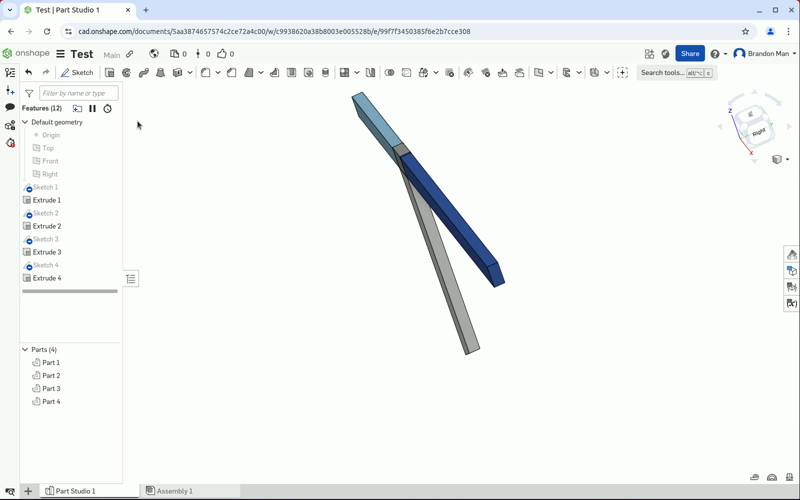
key(right, 2)
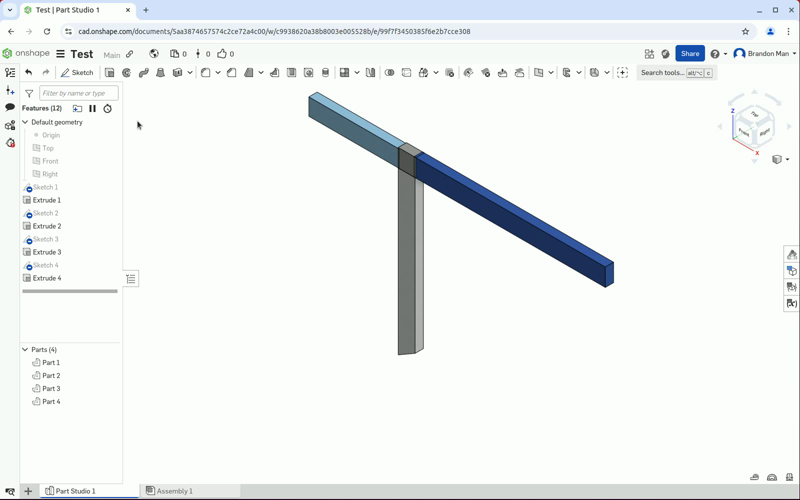
mouse_move(73, 189)
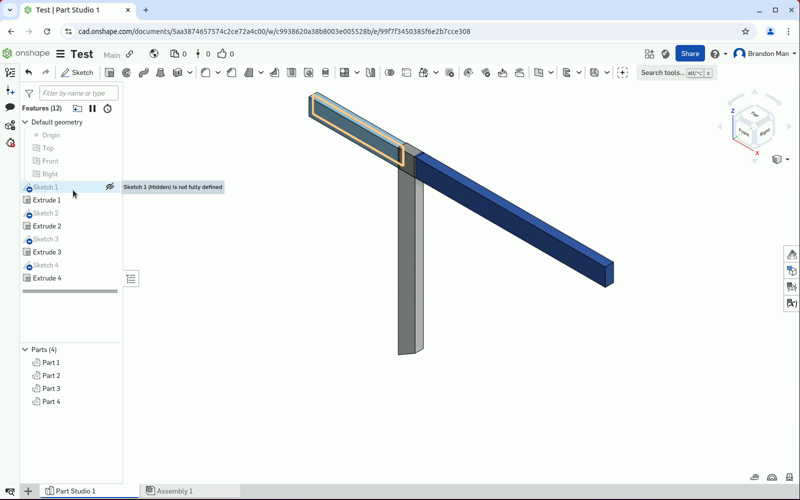
click(73, 189)